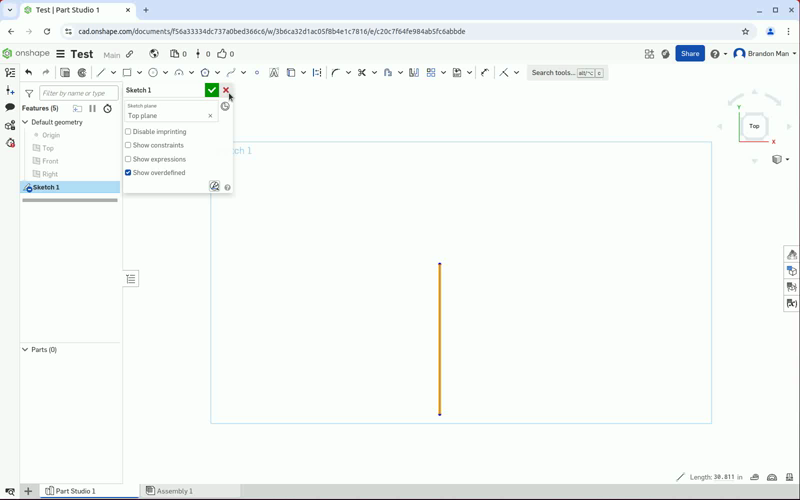
key(shift+h)
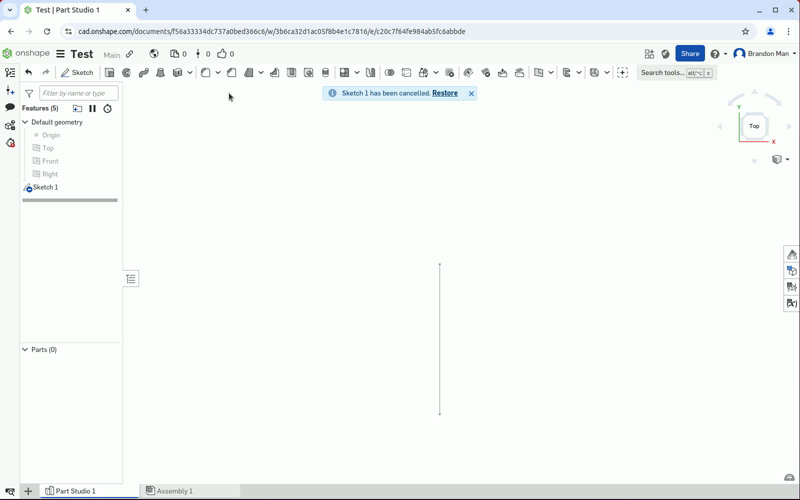
mouse_move(73, 352)
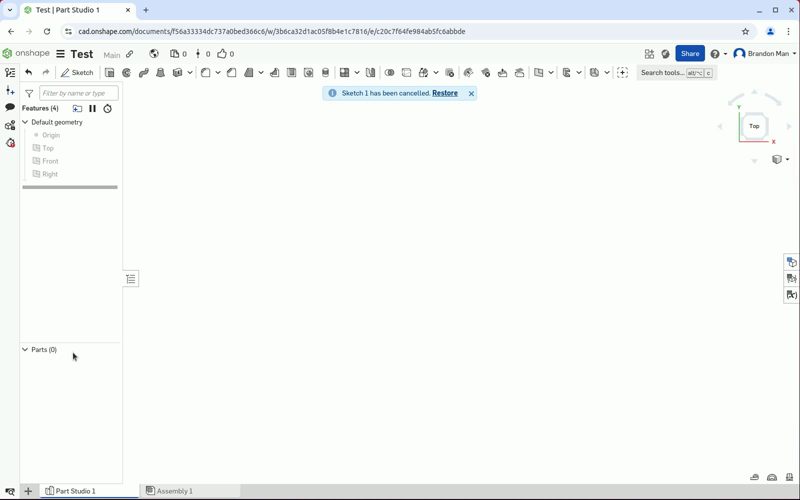
key(y)
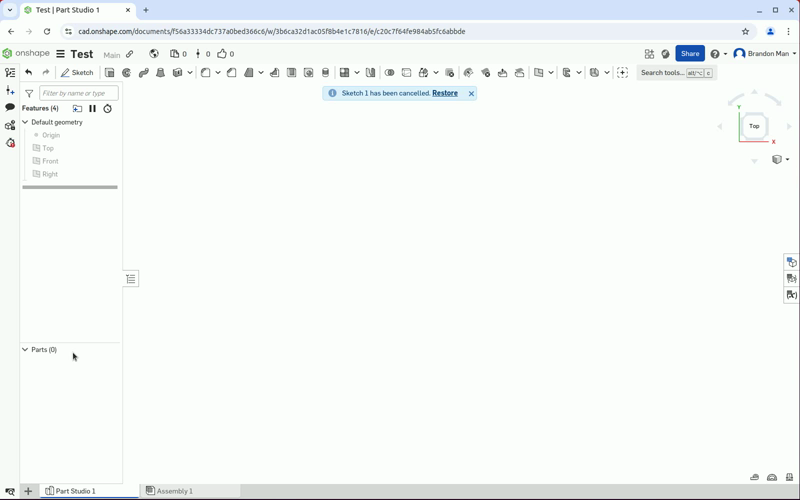
key(shift+p)
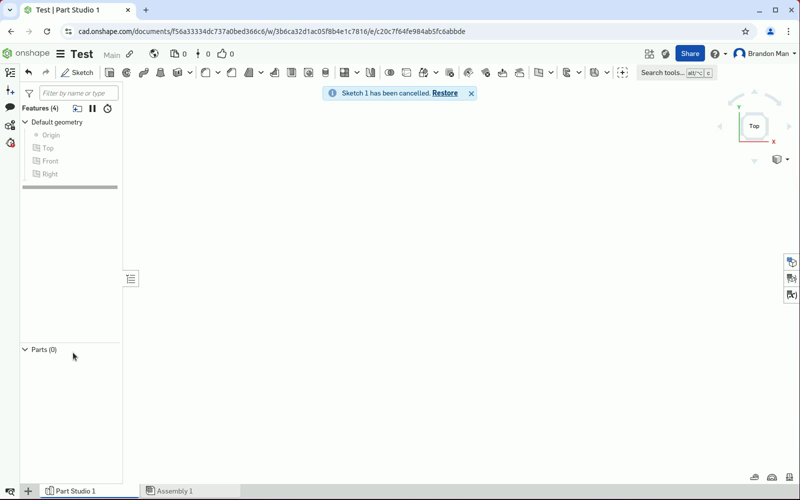
key(space)
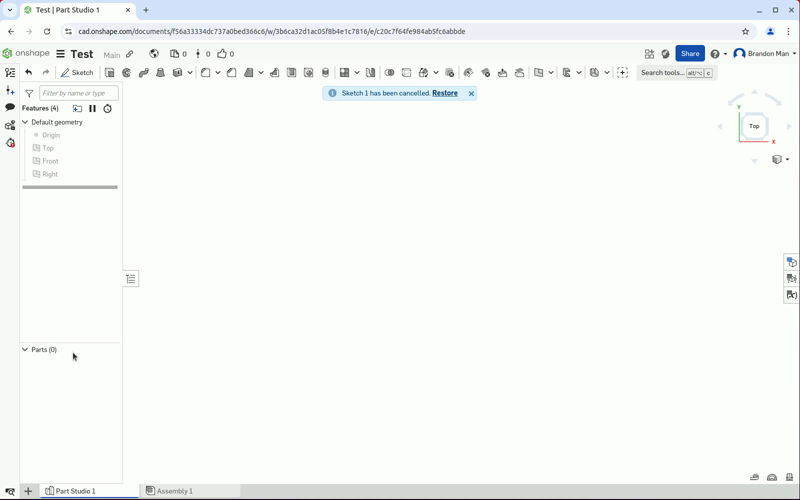
key_down(shift)
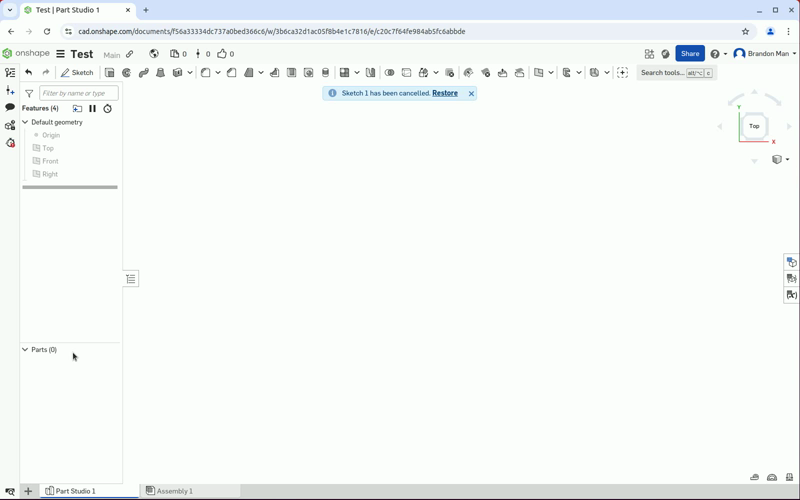
key(up)
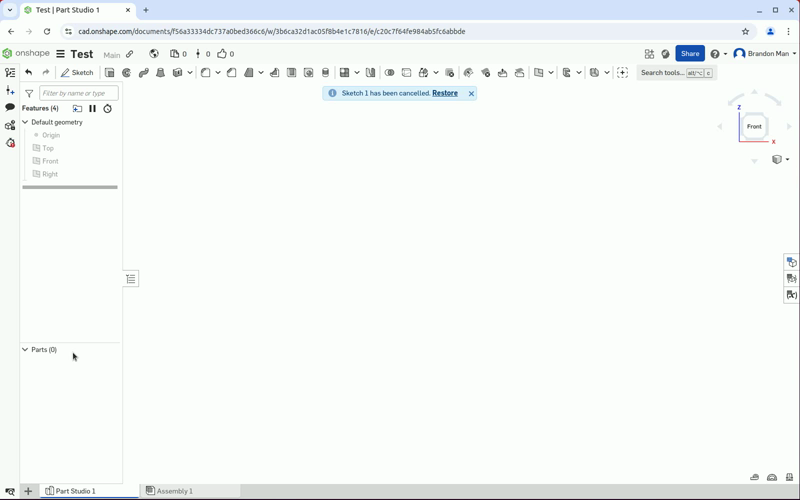
key_up(shift)
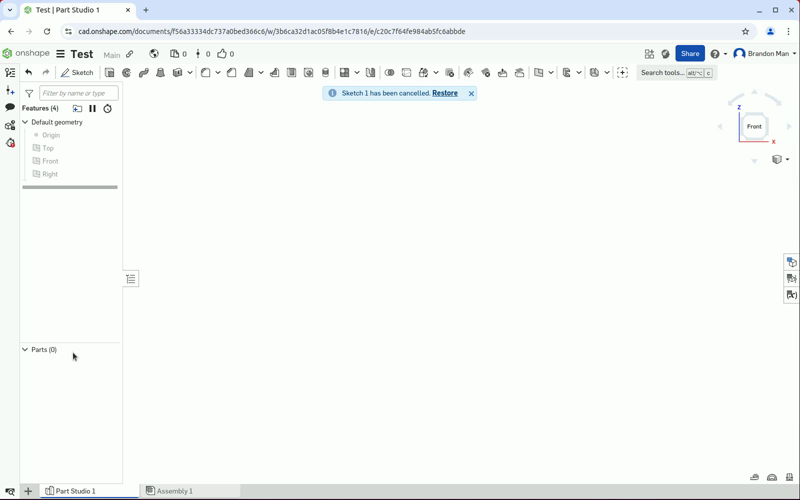
key(space)
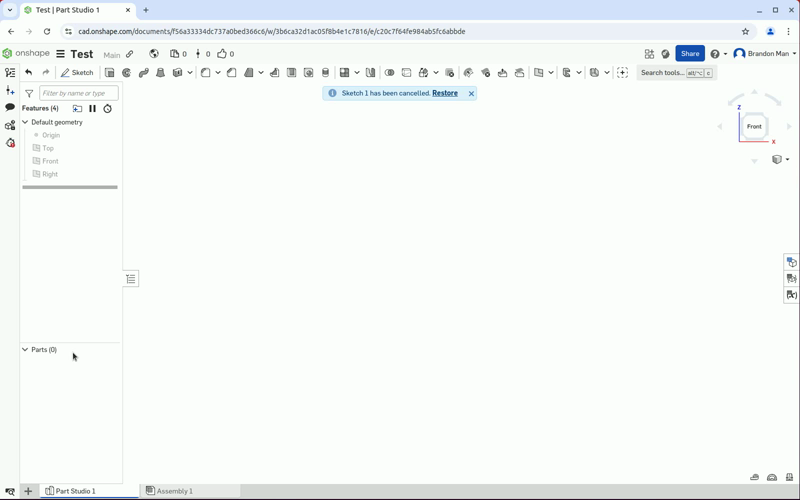
key_down(shift)
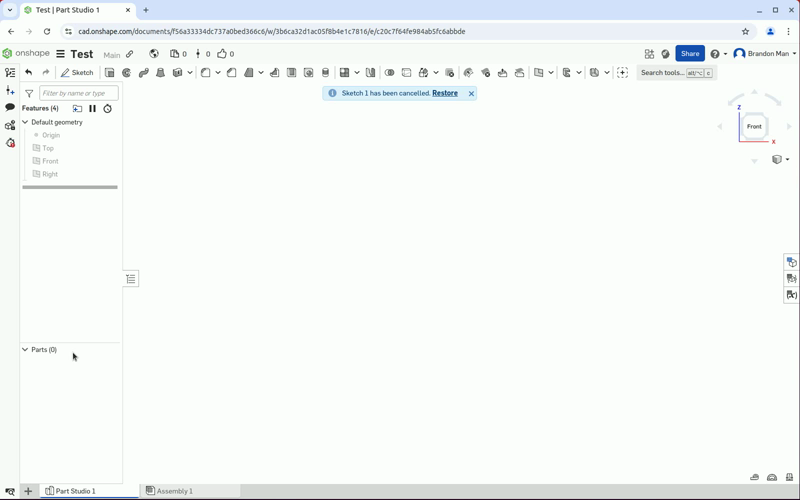
key(left)
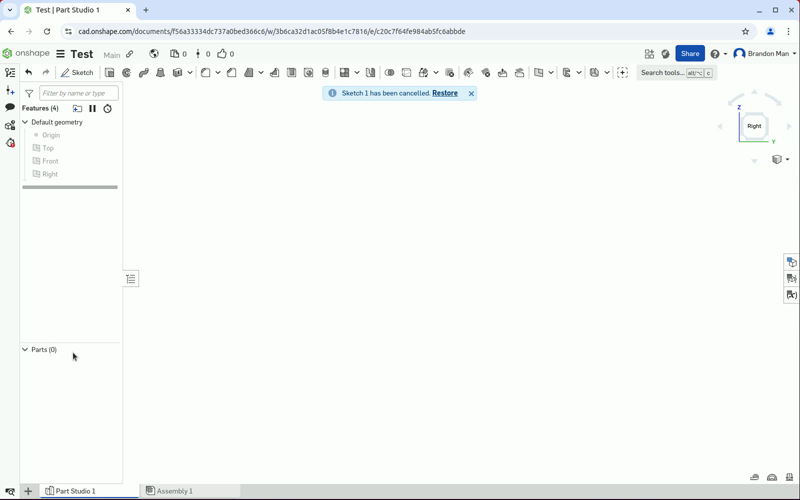
key_up(shift)
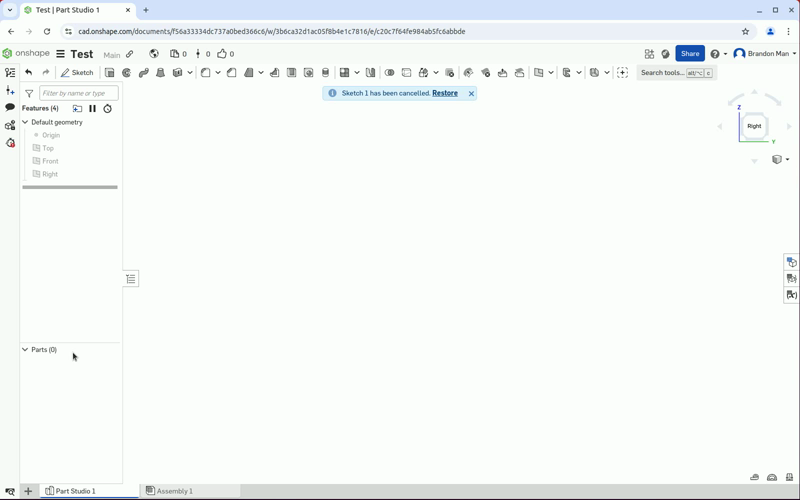
mouse_move(73, 352)
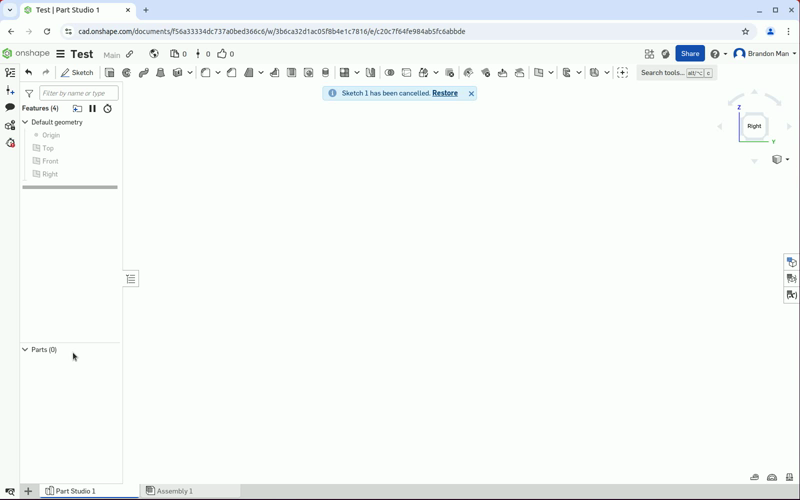
key(shift+y)
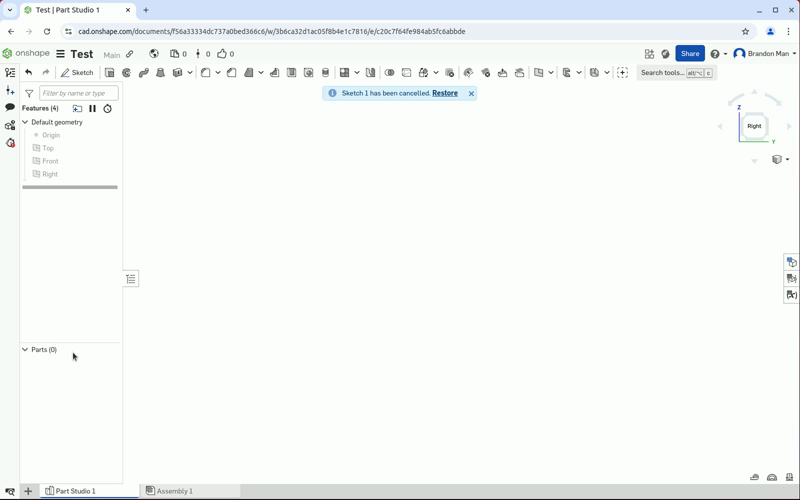
key(shift+s)
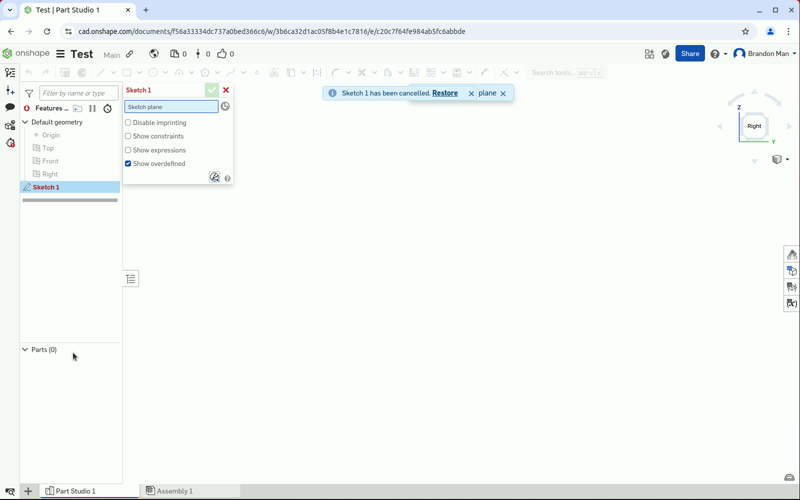
mouse_move(73, 176)
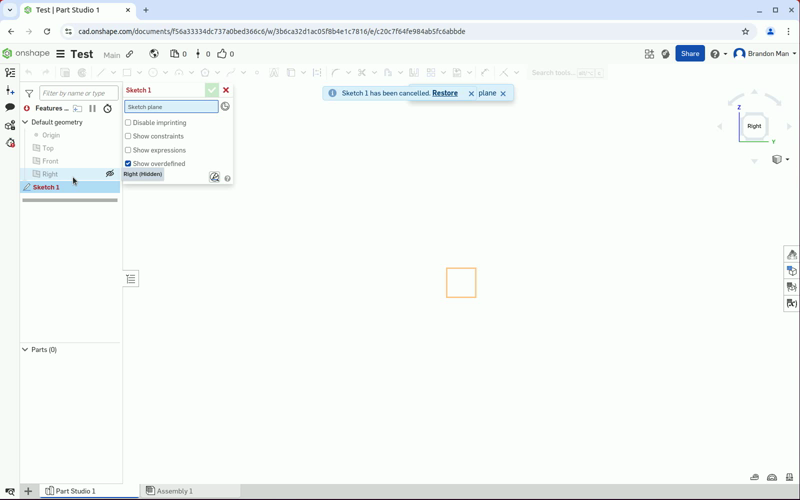
click(73, 176)
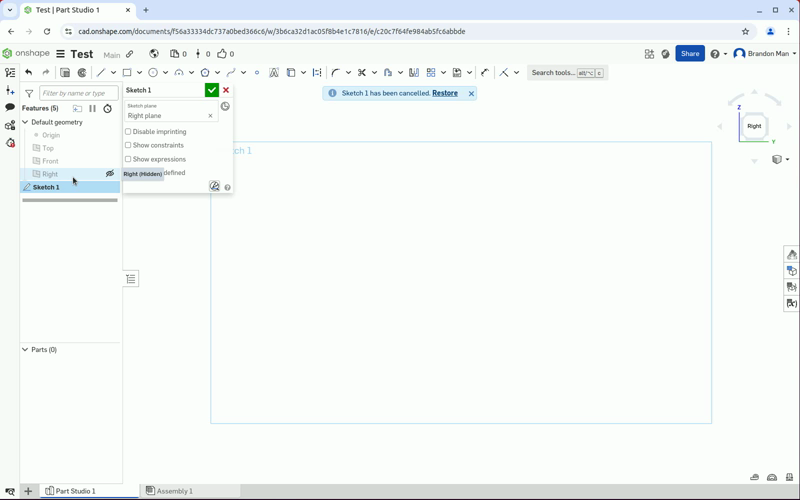
mouse_move(73, 352)
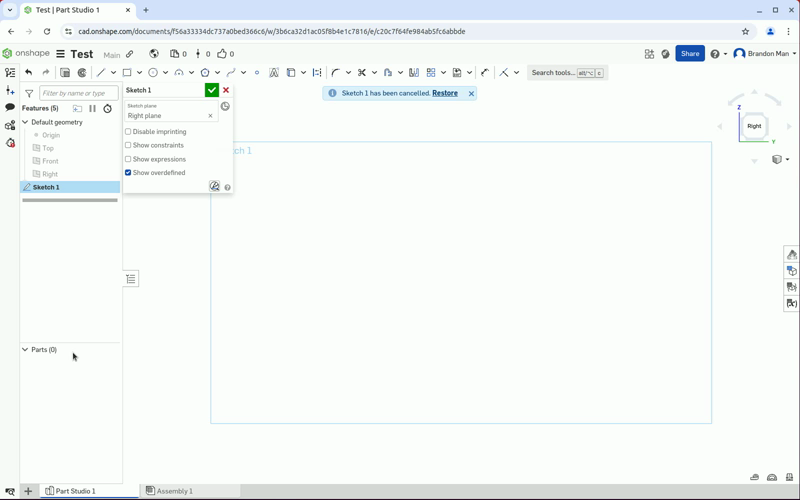
key(y)
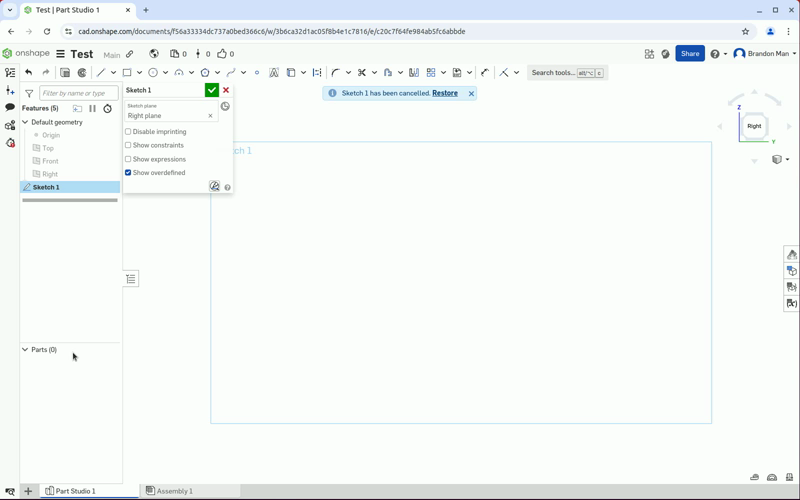
key(l)
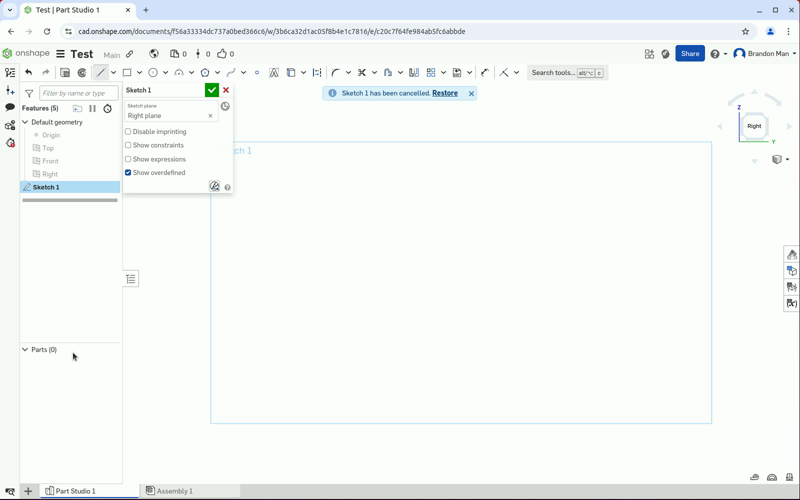
key_down(shift)
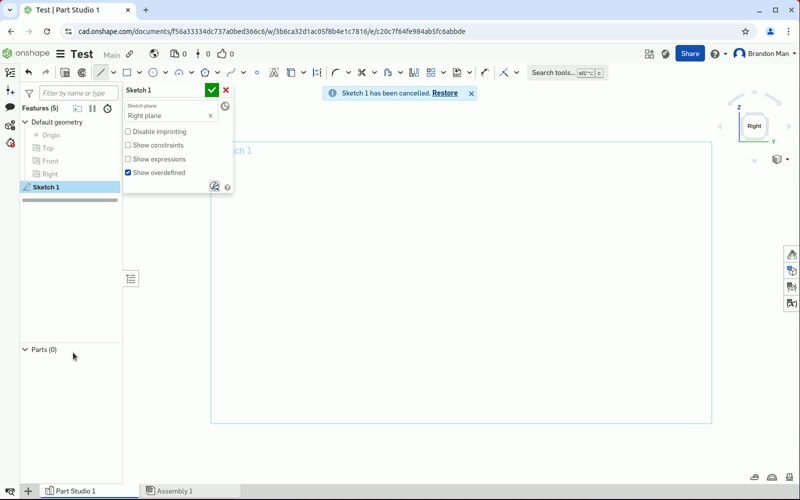
mouse_move(357, 349)
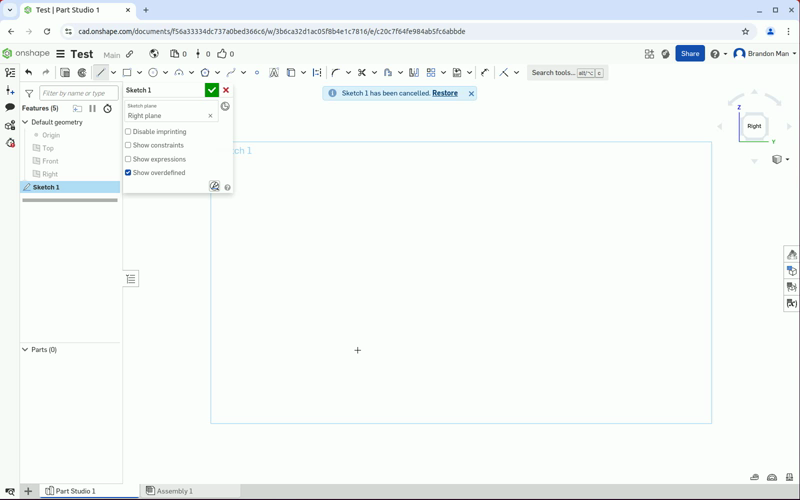
click(357, 349)
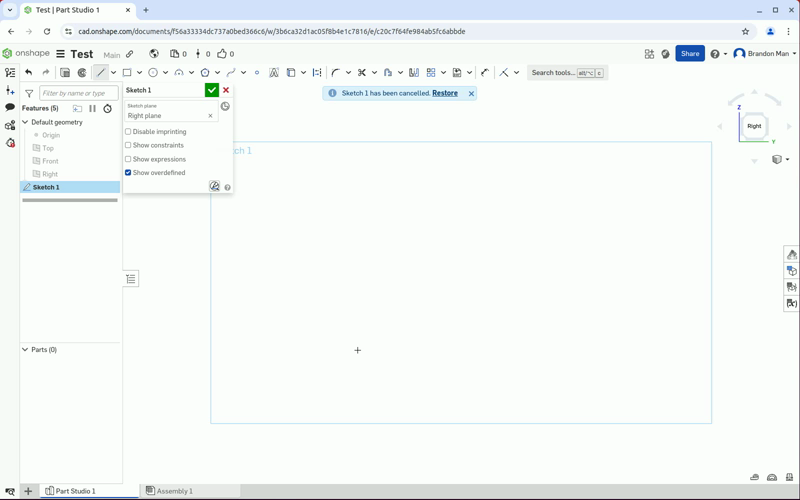
key_up(shift)
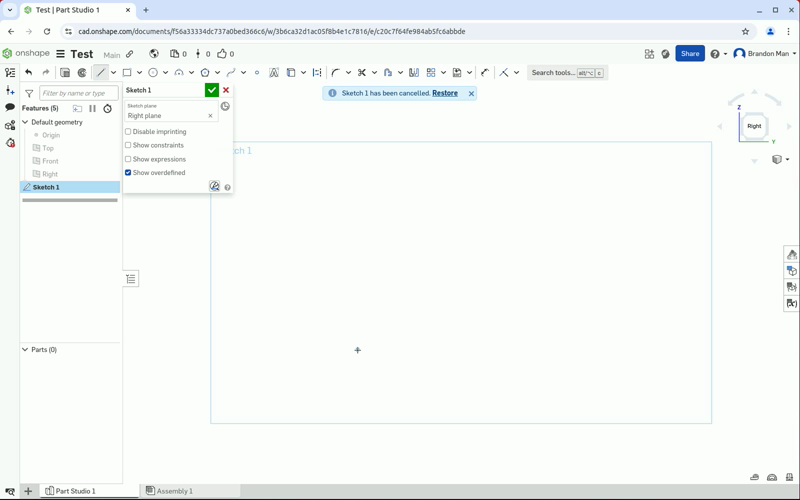
key_down(shift)
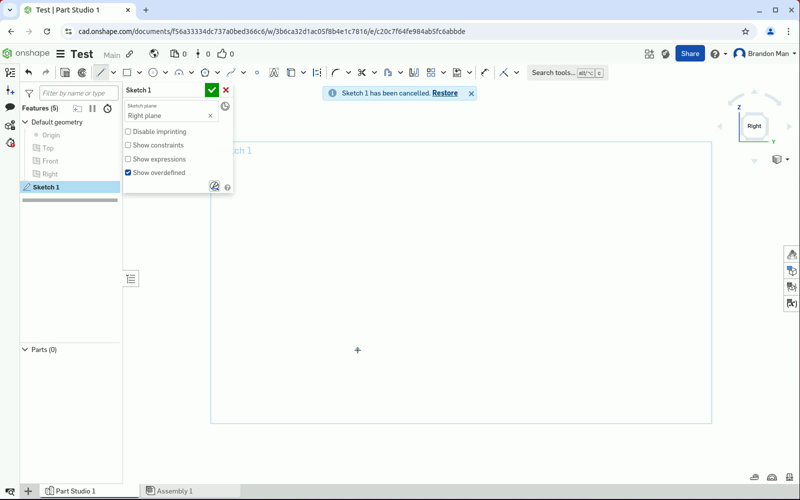
mouse_move(387, 349)
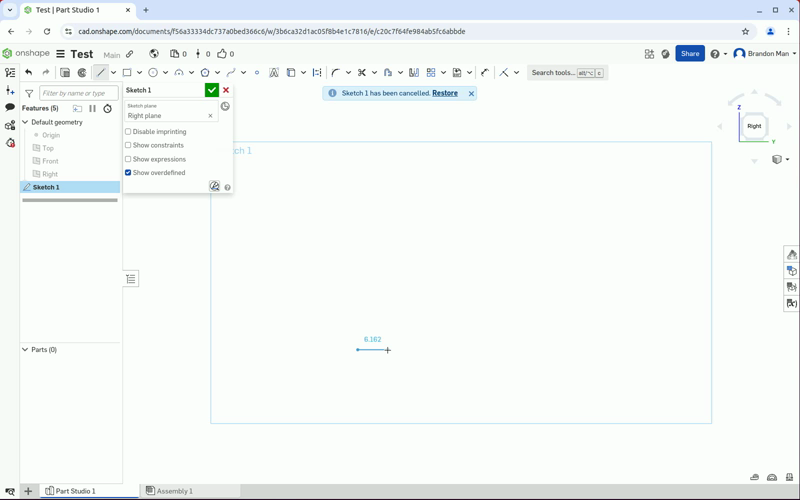
mouse_move(382, 349)
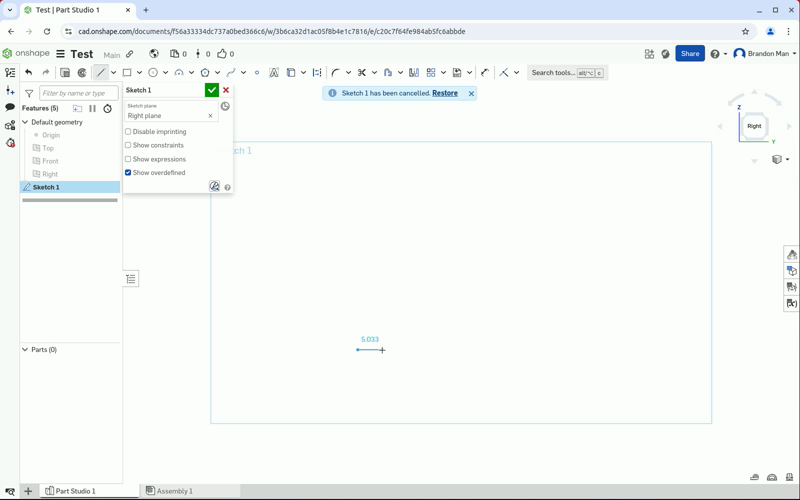
click(382, 349)
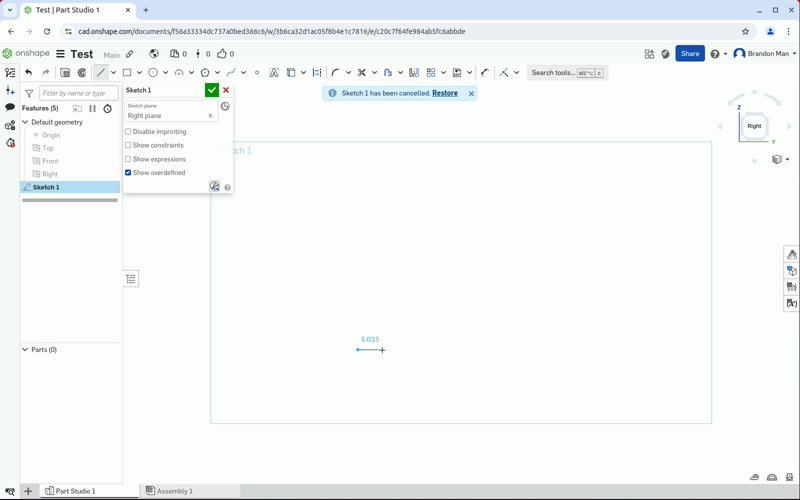
key_up(shift)
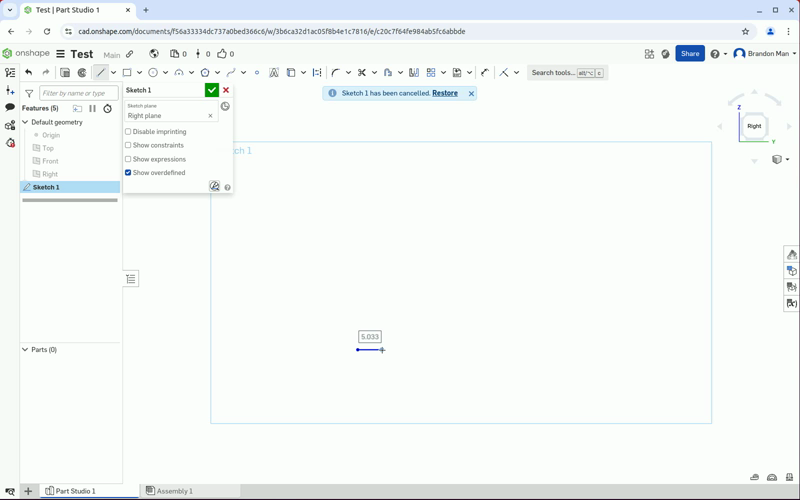
key_down(shift)
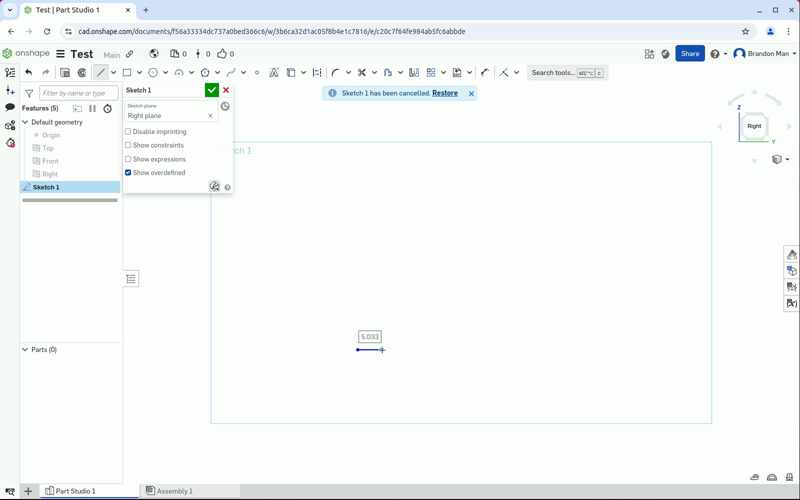
mouse_move(382, 266)
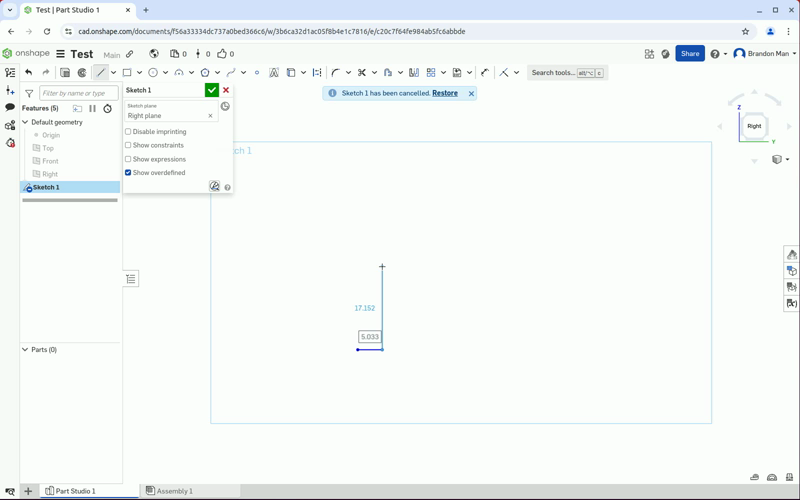
click(382, 266)
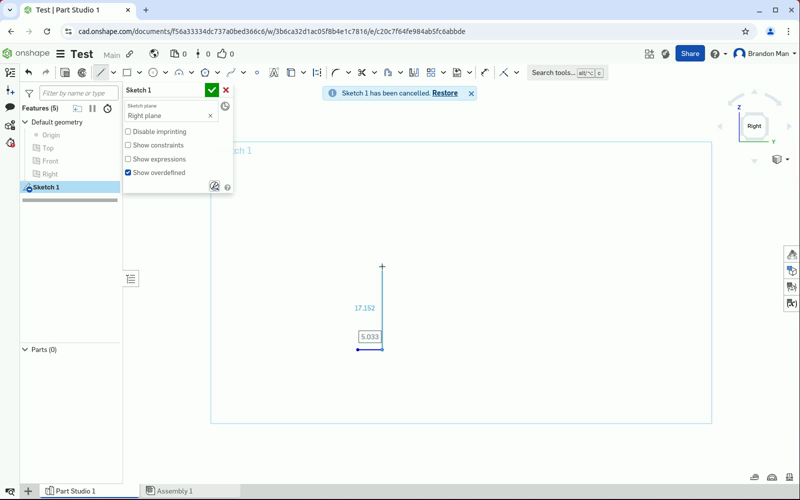
key_up(shift)
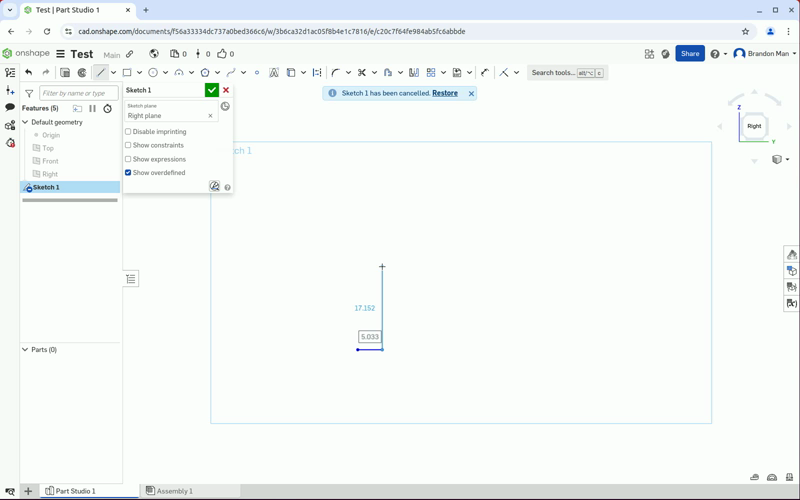
key_down(shift)
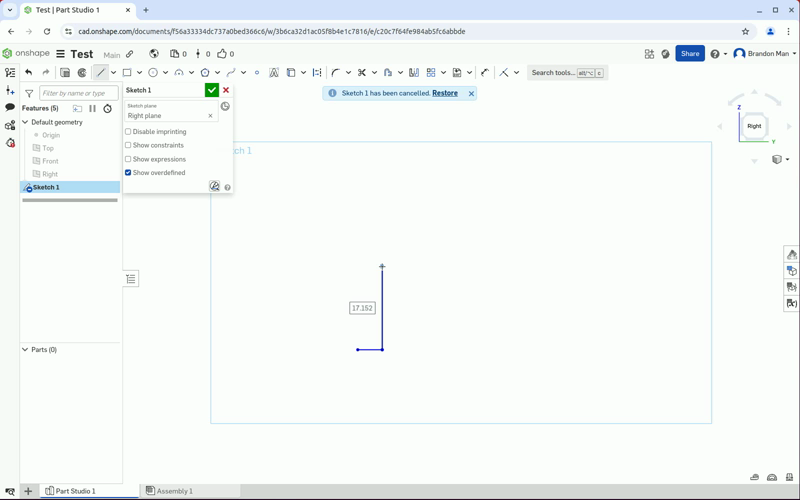
mouse_move(547, 266)
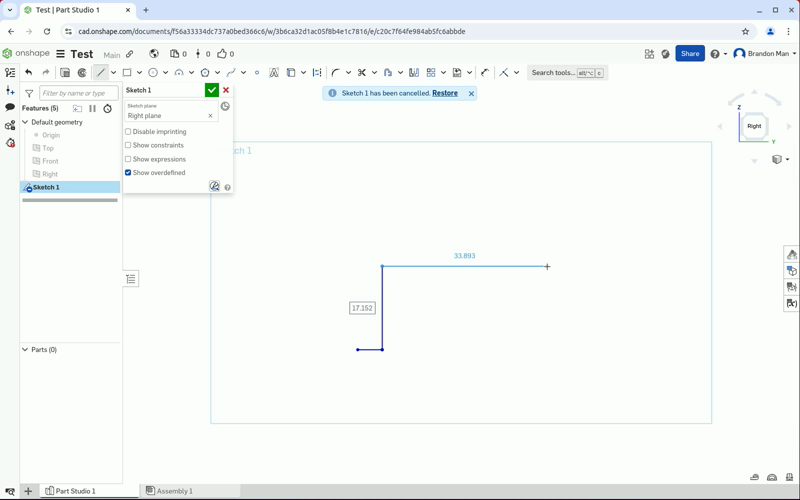
click(547, 266)
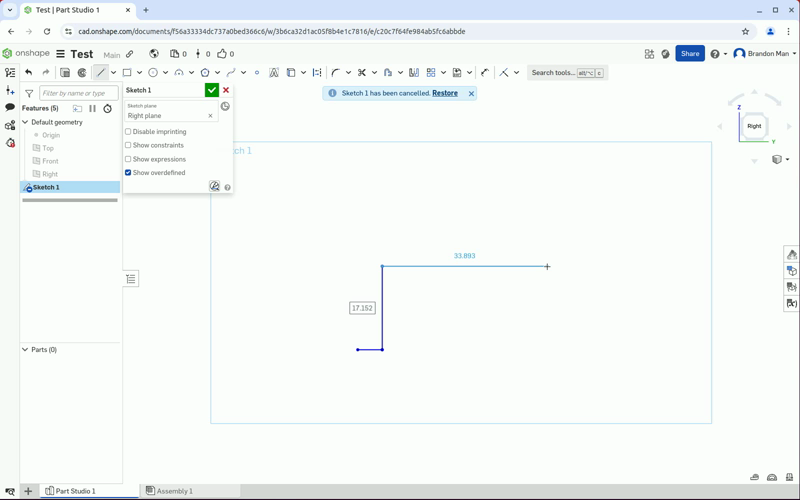
key_up(shift)
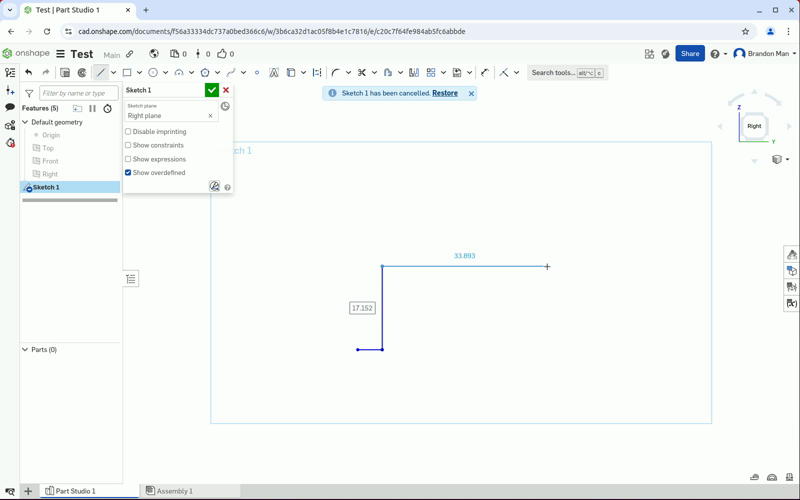
key_down(shift)
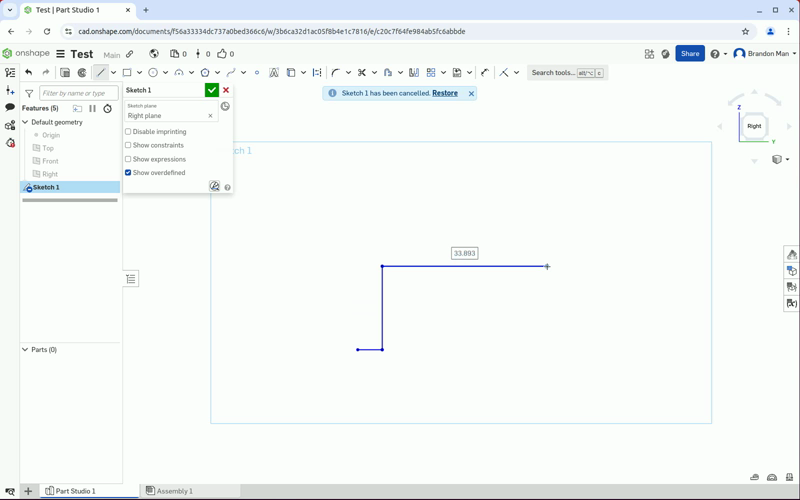
mouse_move(547, 349)
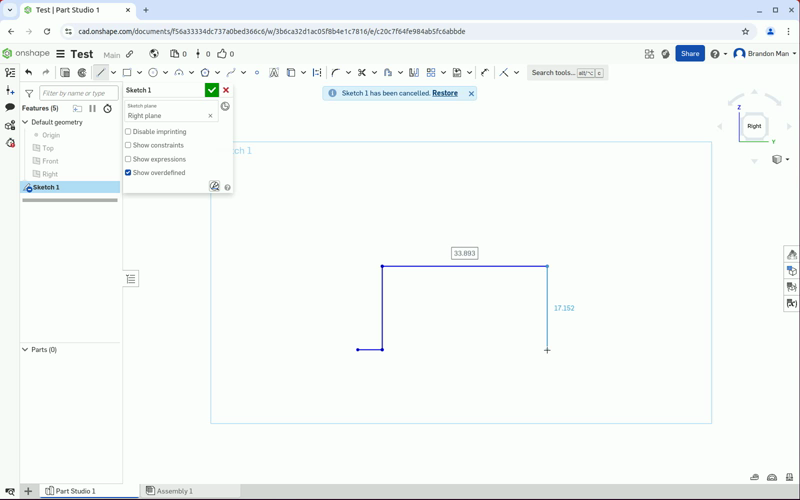
click(547, 349)
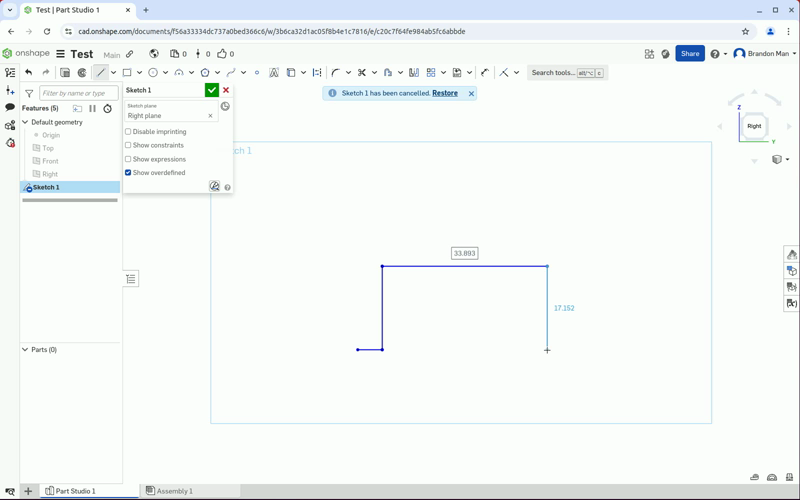
key_up(shift)
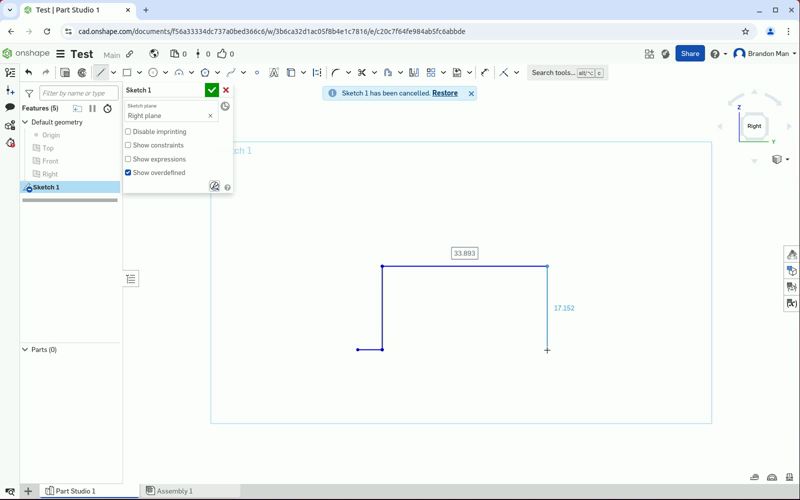
key_down(shift)
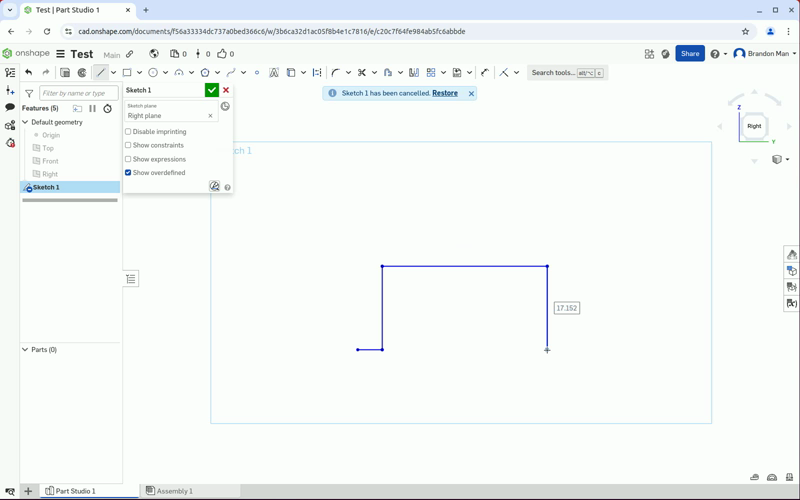
mouse_move(577, 349)
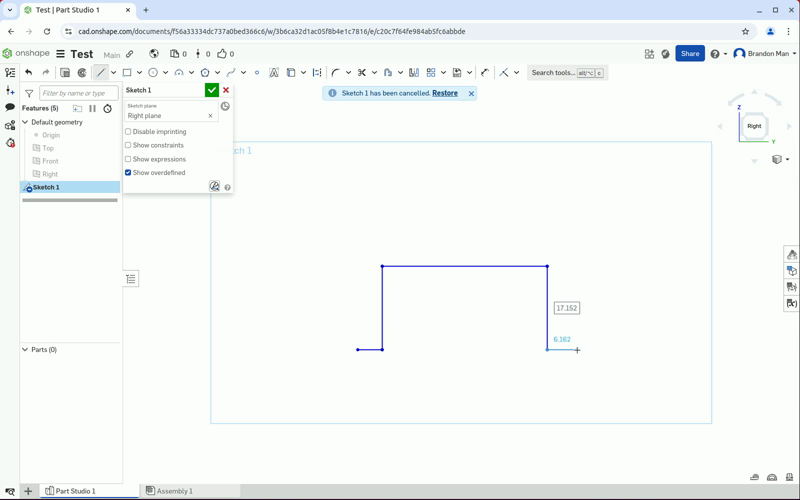
mouse_move(572, 349)
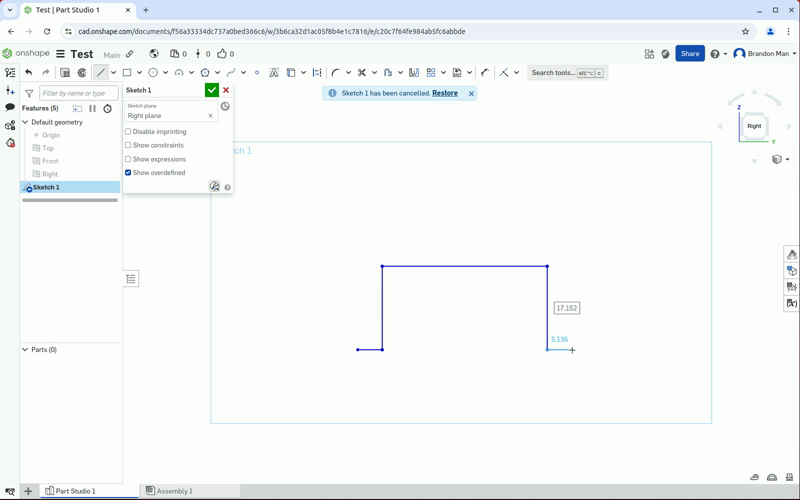
click(572, 349)
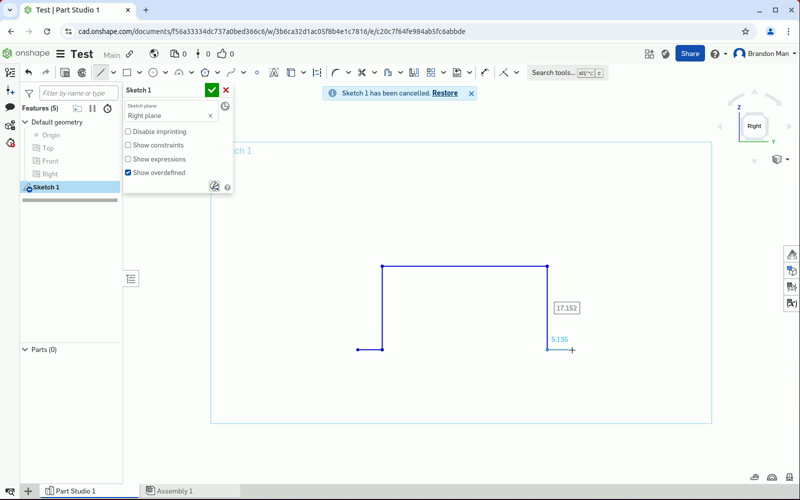
key_up(shift)
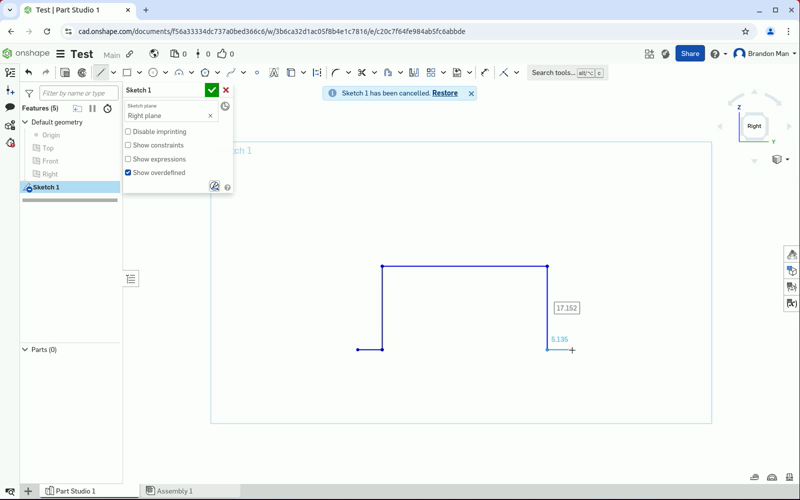
key_down(shift)
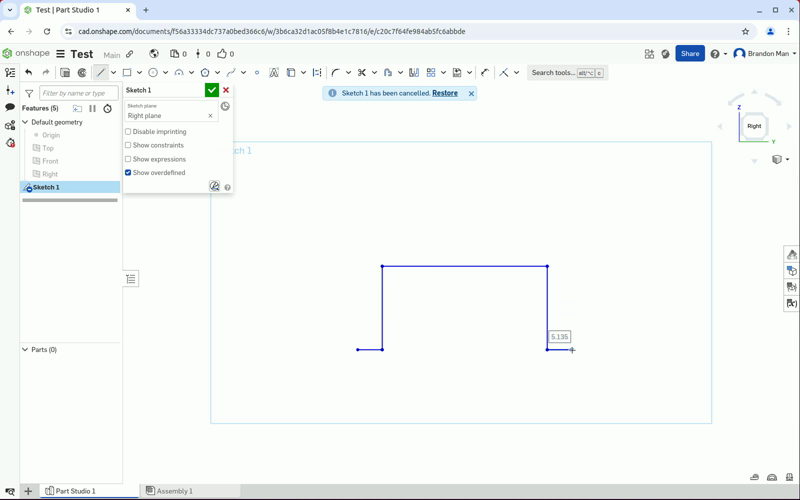
mouse_move(589, 349)
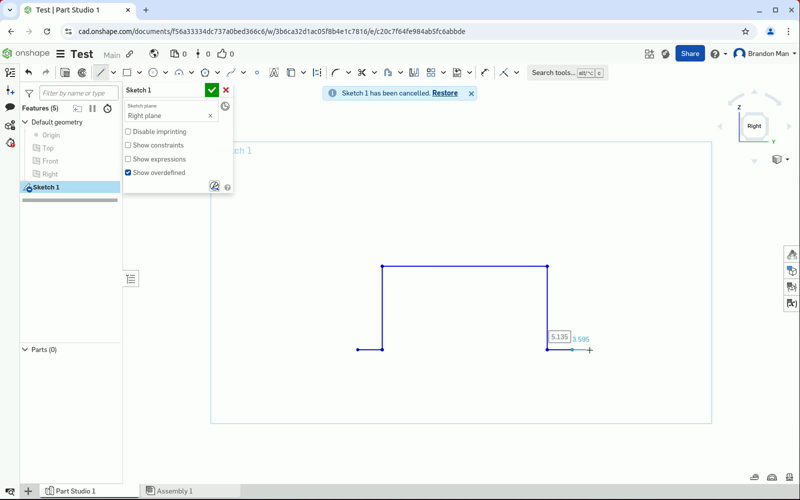
mouse_move(572, 340)
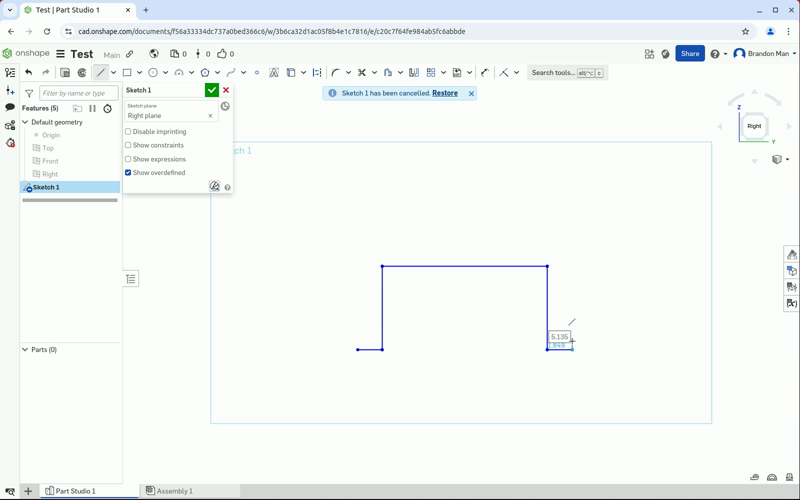
click(572, 340)
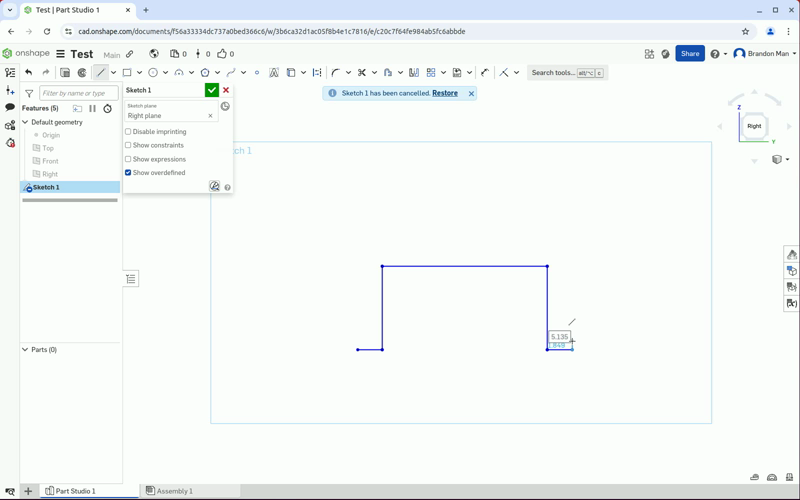
key_up(shift)
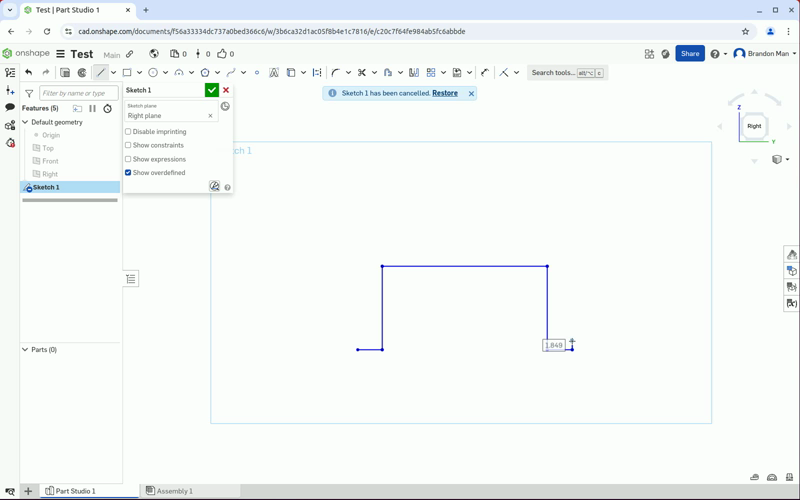
key_down(shift)
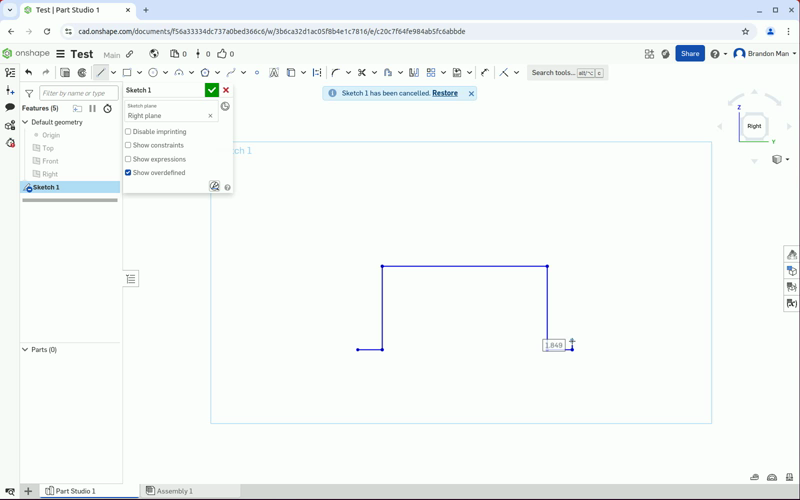
mouse_move(589, 340)
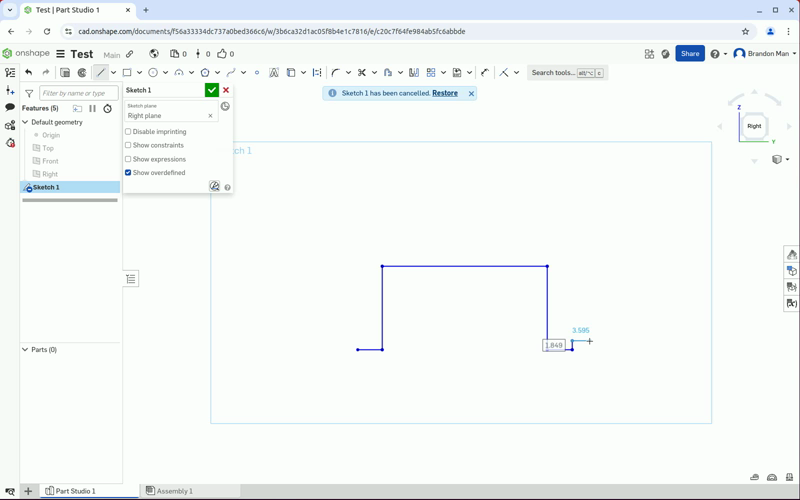
mouse_move(556, 340)
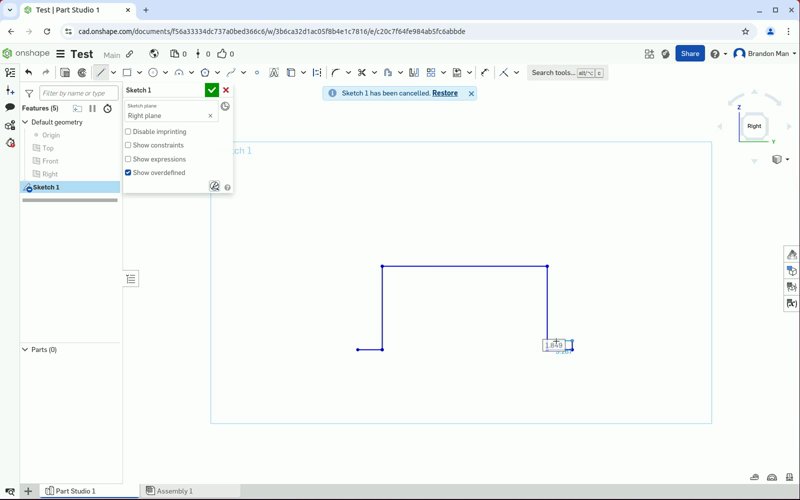
click(556, 340)
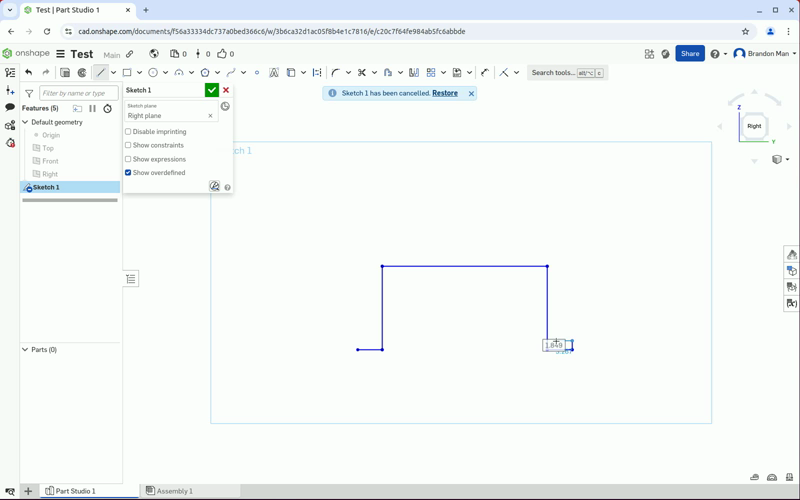
key_up(shift)
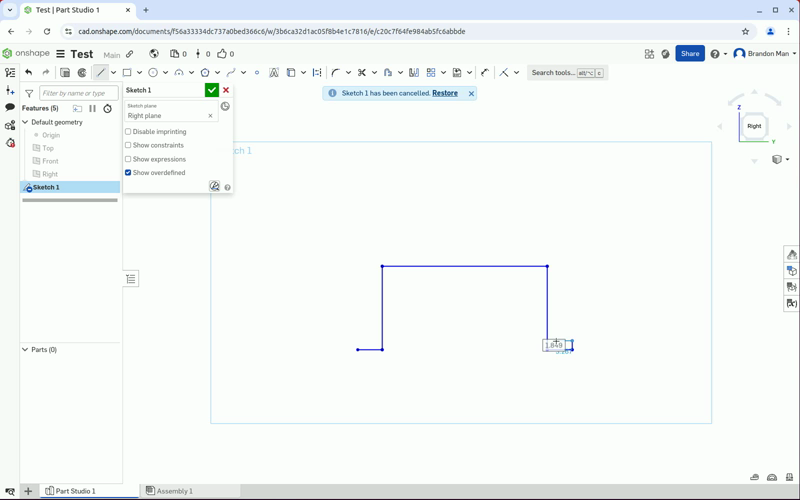
key_down(shift)
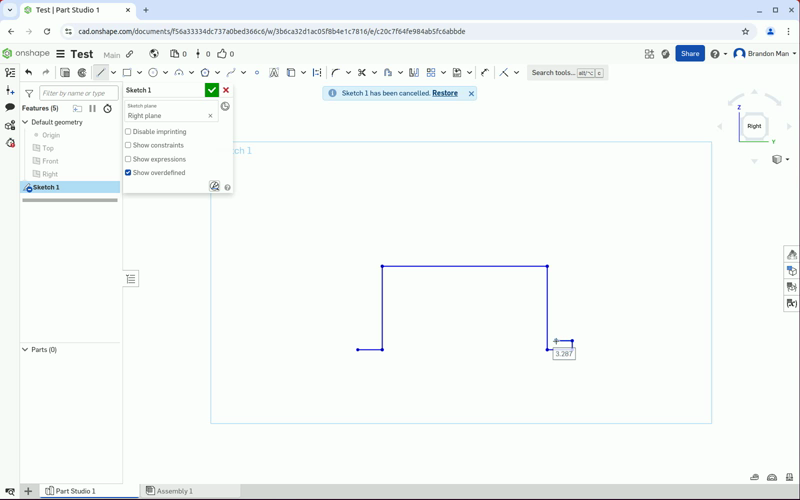
mouse_move(556, 259)
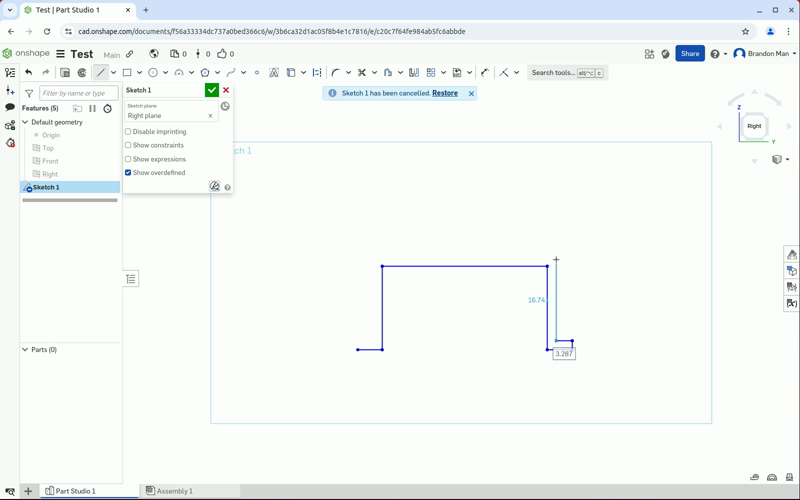
click(556, 259)
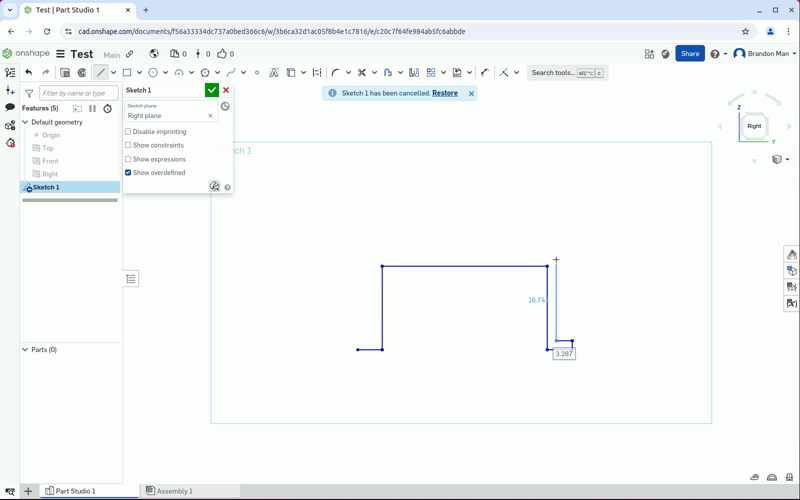
key_up(shift)
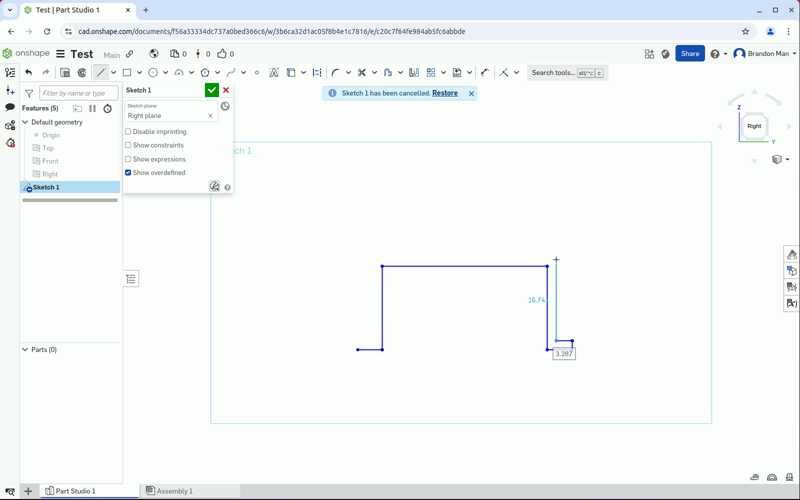
key_down(shift)
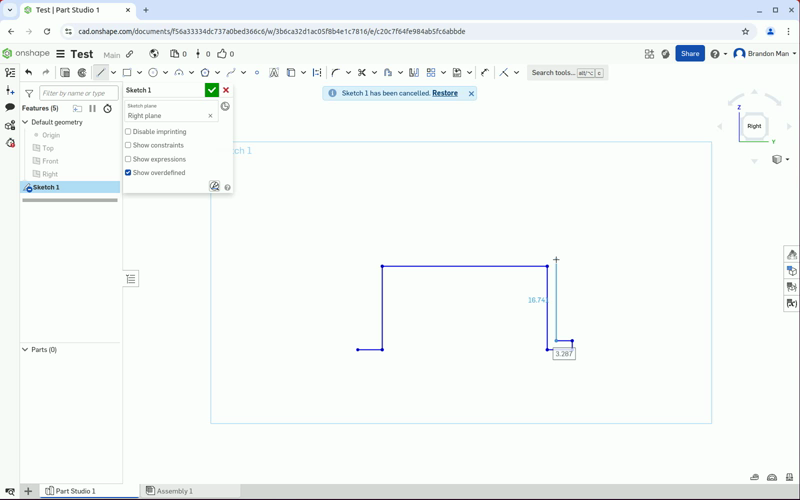
mouse_move(373, 259)
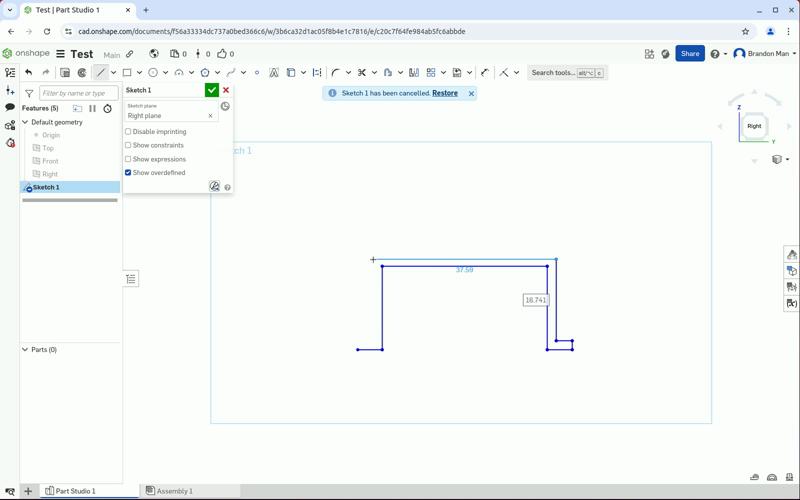
click(373, 259)
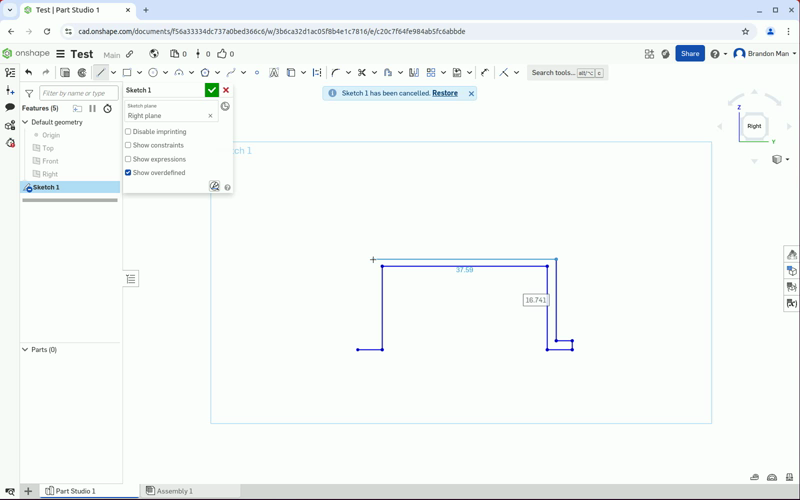
key_up(shift)
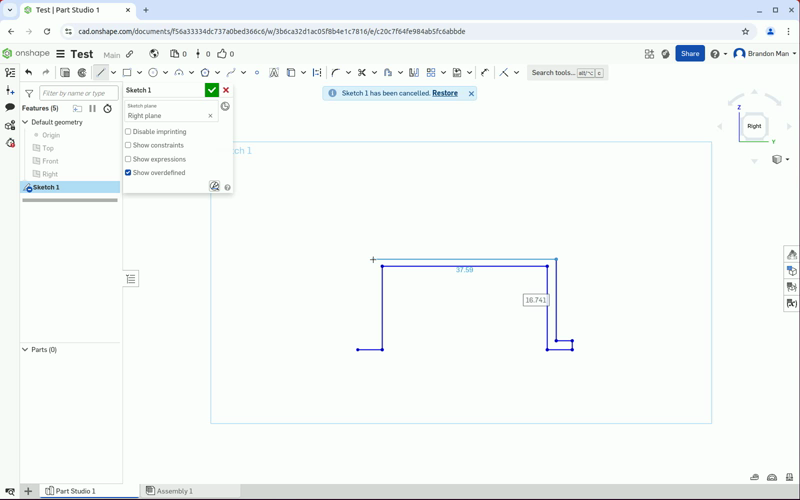
key_down(shift)
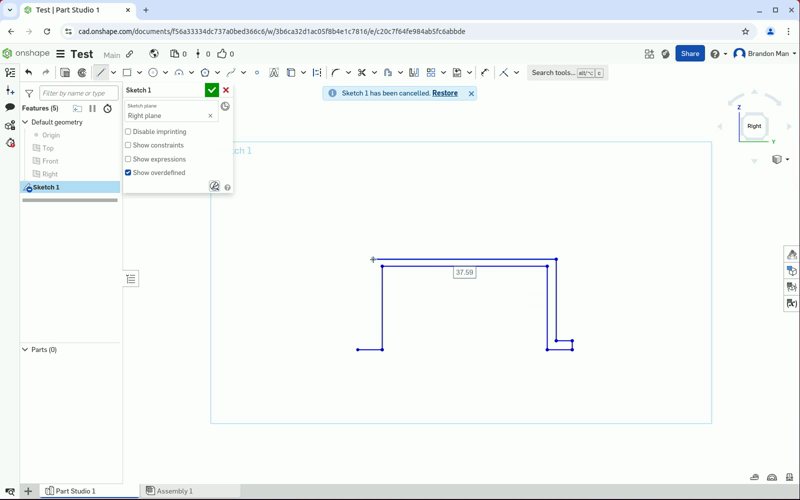
mouse_move(373, 340)
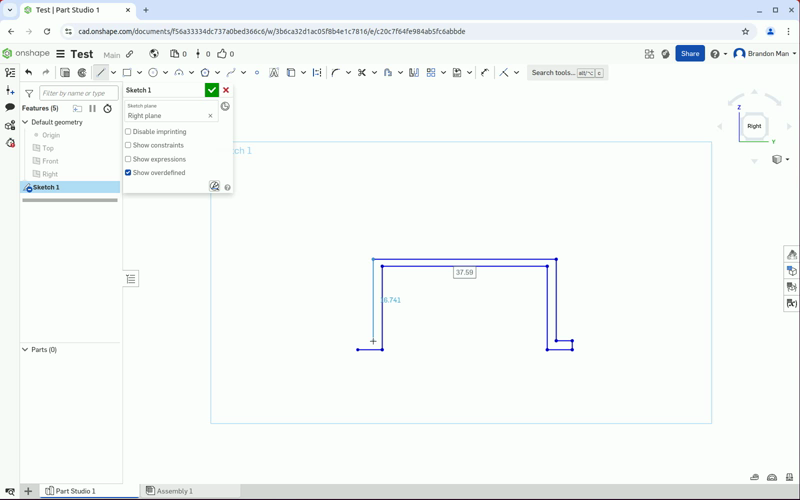
click(373, 340)
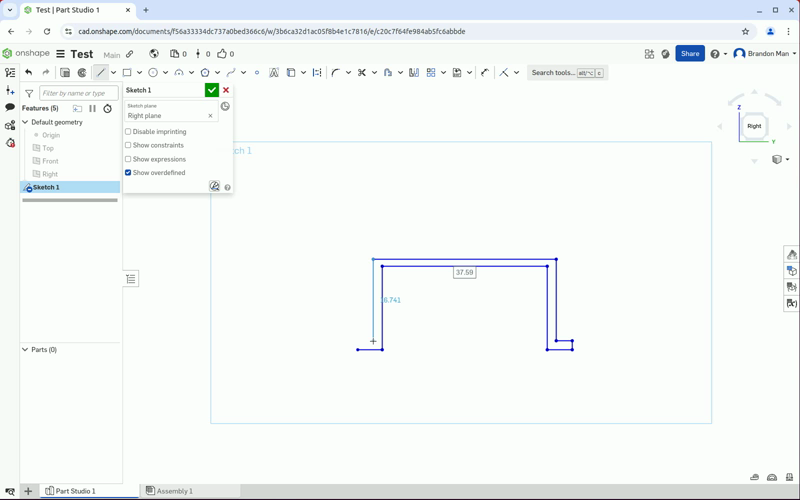
key_up(shift)
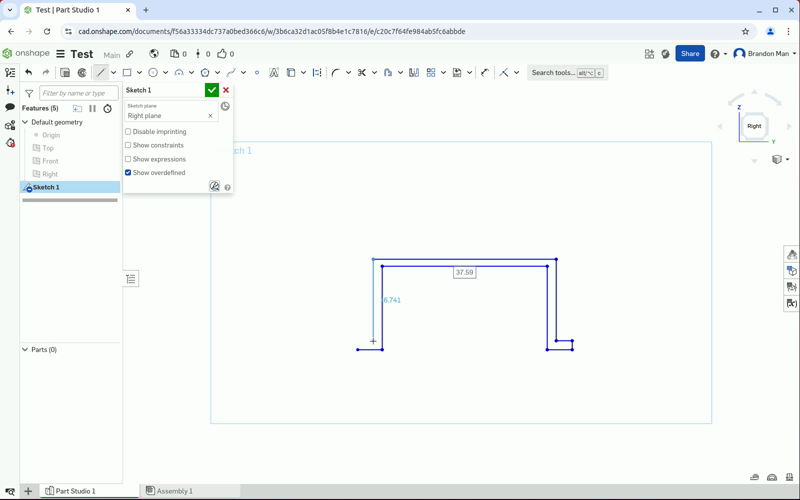
key_down(shift)
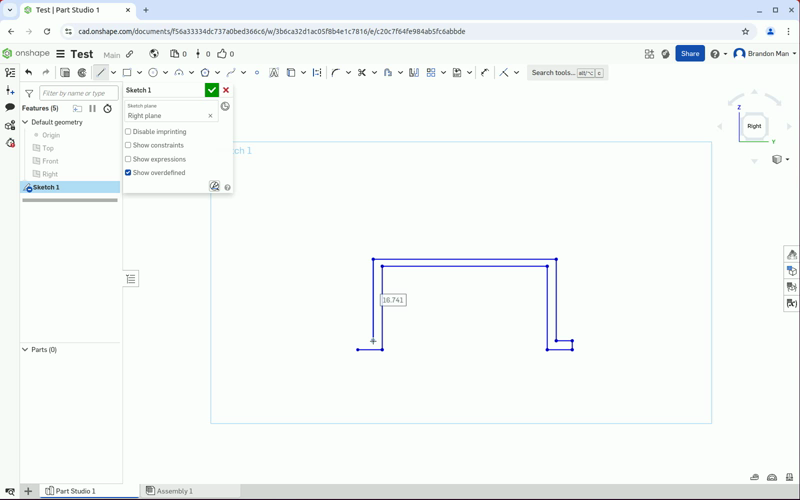
mouse_move(403, 340)
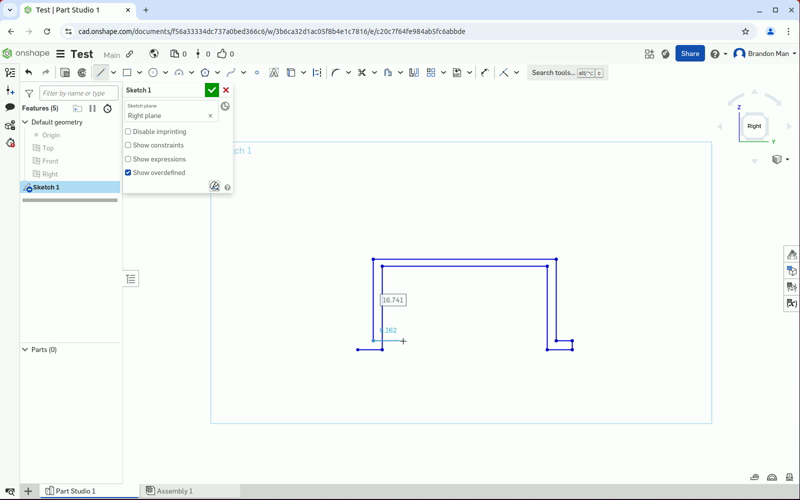
mouse_move(357, 340)
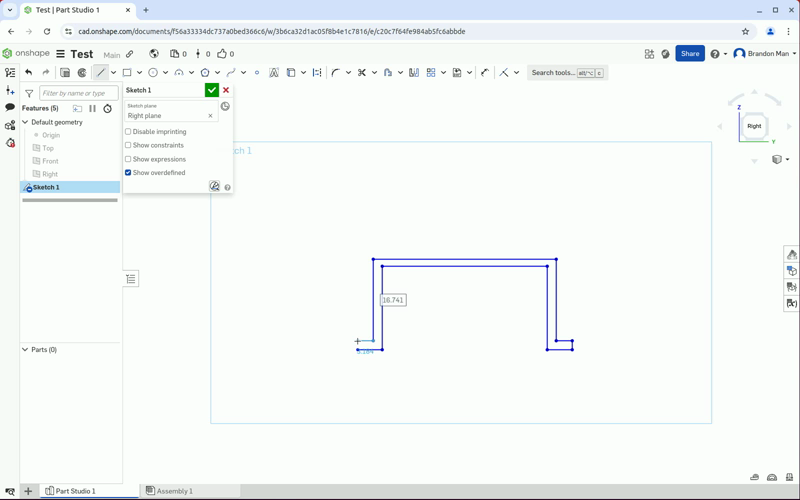
click(357, 340)
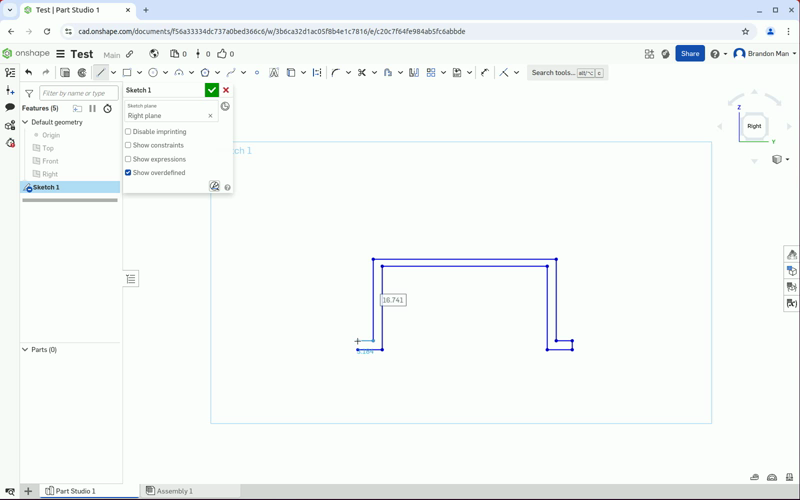
key_up(shift)
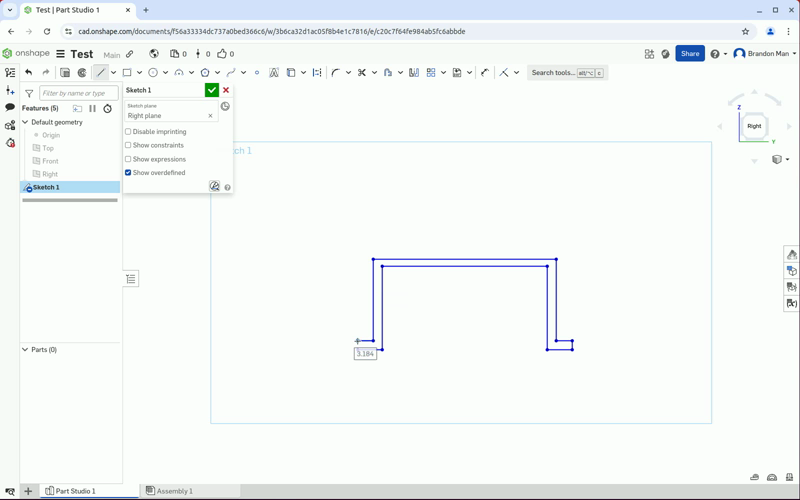
mouse_move(387, 340)
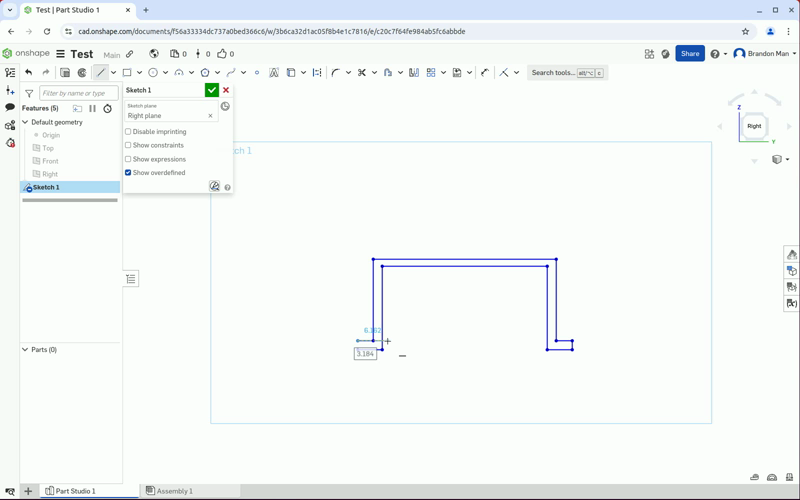
key_down(shift)
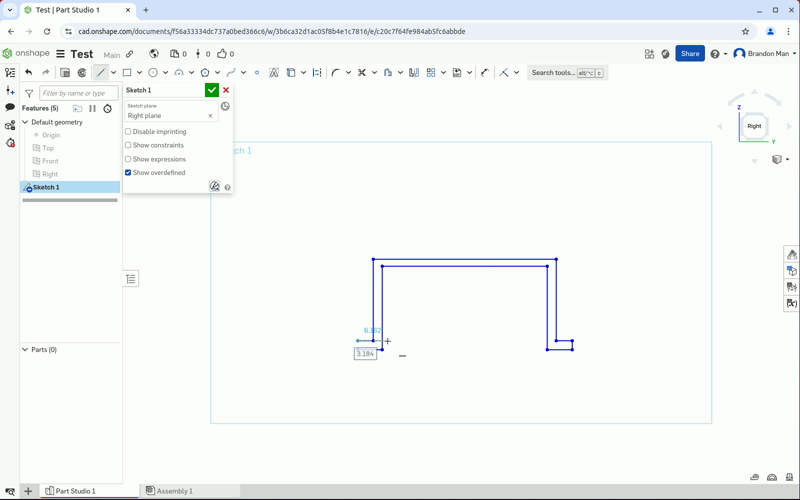
mouse_move(357, 349)
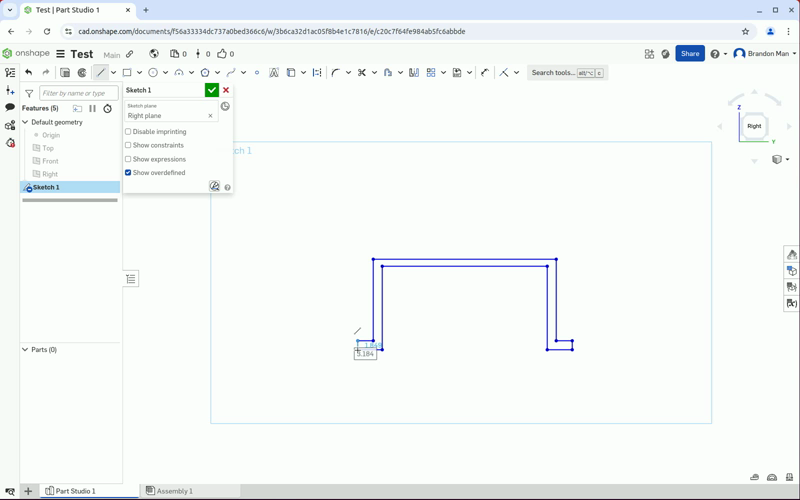
key_up(shift)
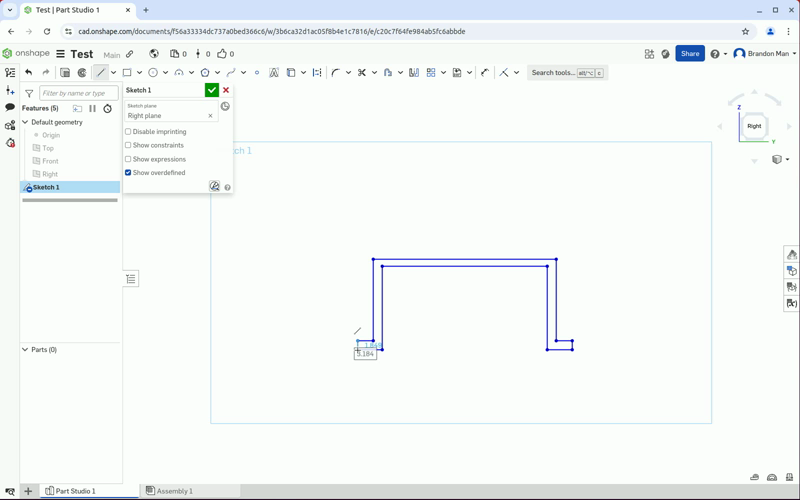
click(357, 349)
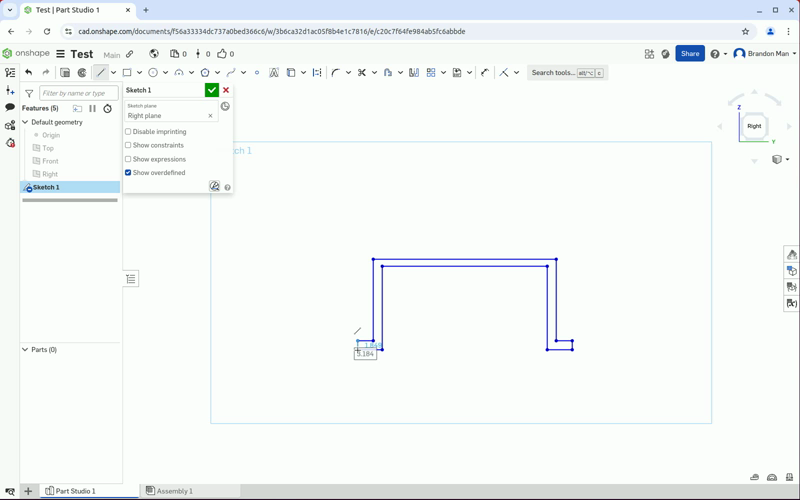
key(esc)
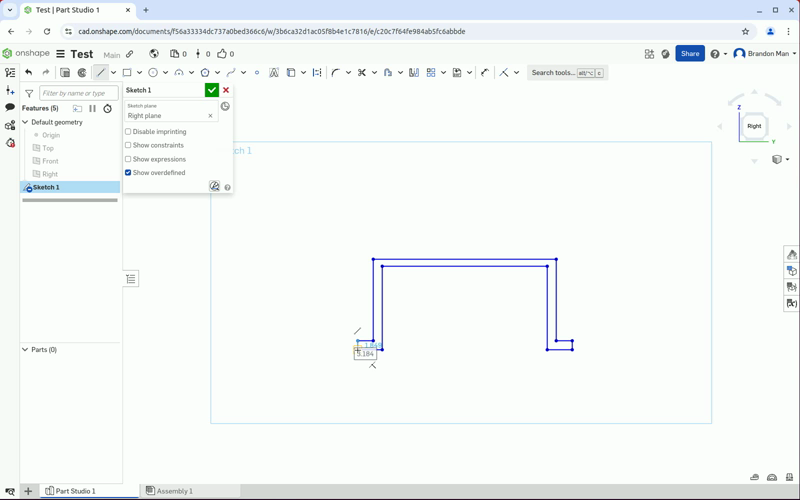
mouse_move(552, 284)
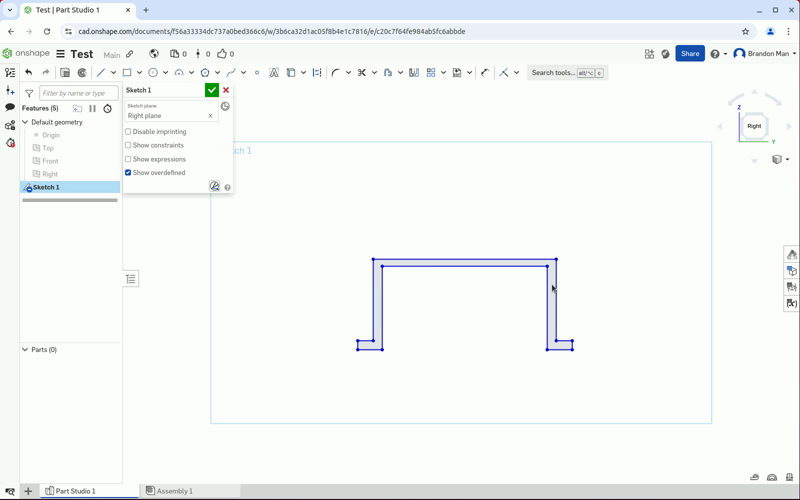
click(552, 284)
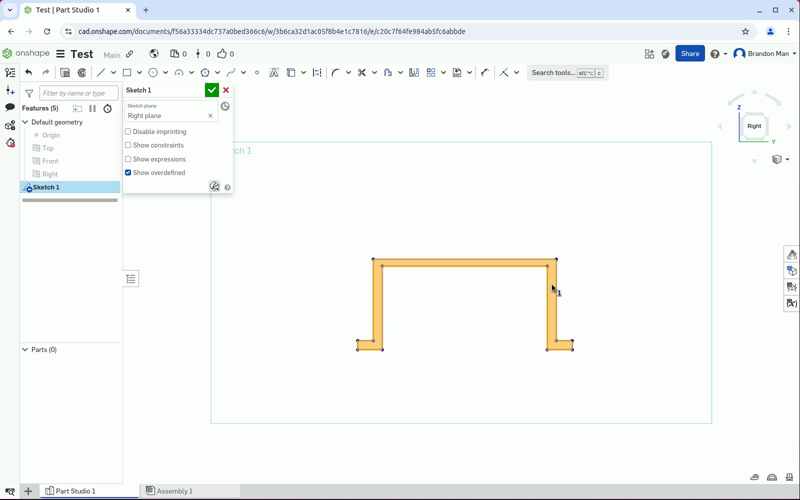
mouse_move(73, 352)
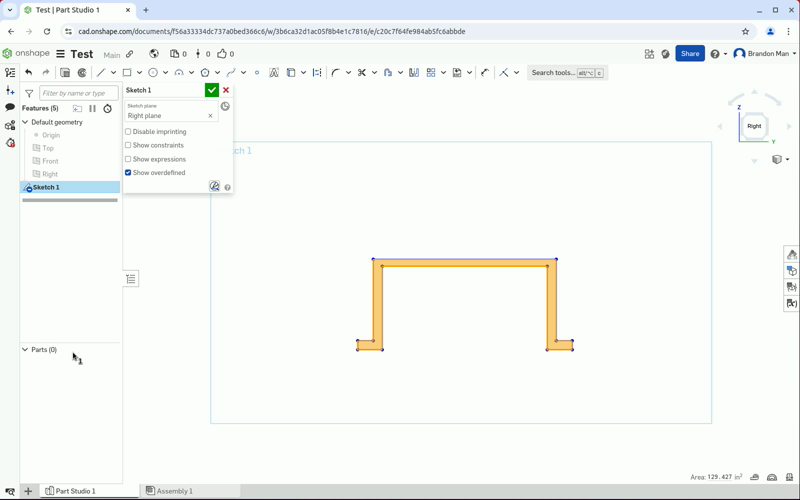
key(shift+y)
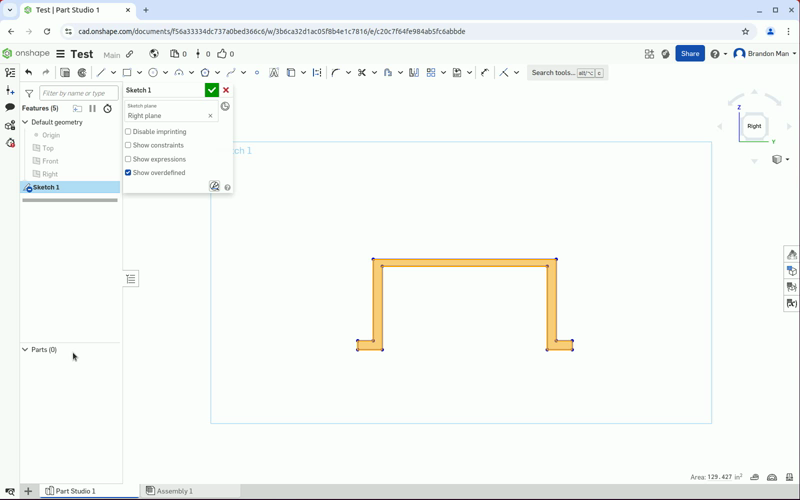
key(shift+e)
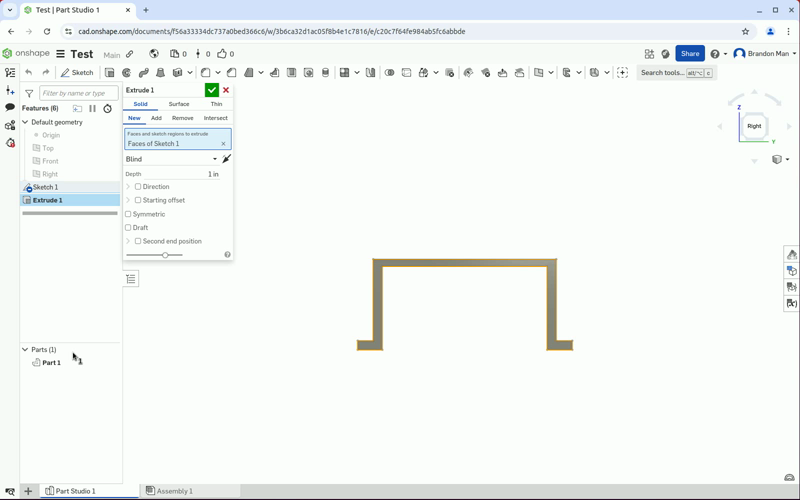
mouse_move(143, 106)
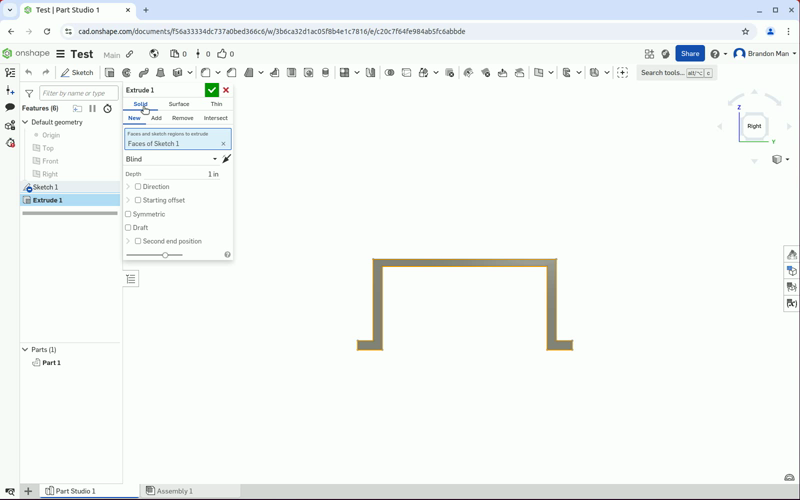
click(143, 106)
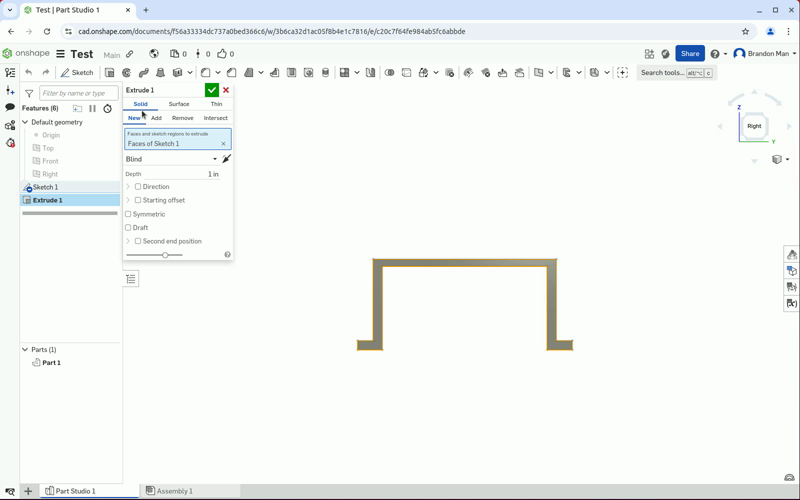
mouse_move(137, 120)
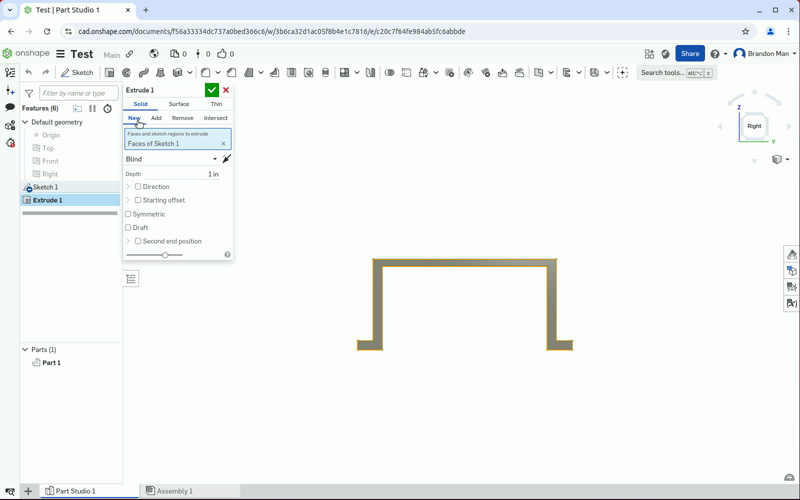
click(137, 120)
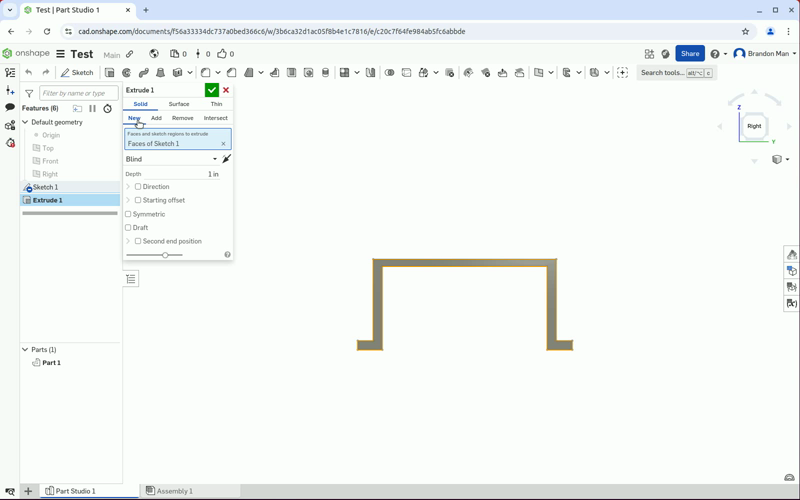
key(tab, 4)
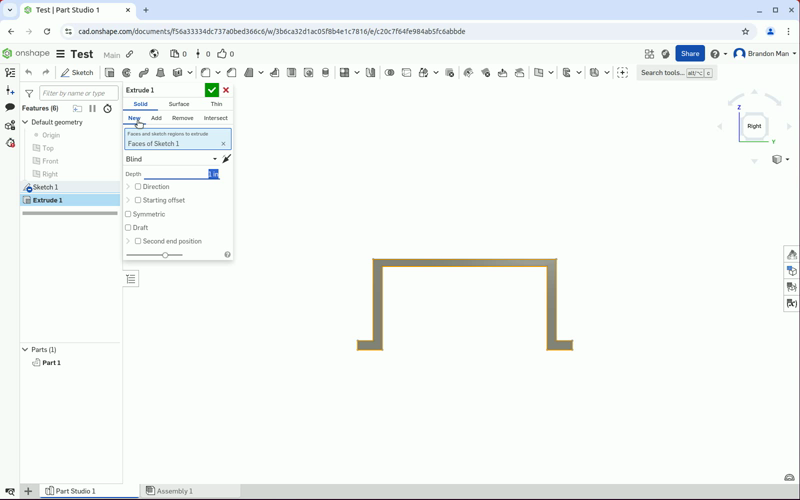
text(4.333)
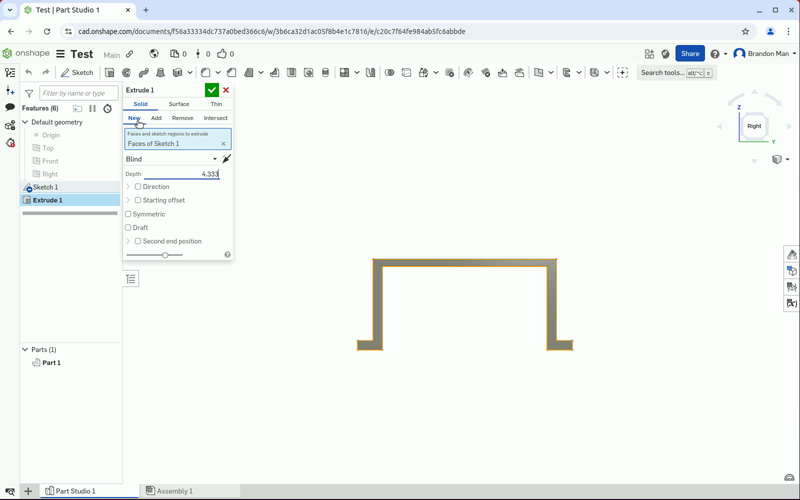
key(enter)
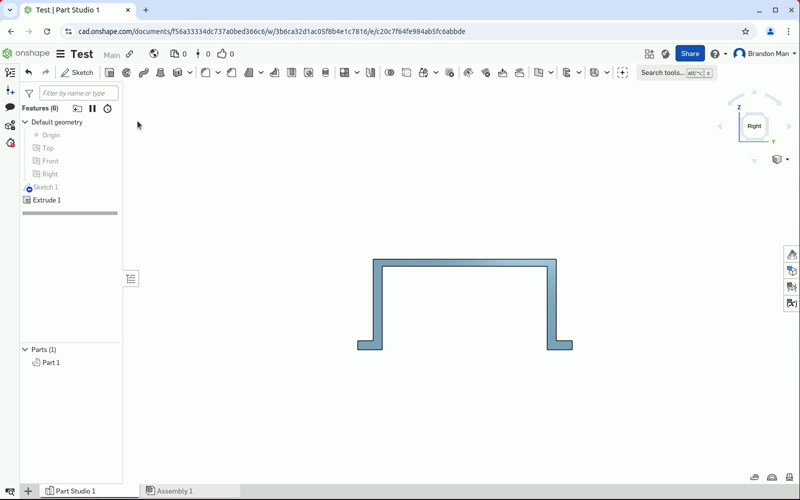
key(shift+h)
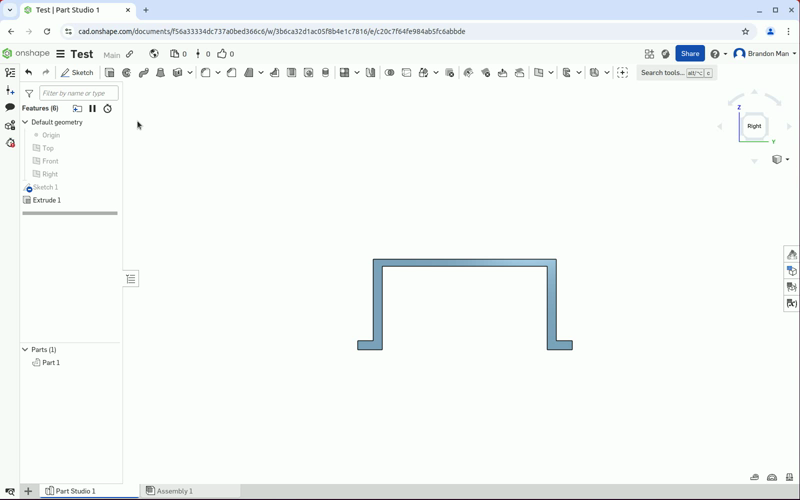
key(shift+h)
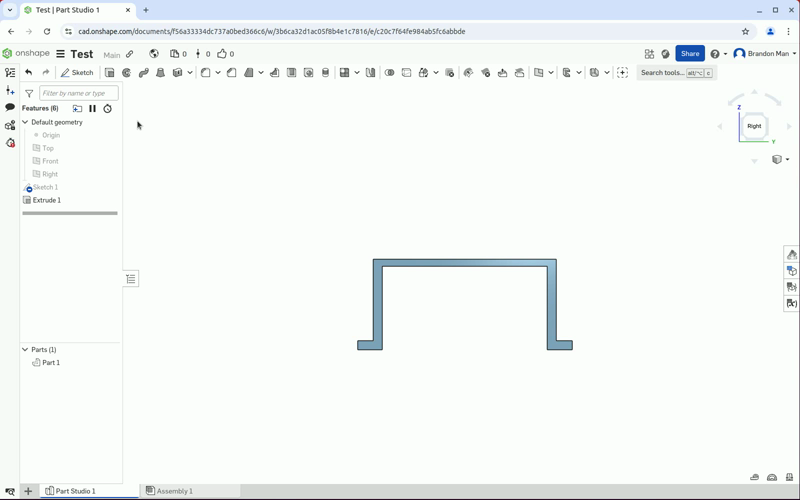
mouse_move(73, 189)
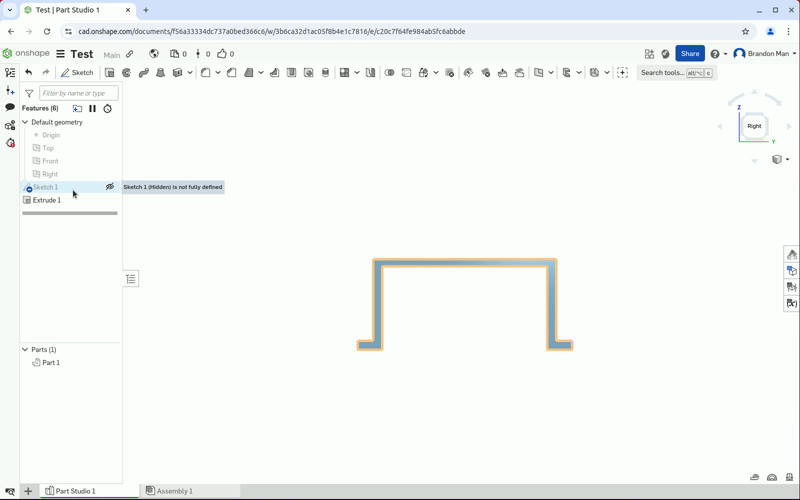
click(73, 189)
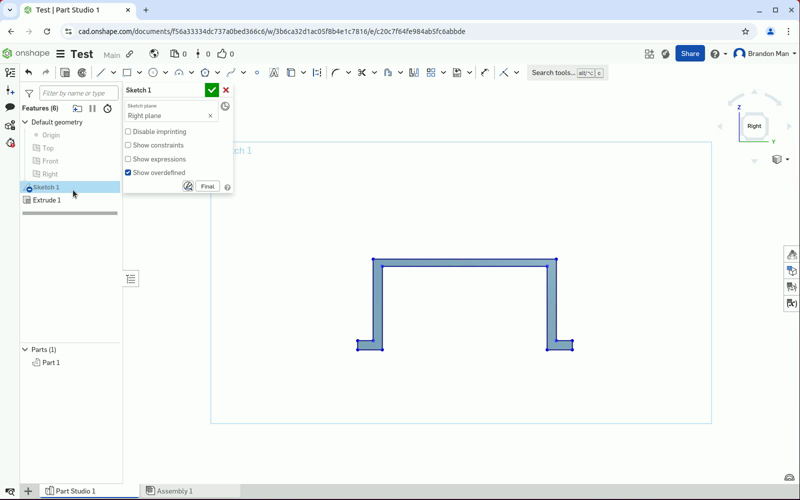
mouse_move(229, 92)
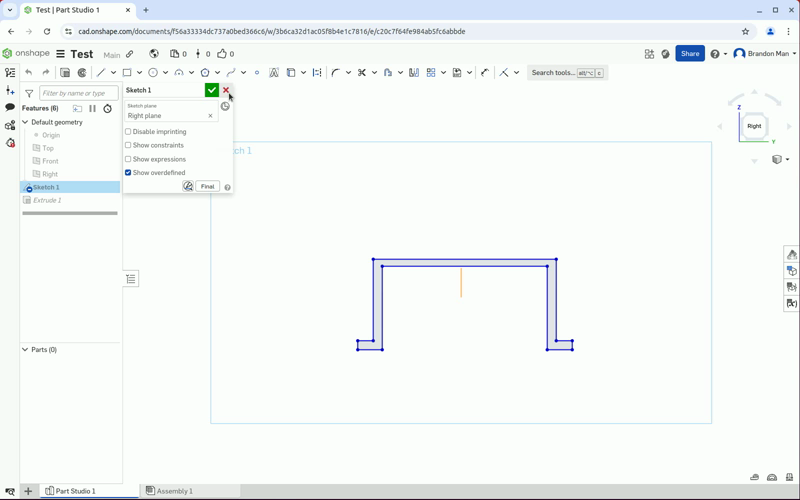
click(229, 92)
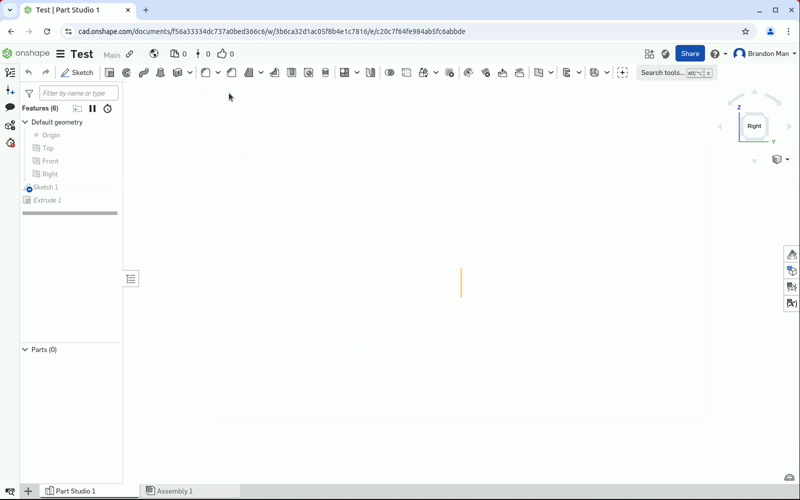
mouse_move(73, 352)
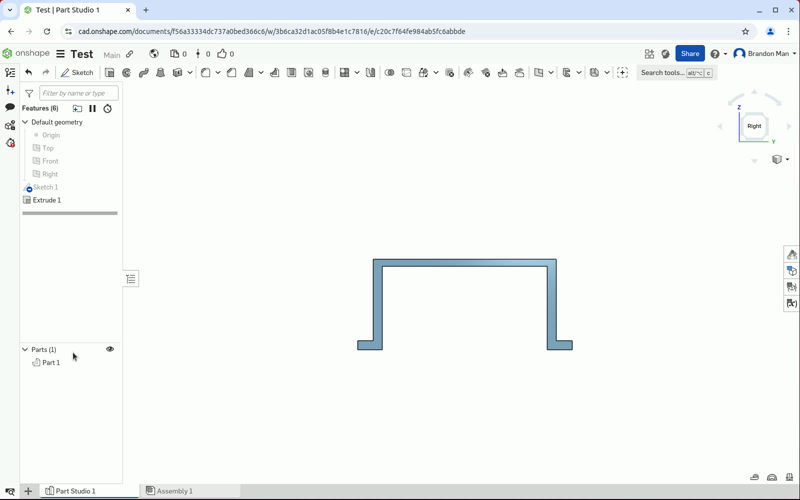
key(y)
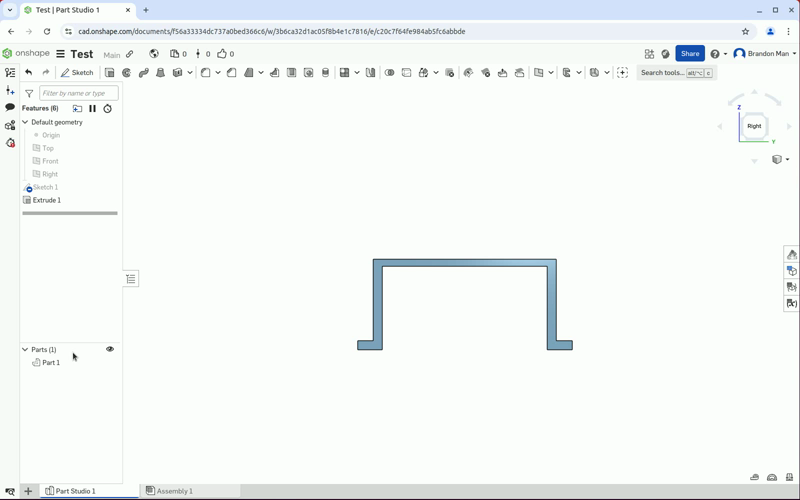
key(shift+p)
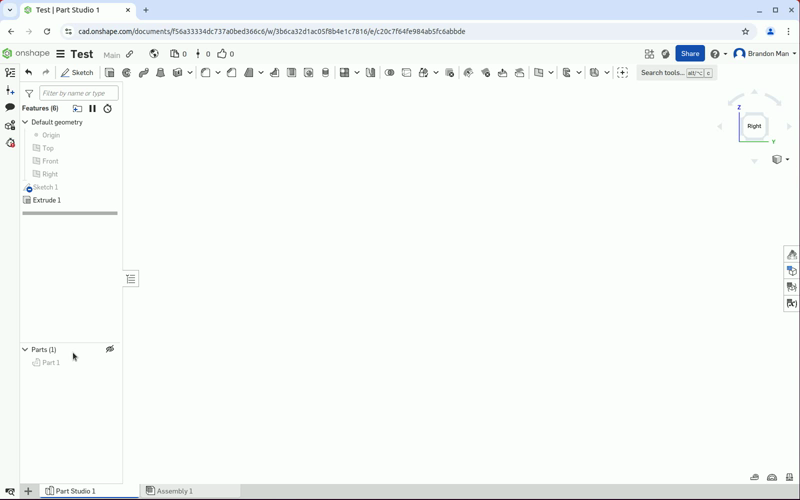
key(space)
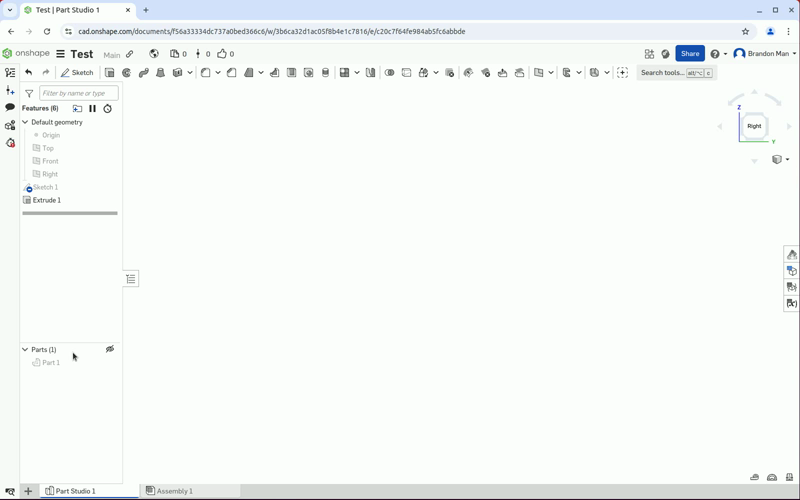
key_down(shift)
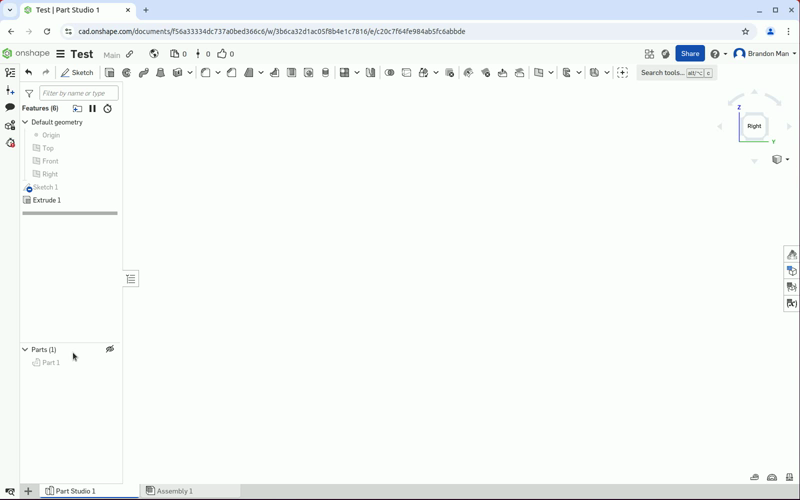
key(right)
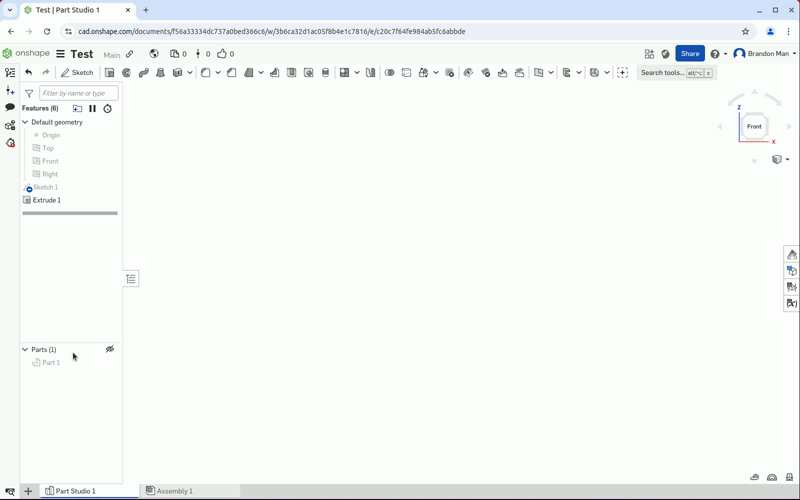
key_up(shift)
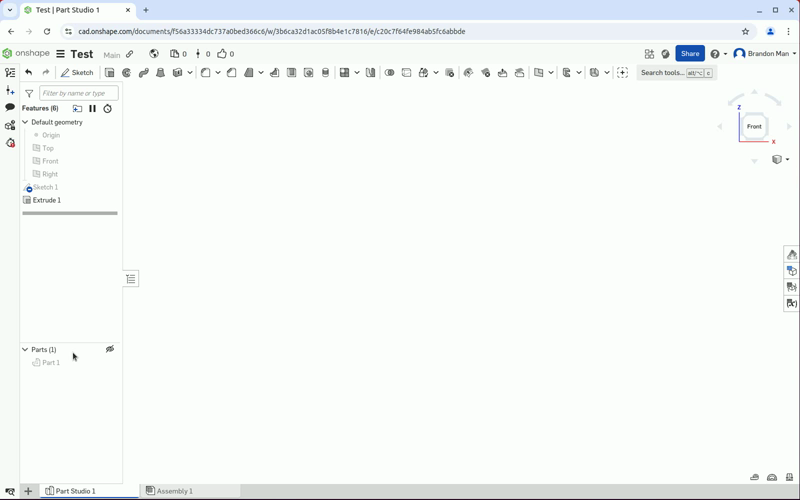
key(space)
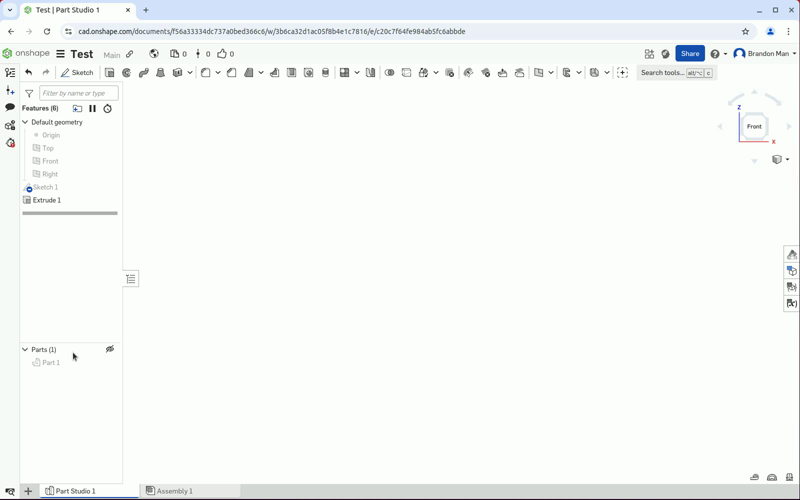
key_down(shift)
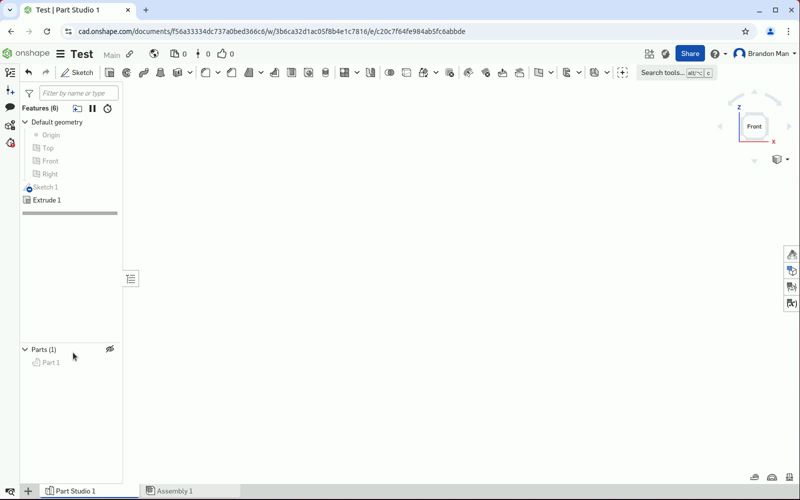
key(down)
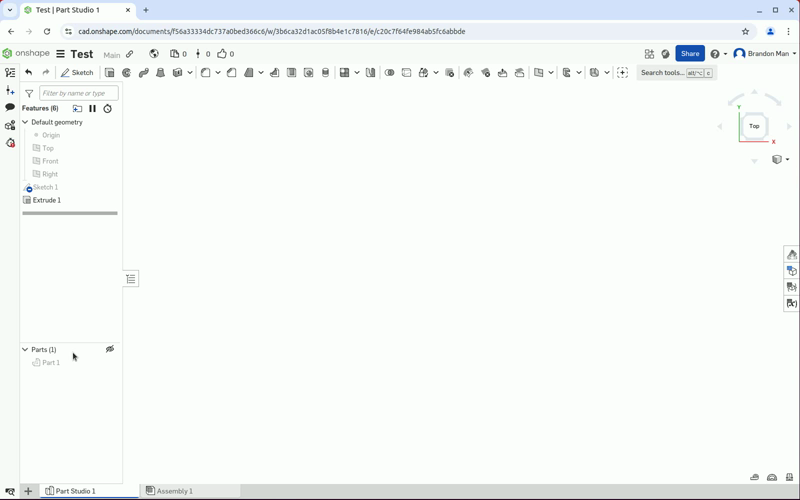
key_up(shift)
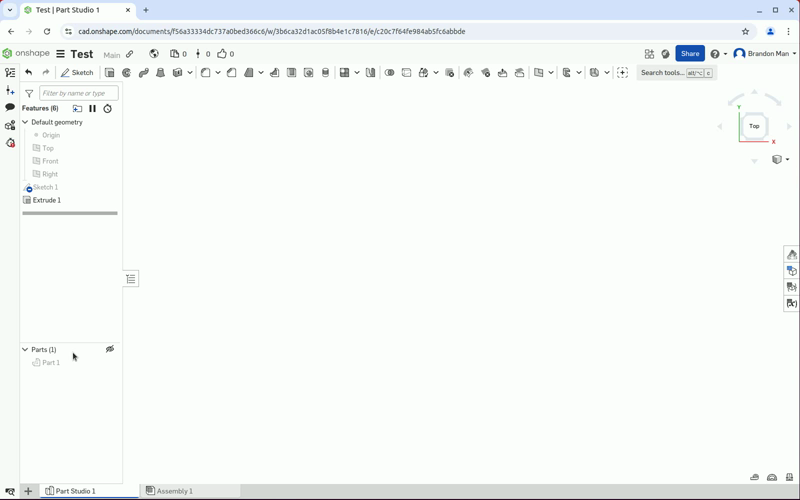
mouse_move(73, 352)
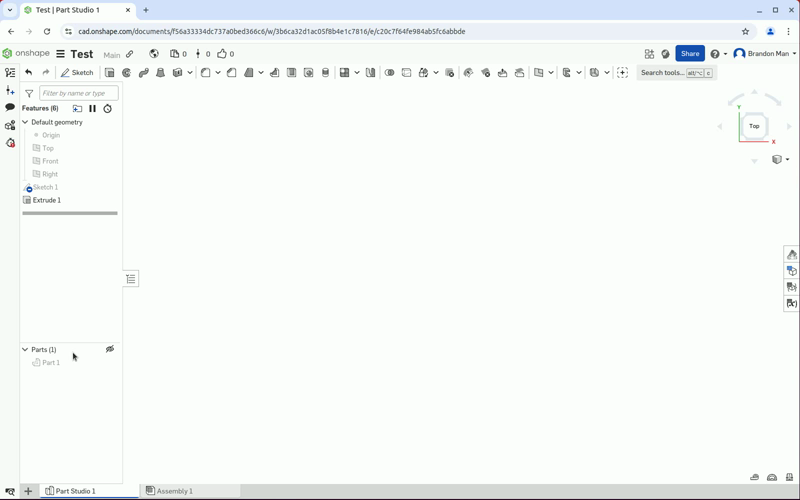
key(shift+y)
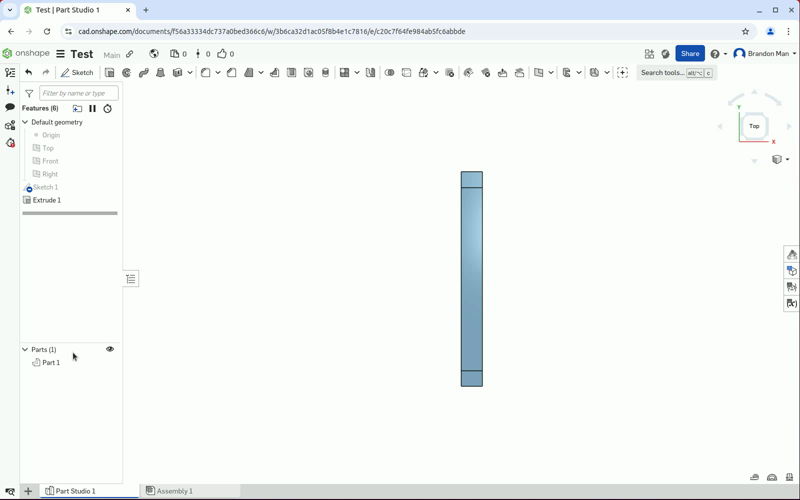
mouse_move(541, 75)
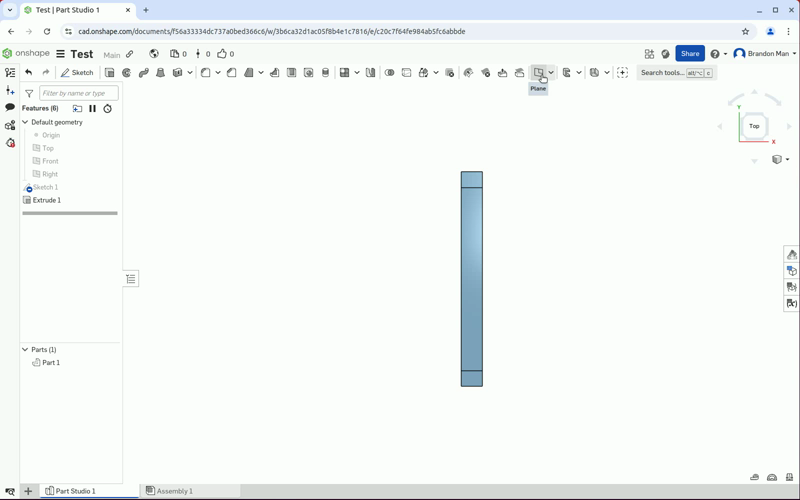
click(541, 75)
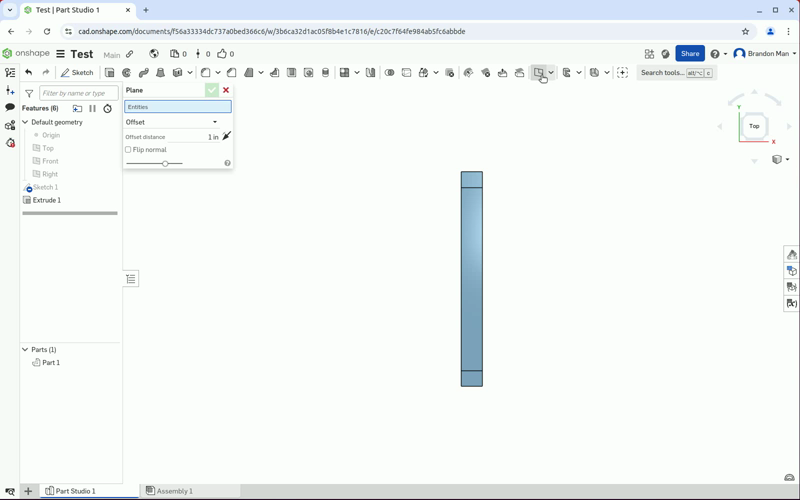
mouse_move(73, 150)
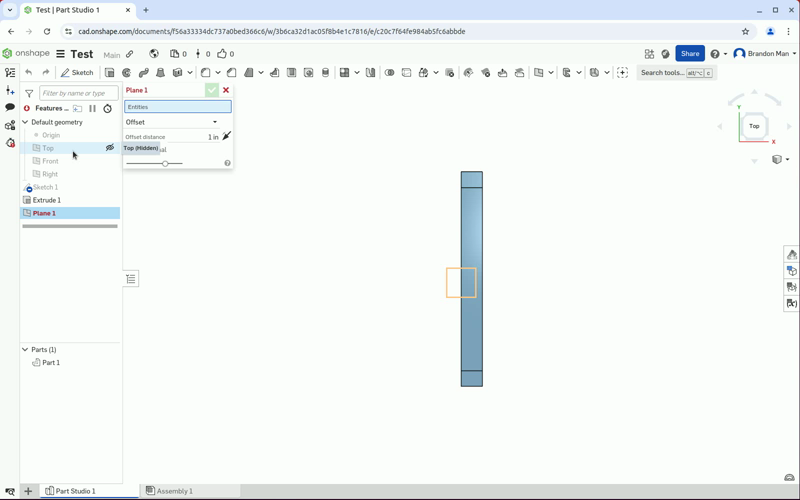
click(73, 150)
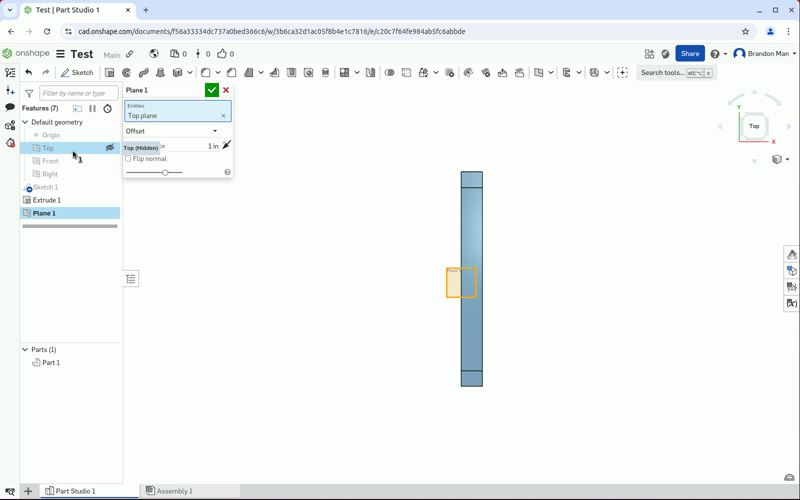
key(tab, 2)
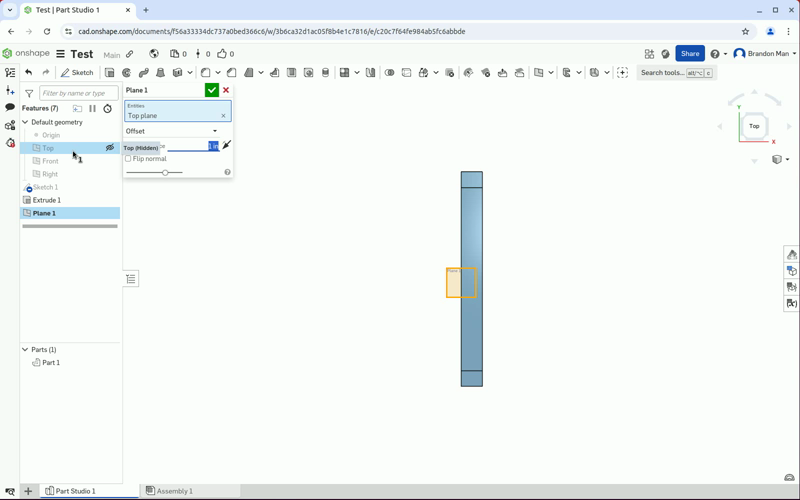
text(11.801)
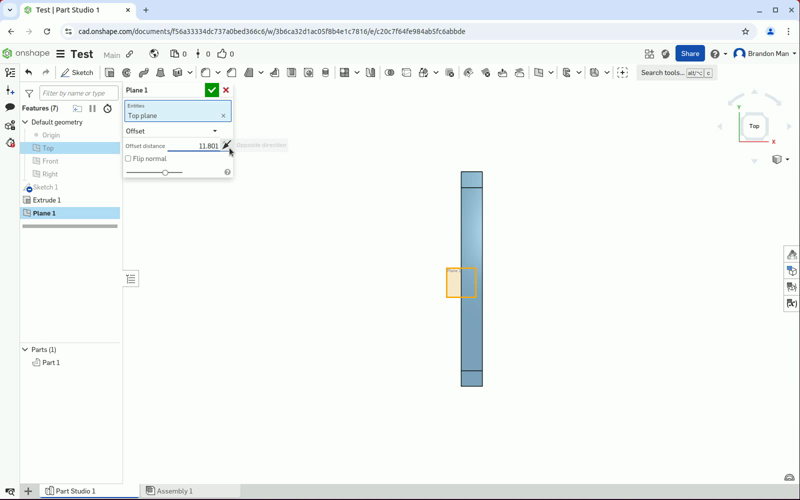
mouse_move(229, 147)
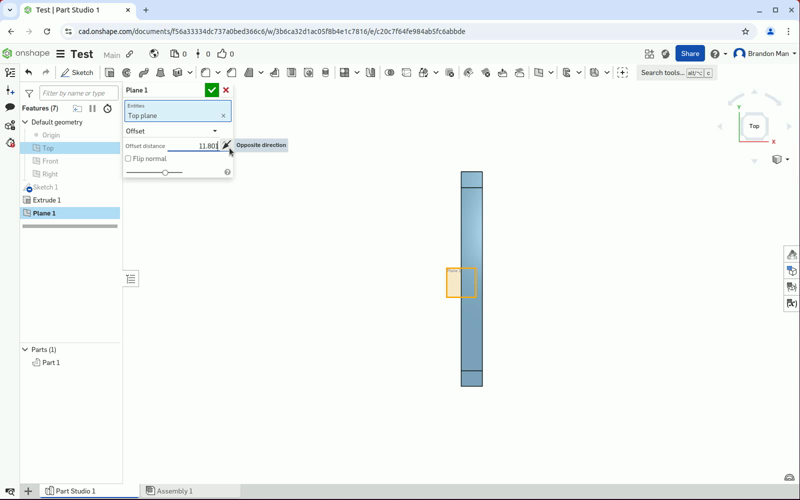
click(229, 147)
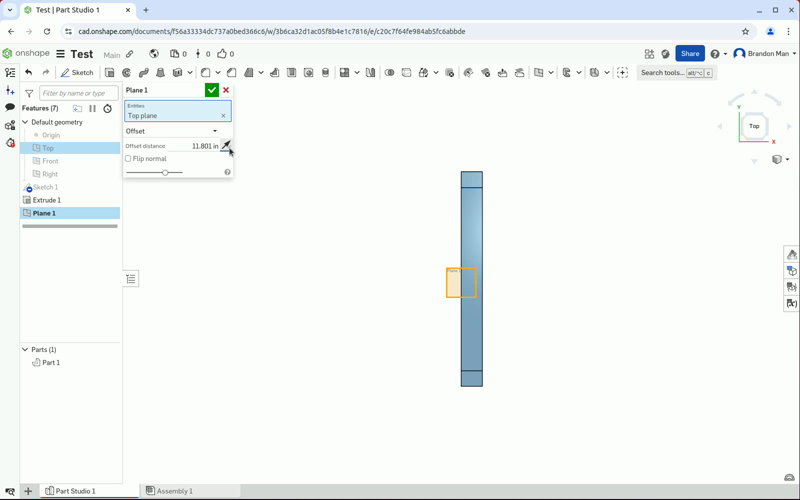
key(enter, 2)
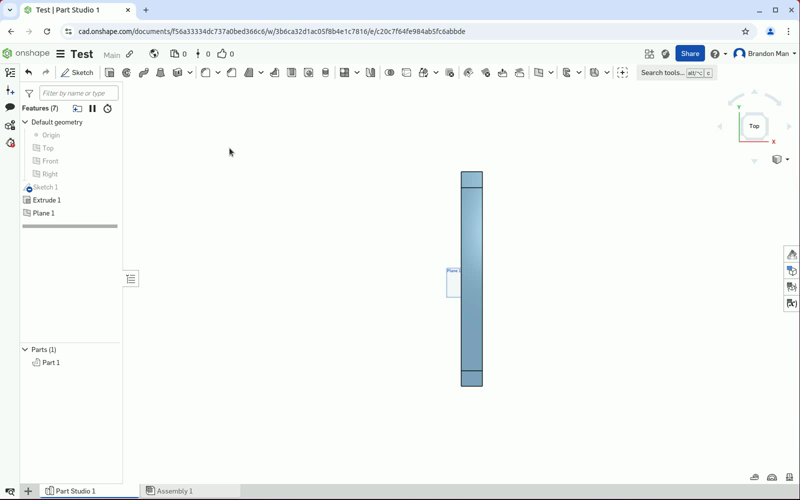
key(shift+s)
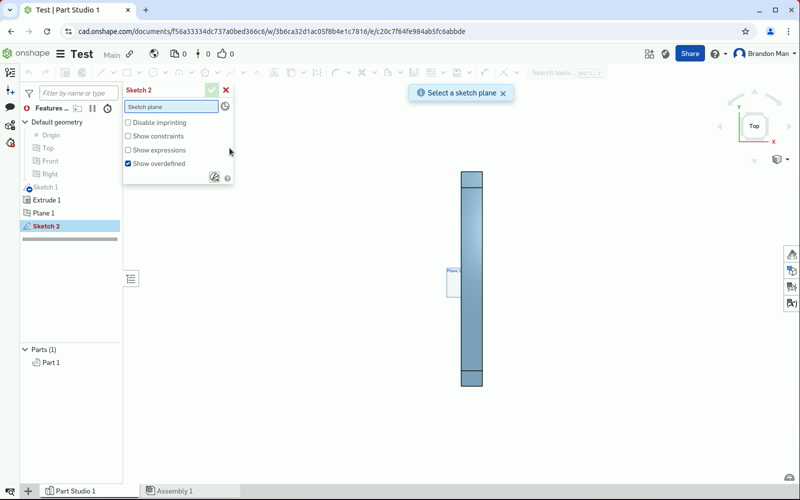
mouse_move(73, 215)
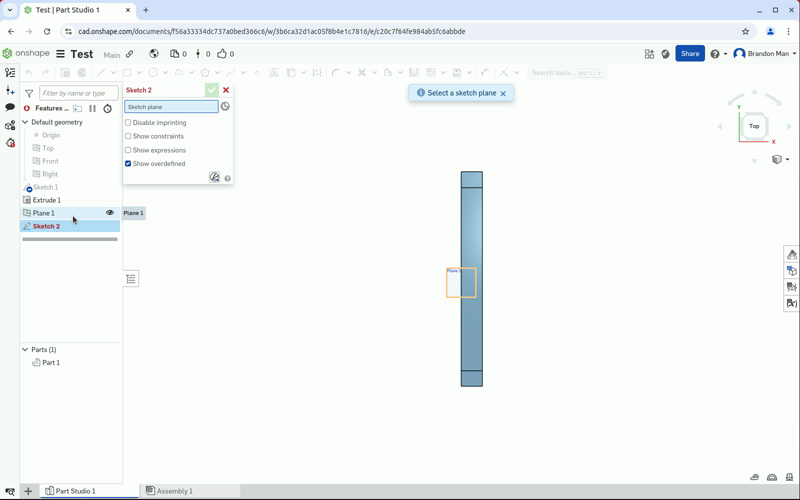
click(73, 215)
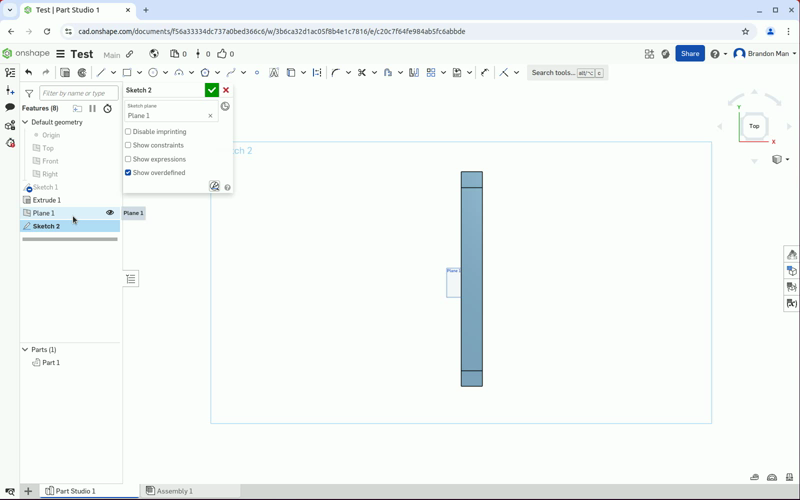
mouse_move(73, 352)
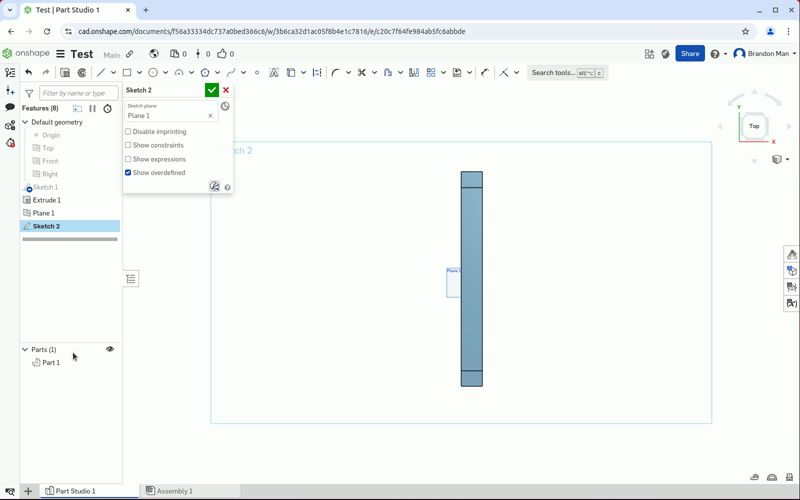
key(y)
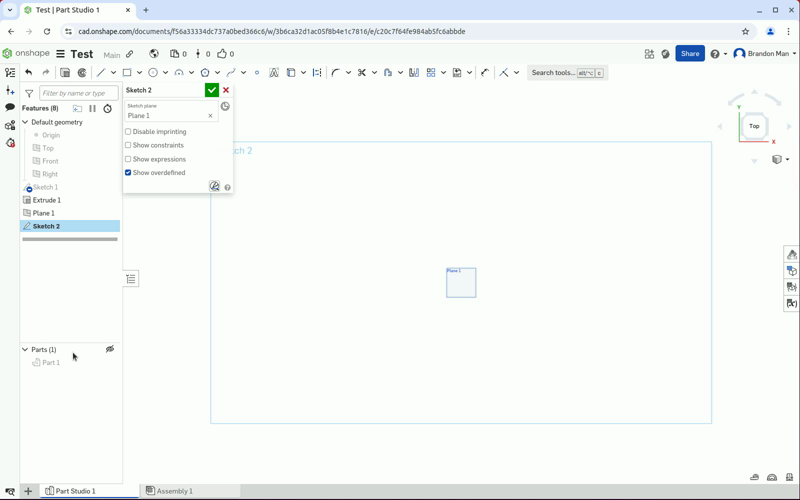
key(c)
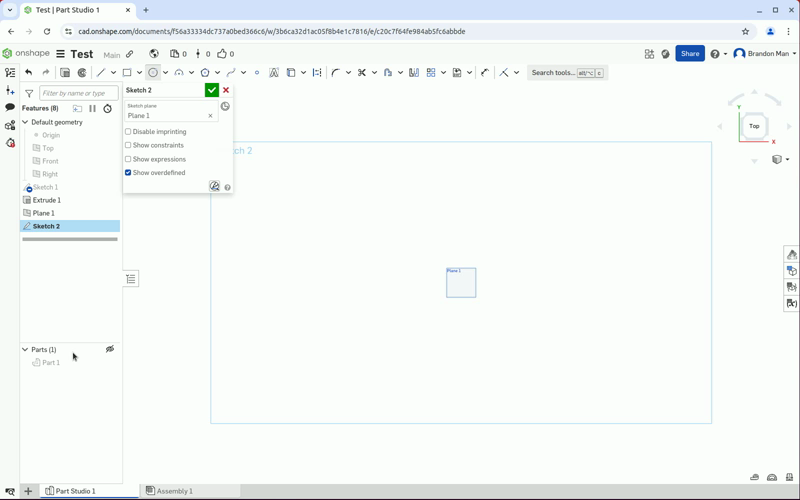
key_down(shift)
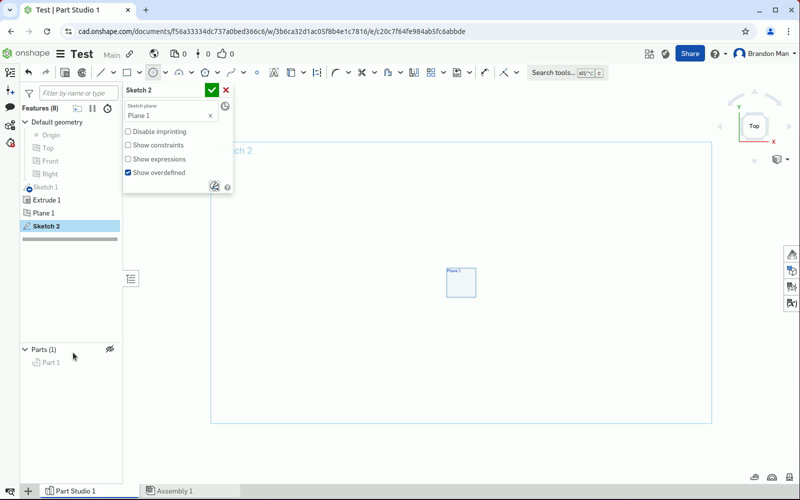
mouse_move(471, 178)
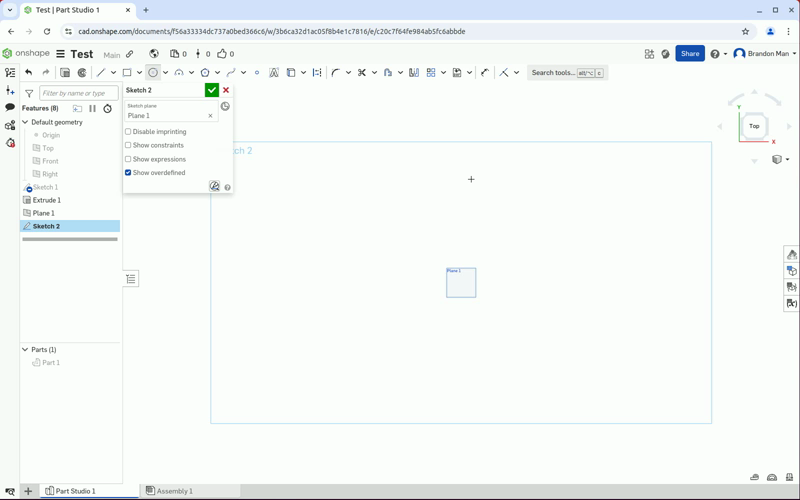
click(471, 178)
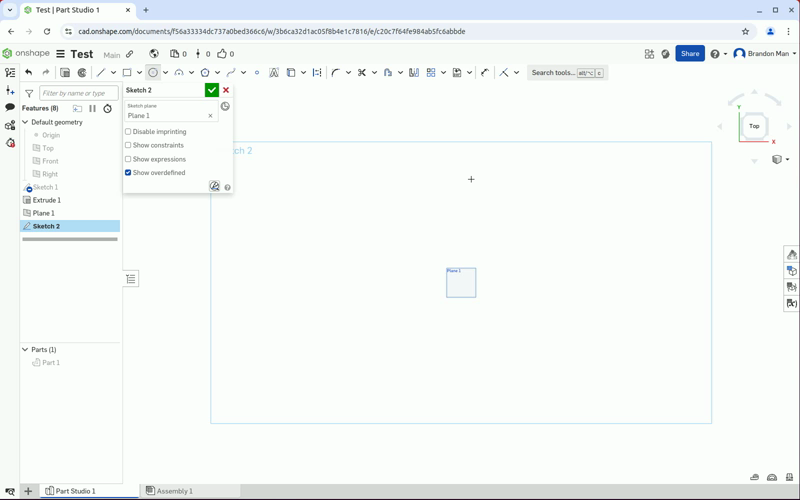
key_up(shift)
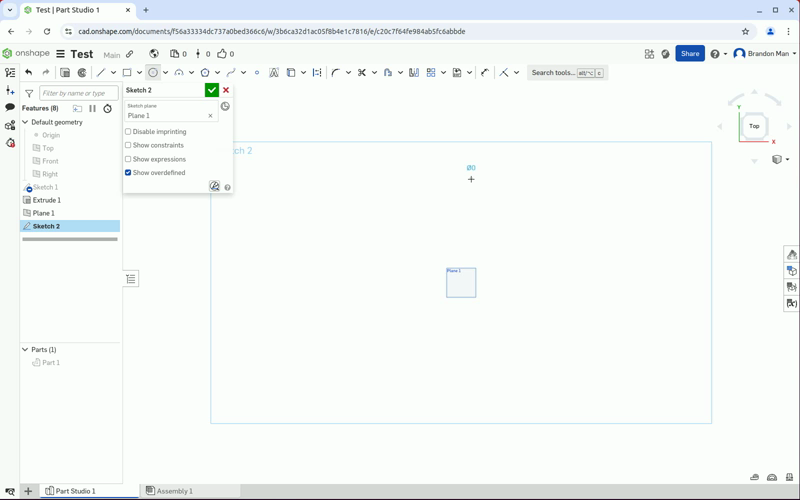
mouse_move(476, 178)
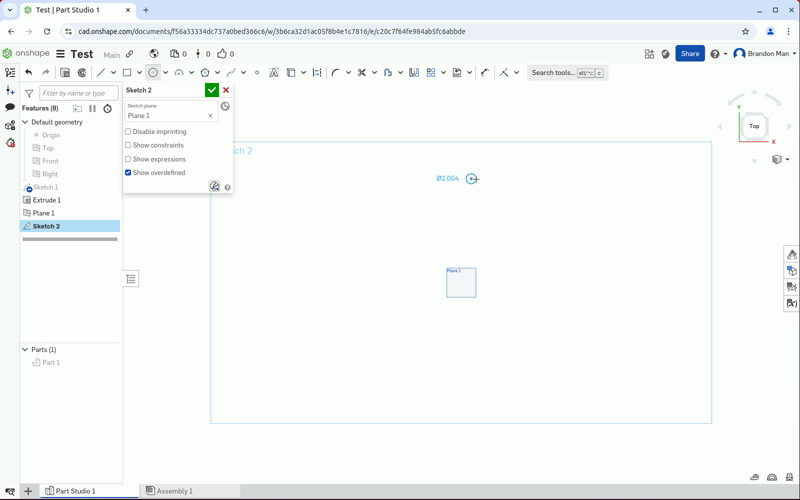
click(476, 178)
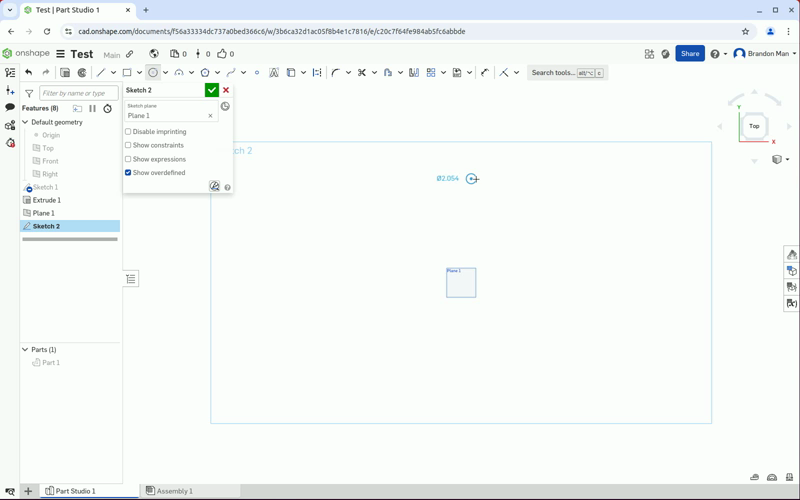
key(esc)
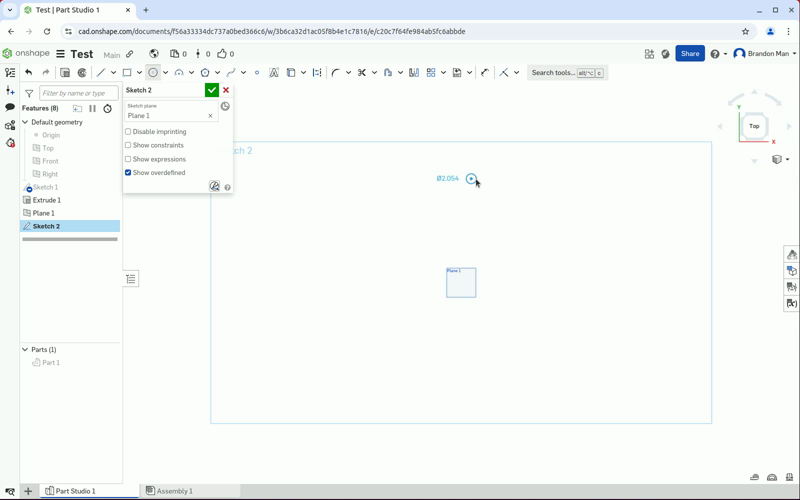
mouse_move(469, 181)
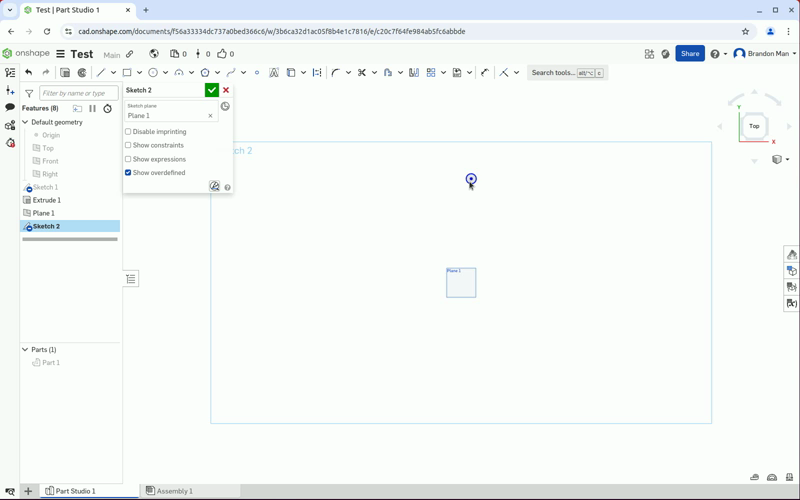
scroll(6)
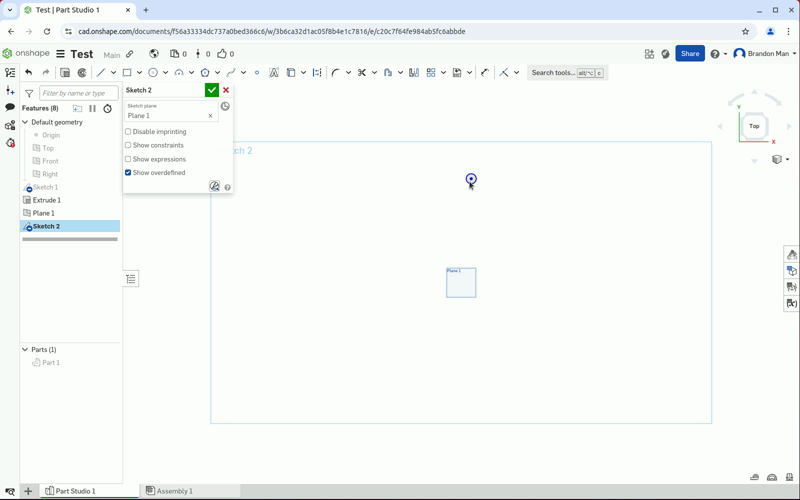
scroll(6)
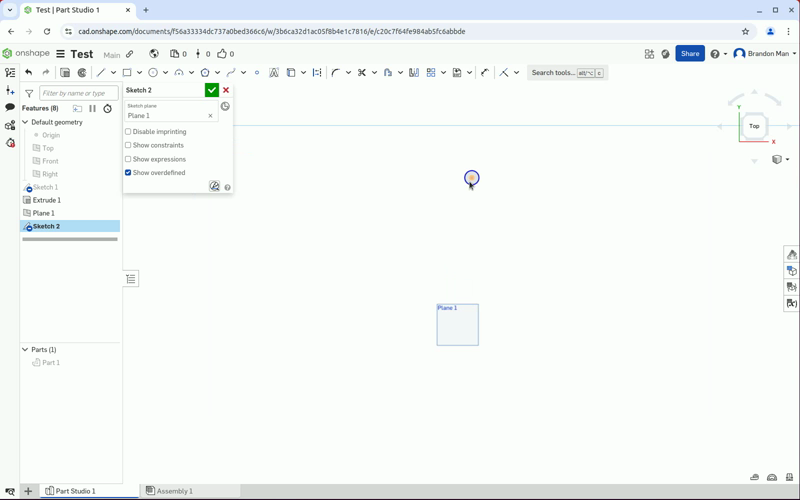
scroll(6)
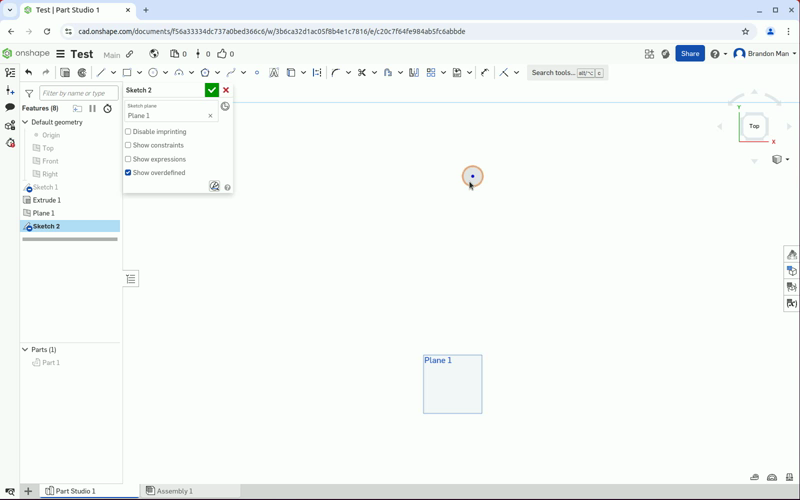
scroll(6)
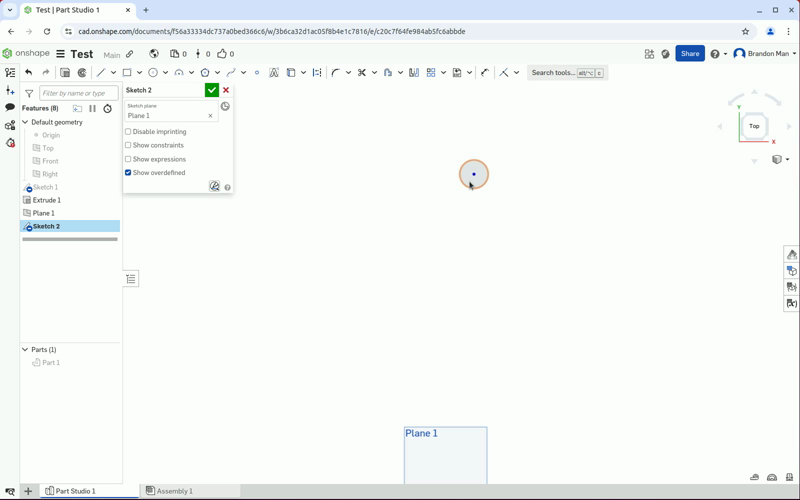
scroll(6)
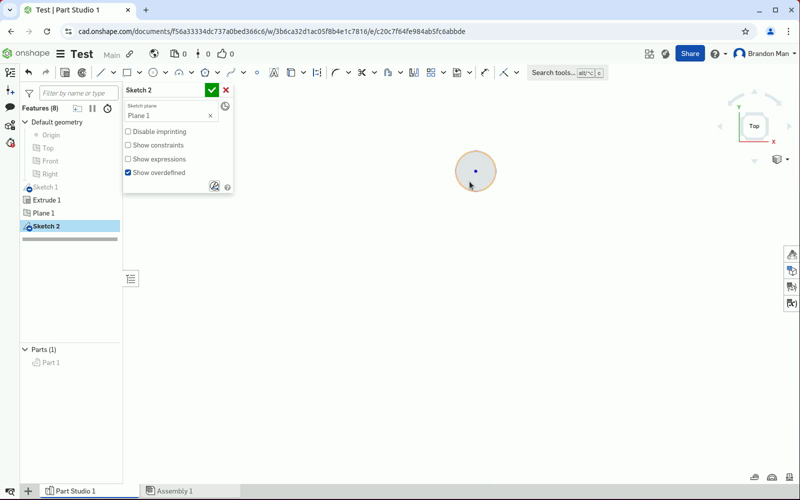
scroll(6)
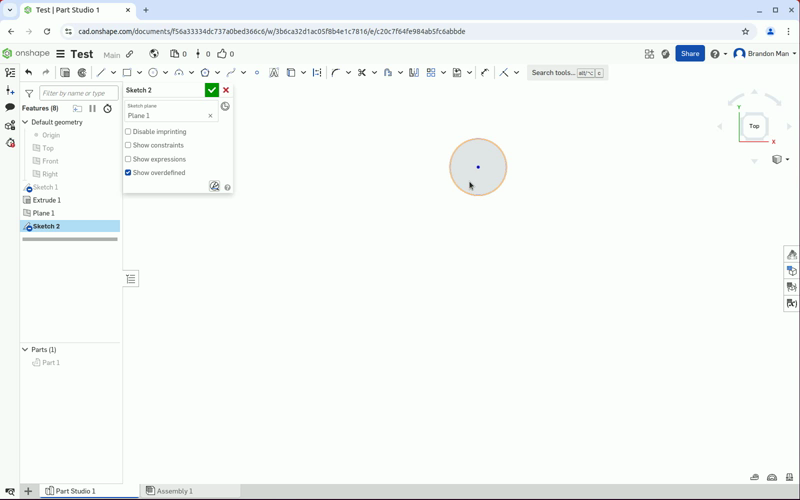
scroll(6)
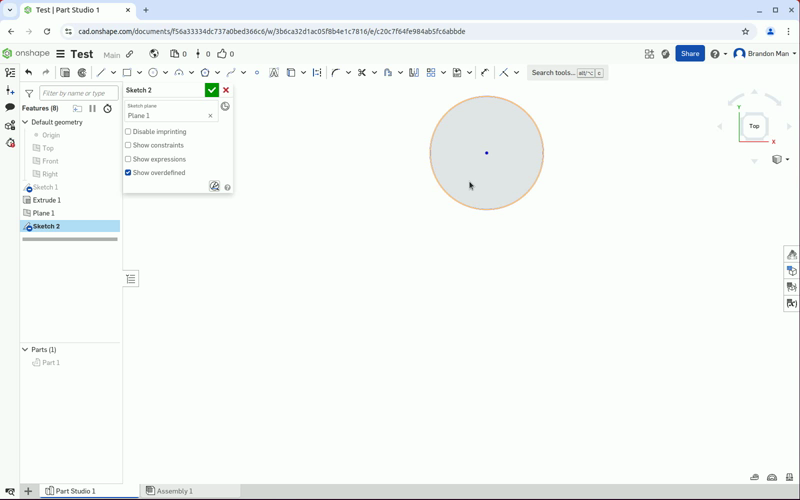
click(469, 181)
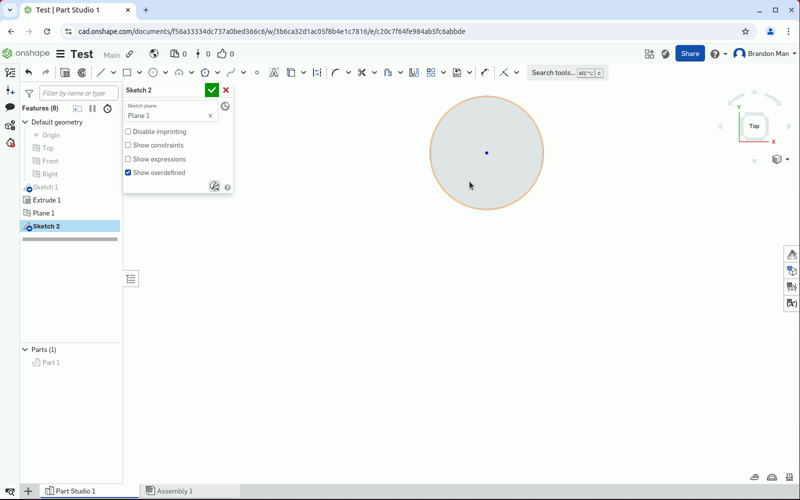
scroll(-6)
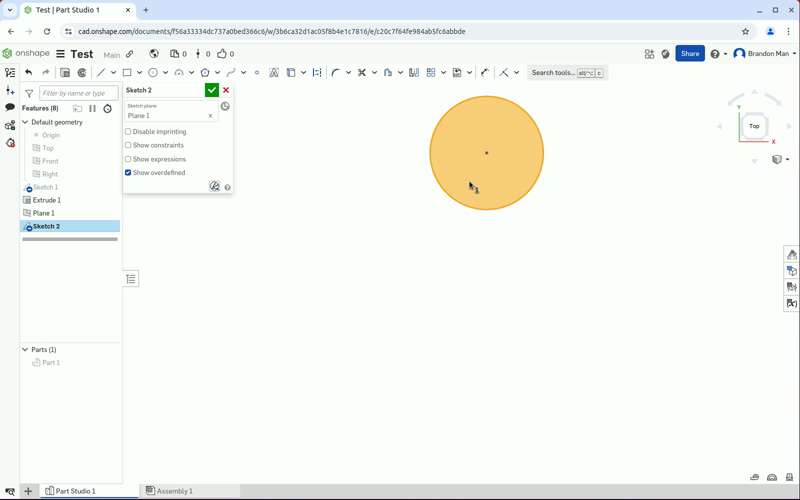
scroll(-6)
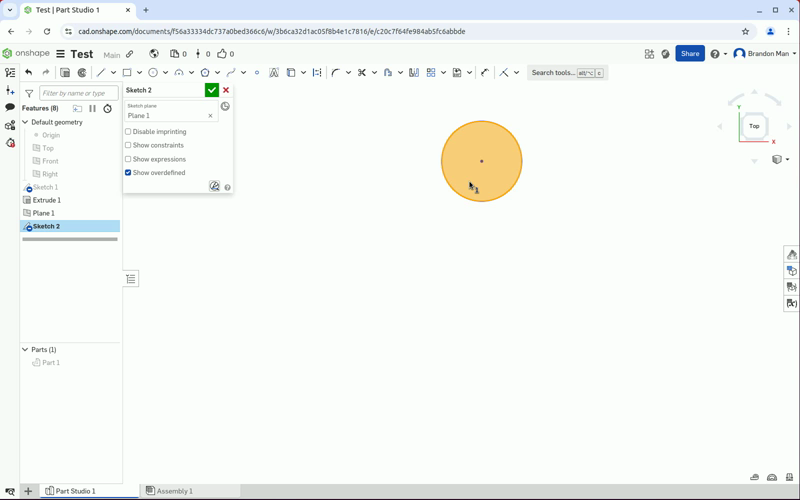
scroll(-6)
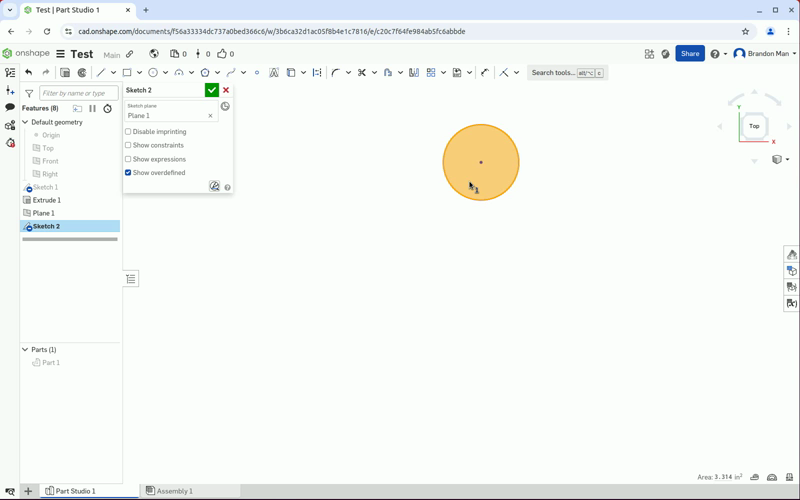
scroll(-6)
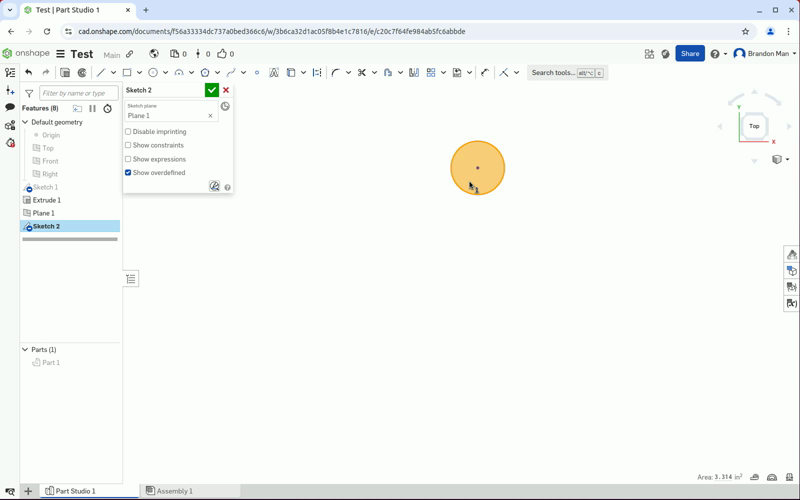
scroll(-6)
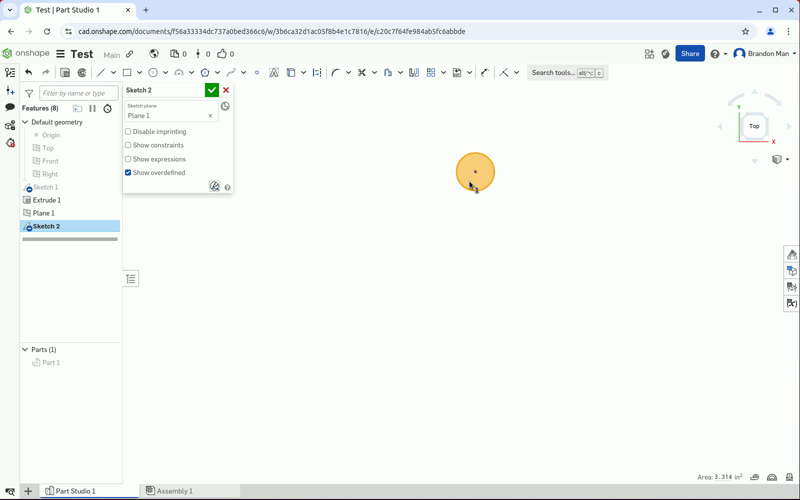
scroll(-6)
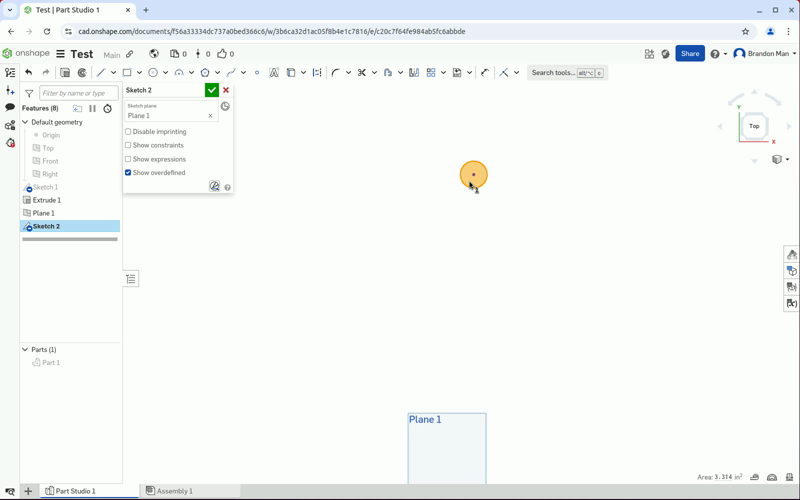
scroll(-6)
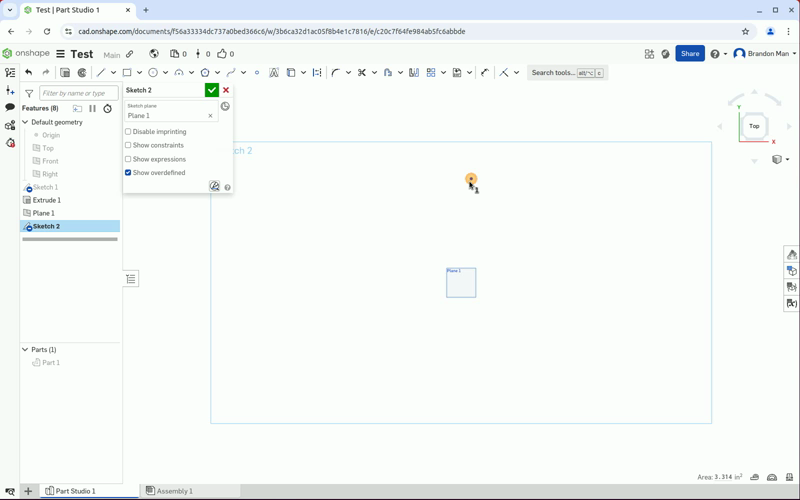
mouse_move(73, 352)
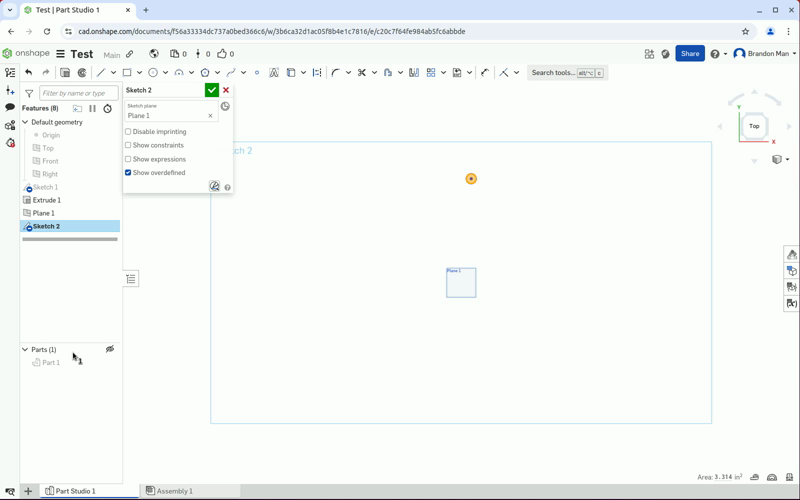
key(shift+y)
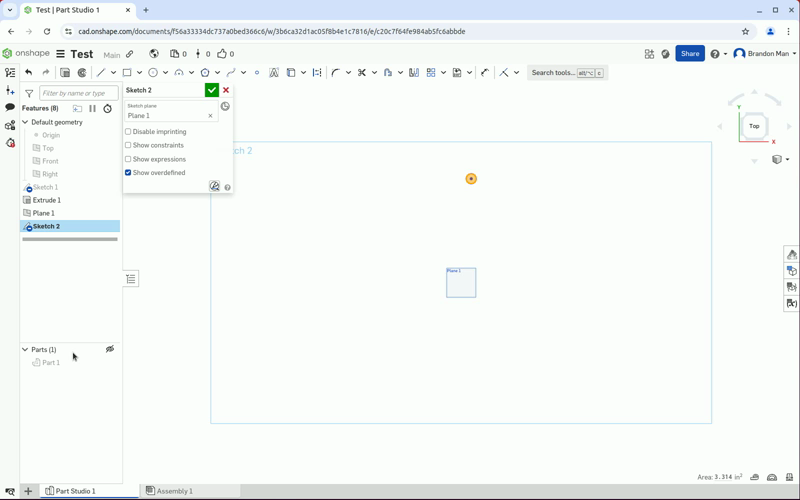
key(shift+e)
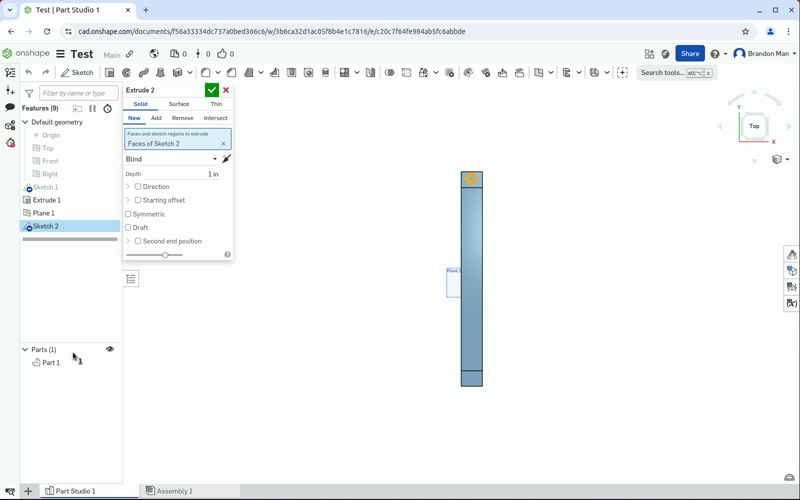
mouse_move(143, 106)
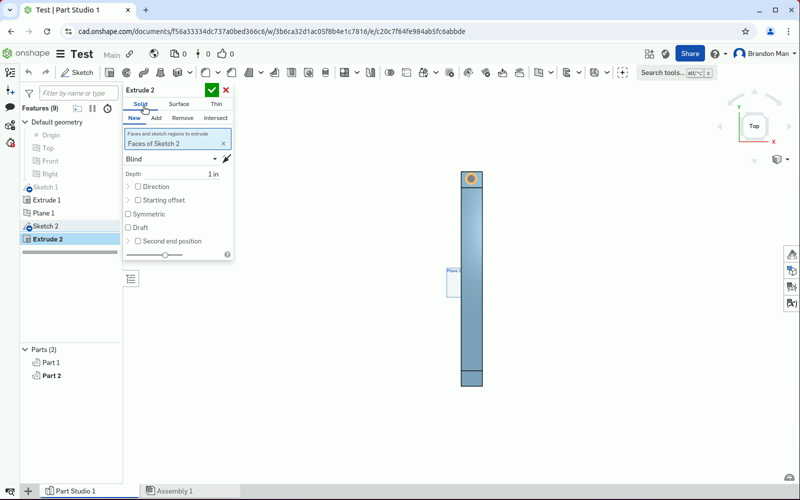
click(143, 106)
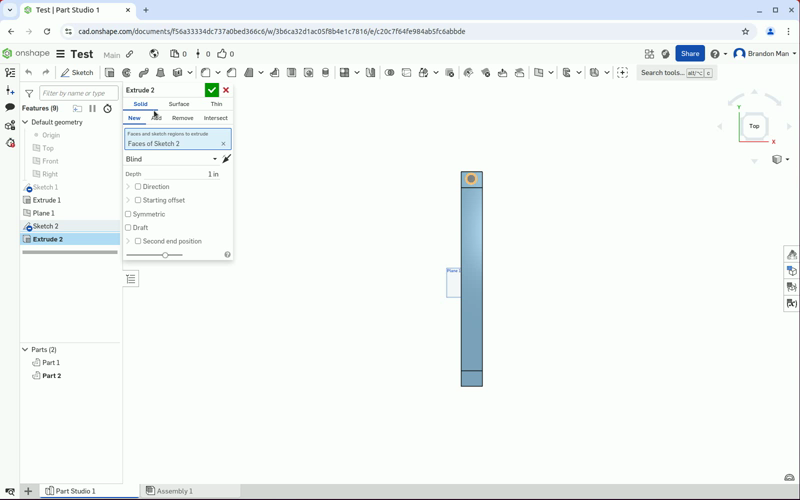
mouse_move(186, 120)
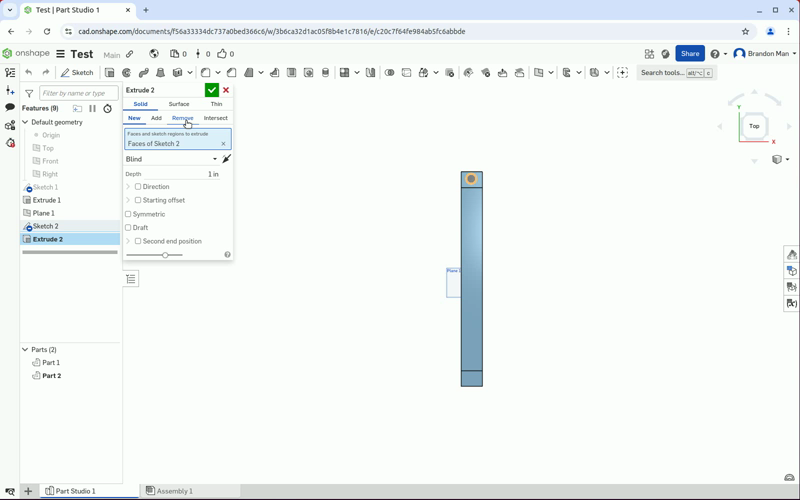
click(186, 120)
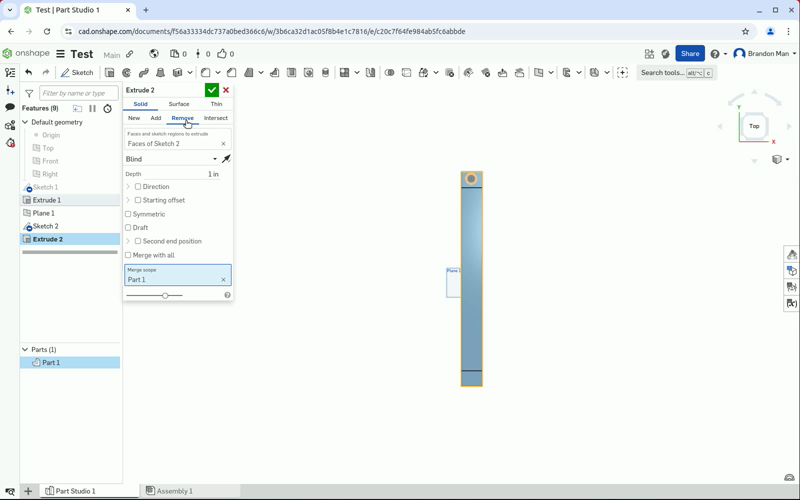
key(tab, 4)
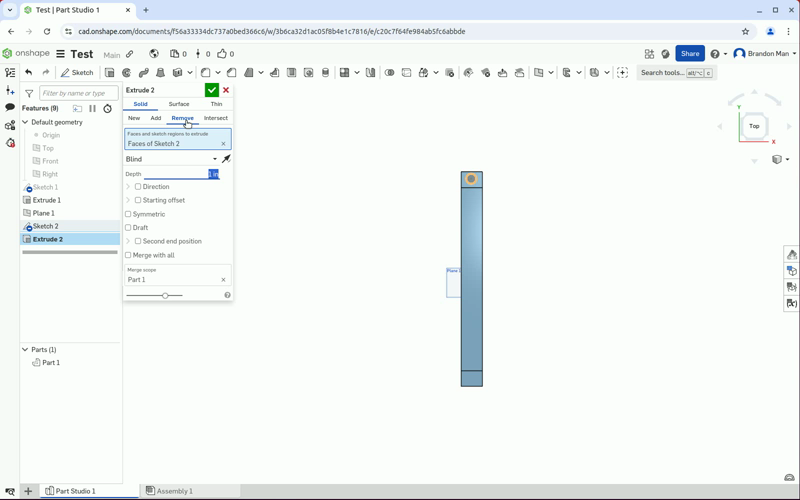
text(10.832)
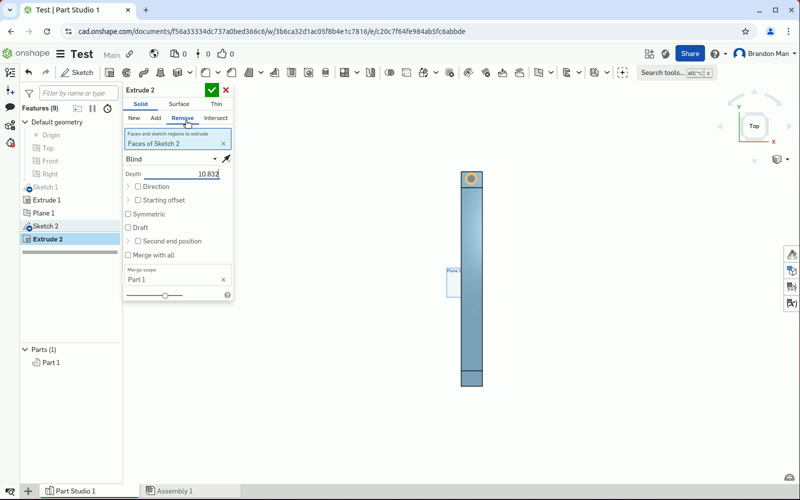
key(tab, 6)
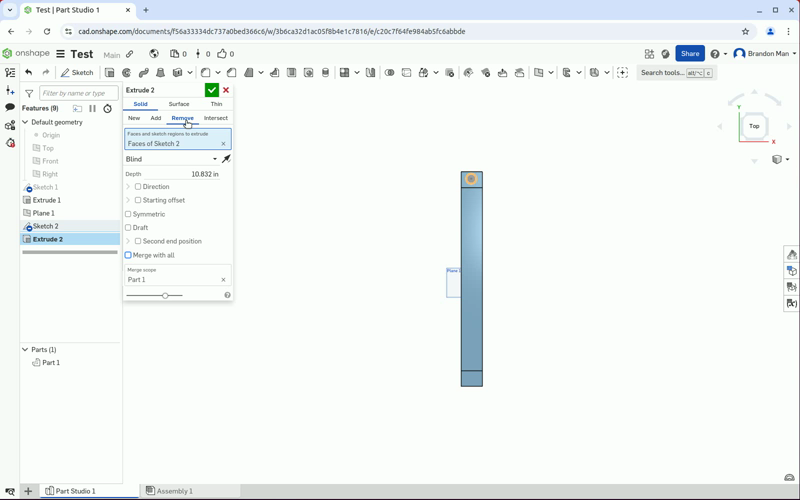
key(space)
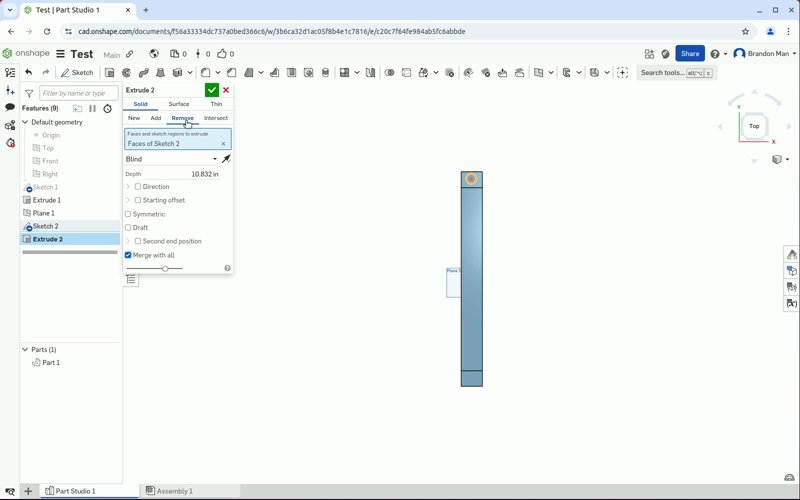
key(enter)
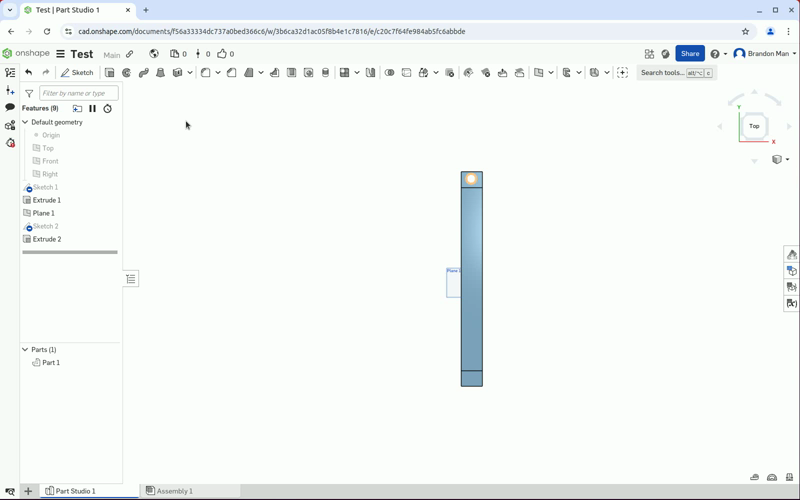
key(shift+h)
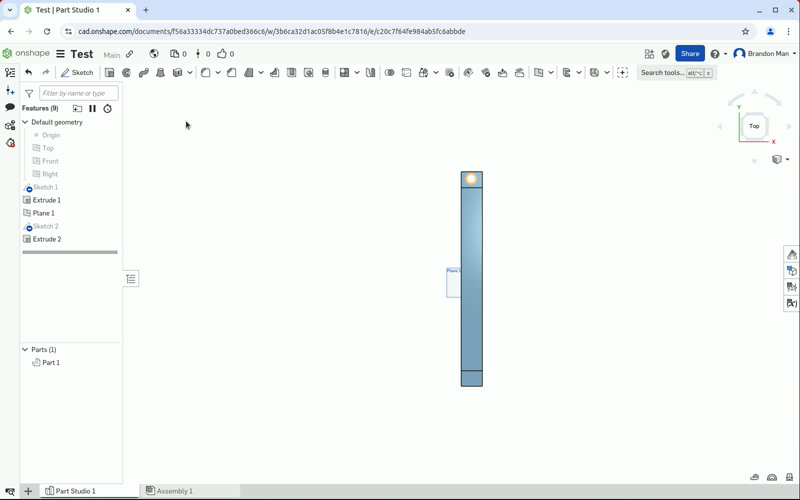
key(shift+h)
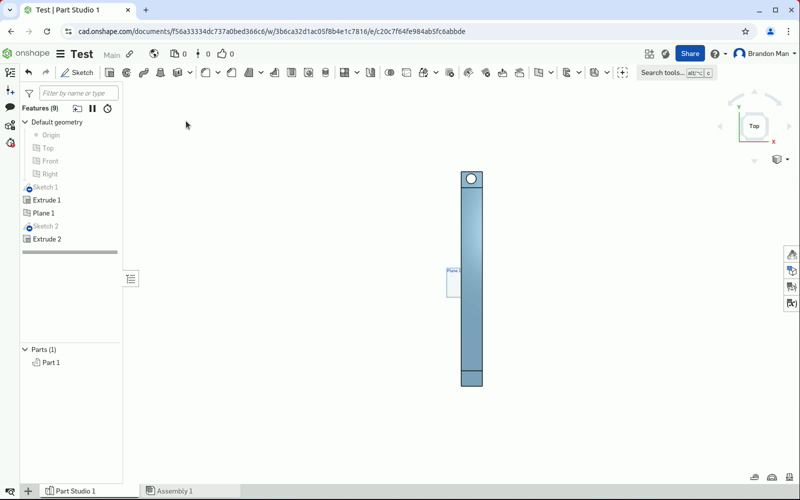
mouse_move(73, 189)
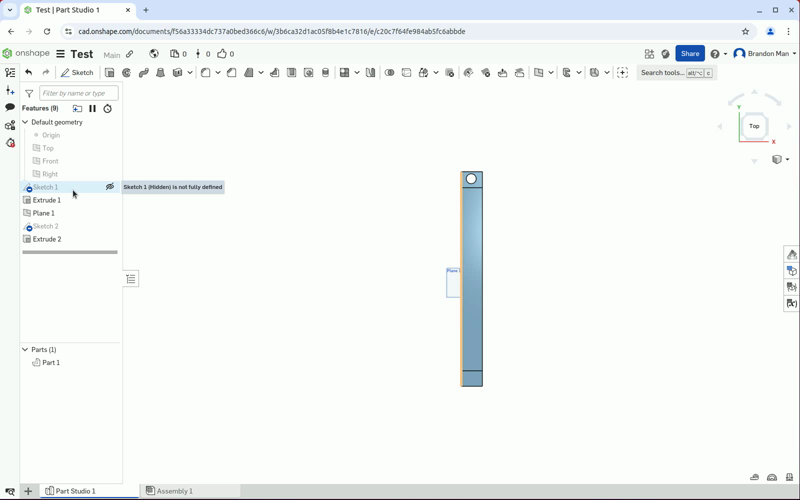
click(73, 189)
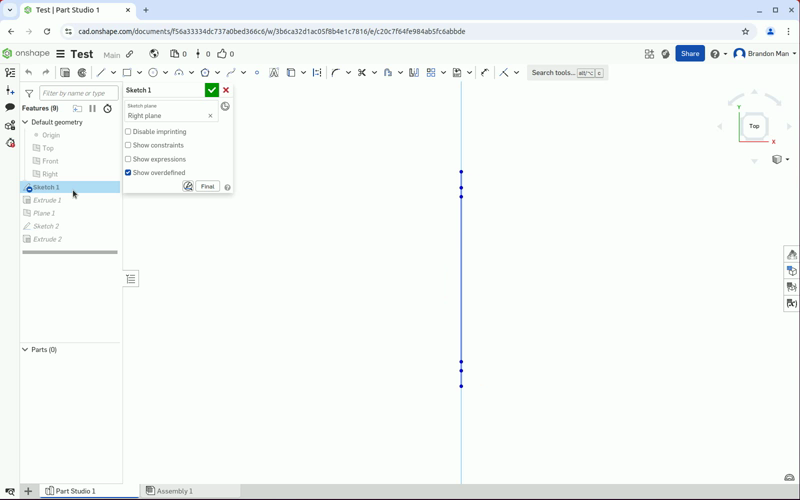
mouse_move(229, 92)
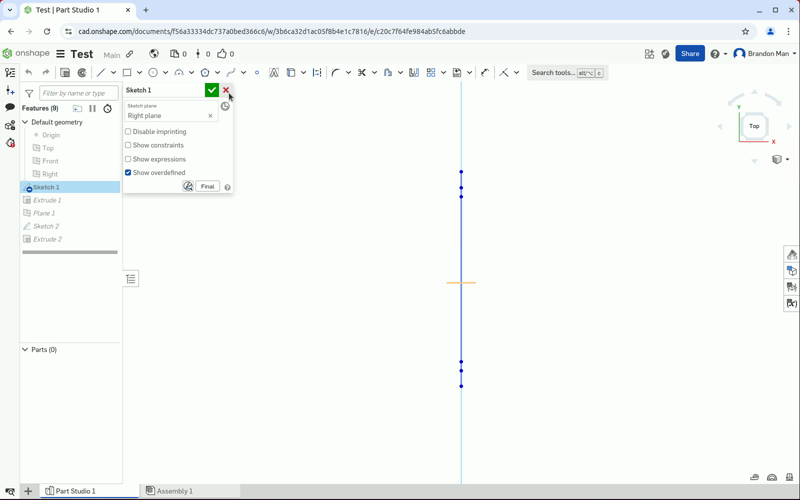
click(229, 92)
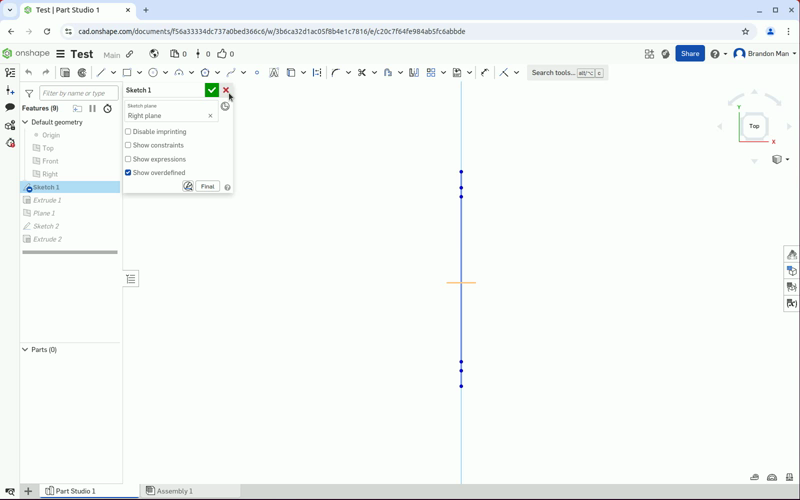
key(shift+s)
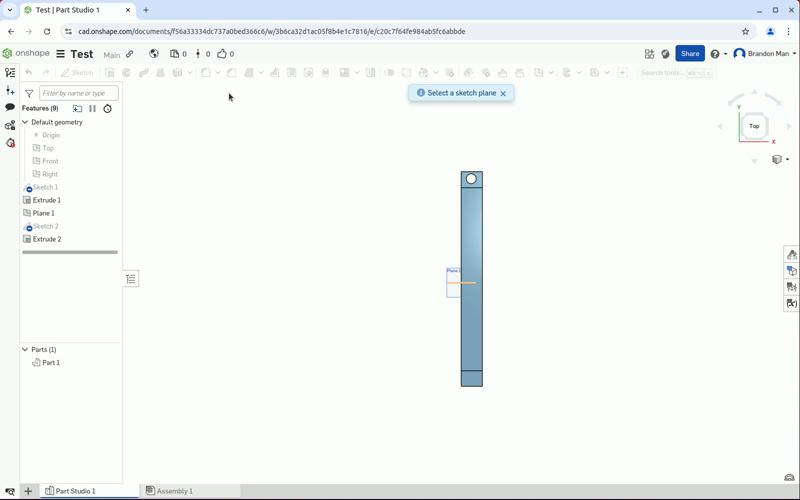
mouse_move(73, 215)
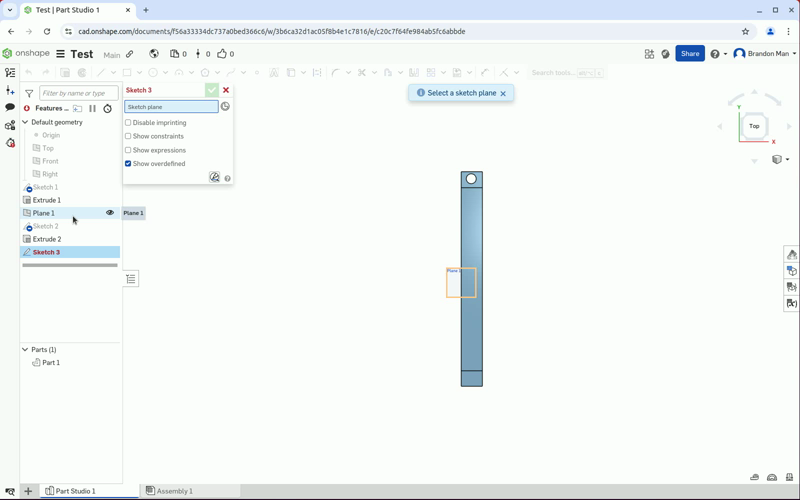
click(73, 215)
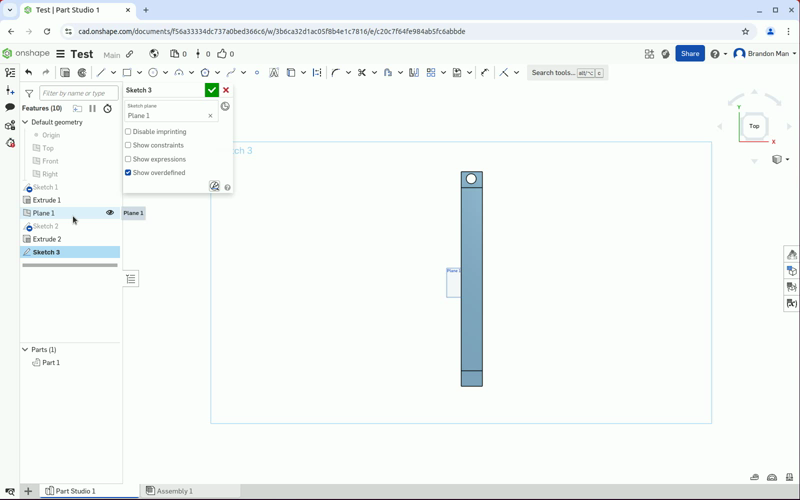
mouse_move(73, 352)
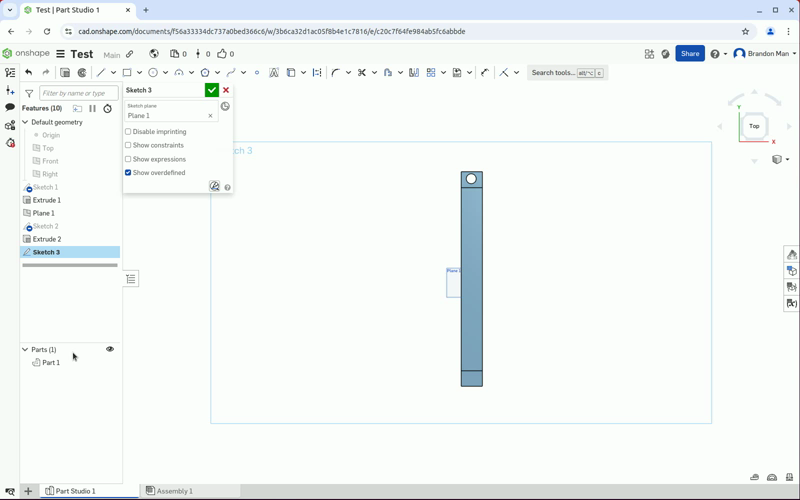
key(y)
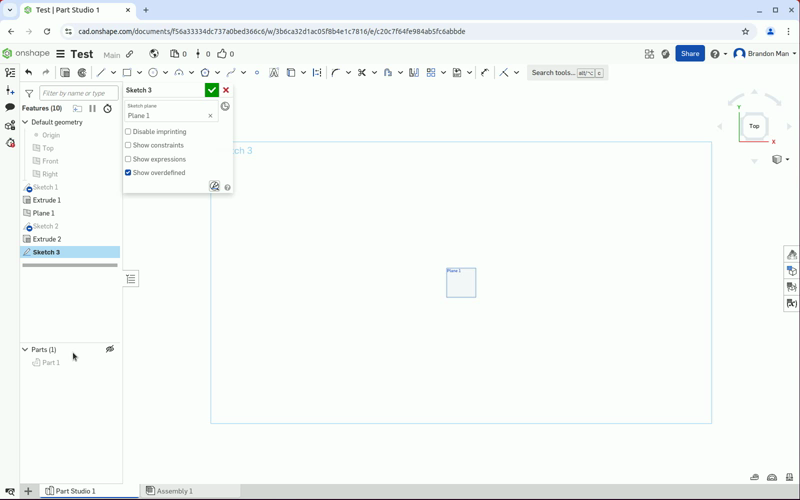
key(c)
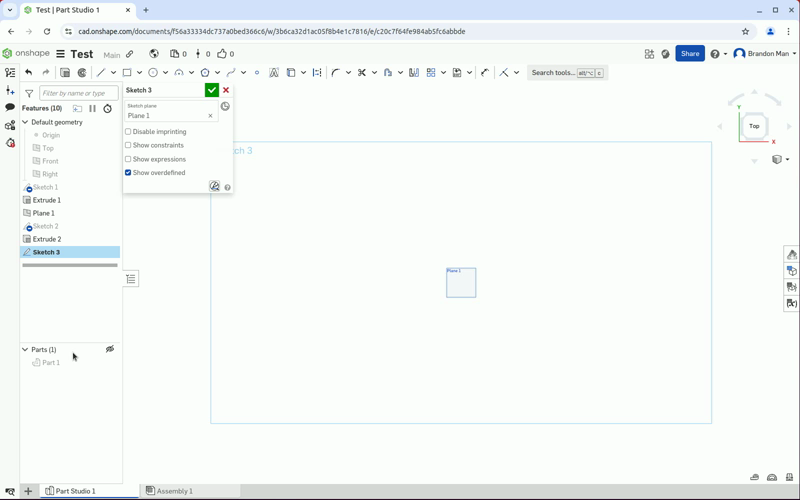
key_down(shift)
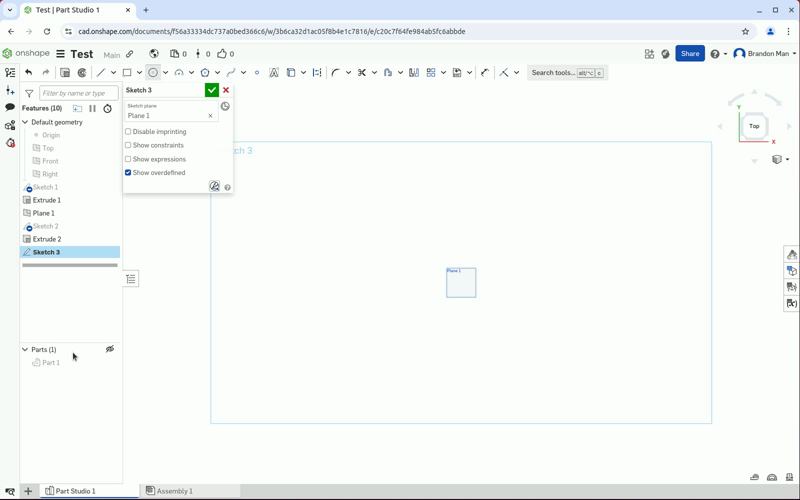
mouse_move(471, 378)
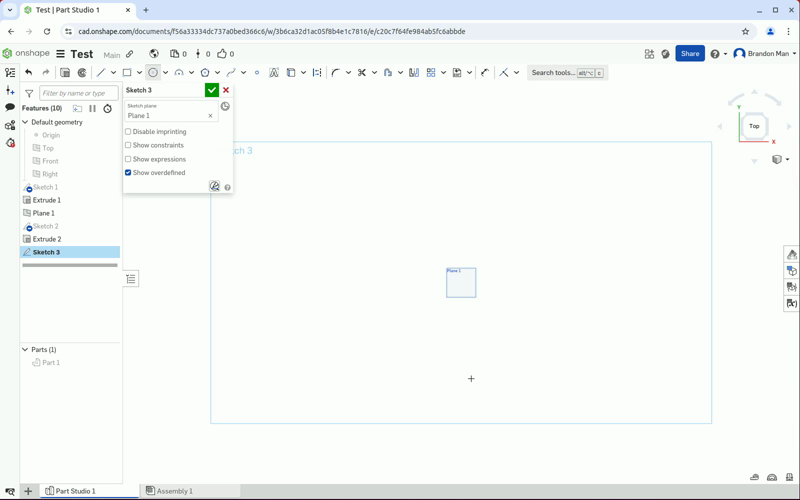
click(471, 378)
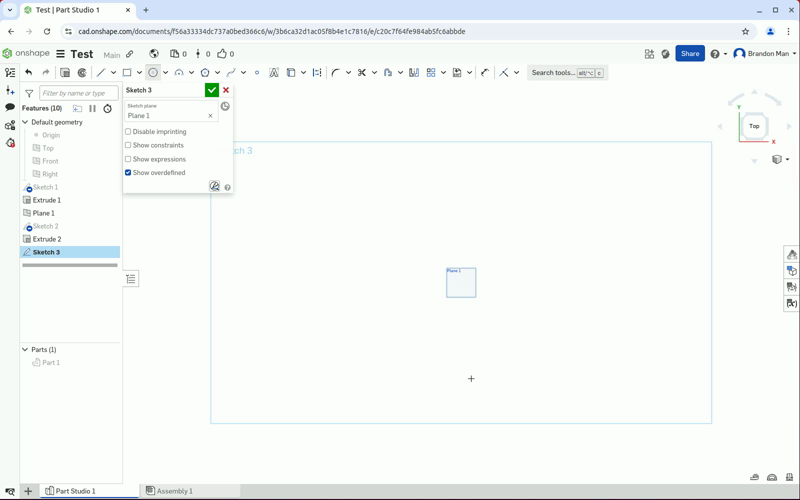
key_up(shift)
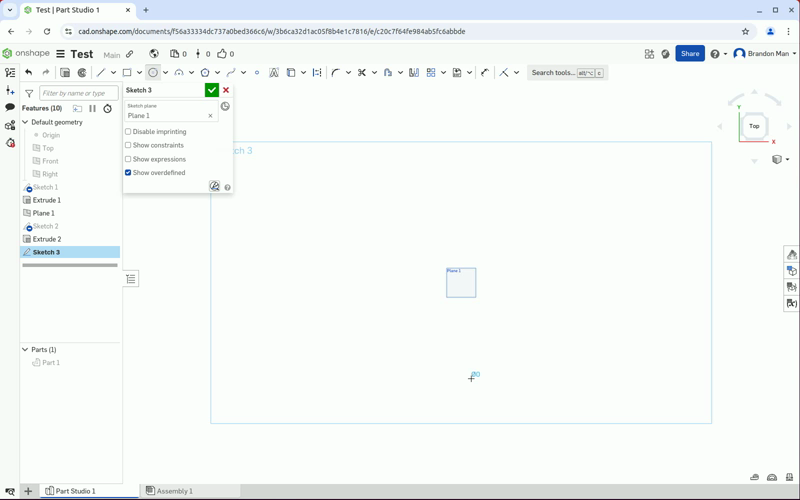
mouse_move(476, 378)
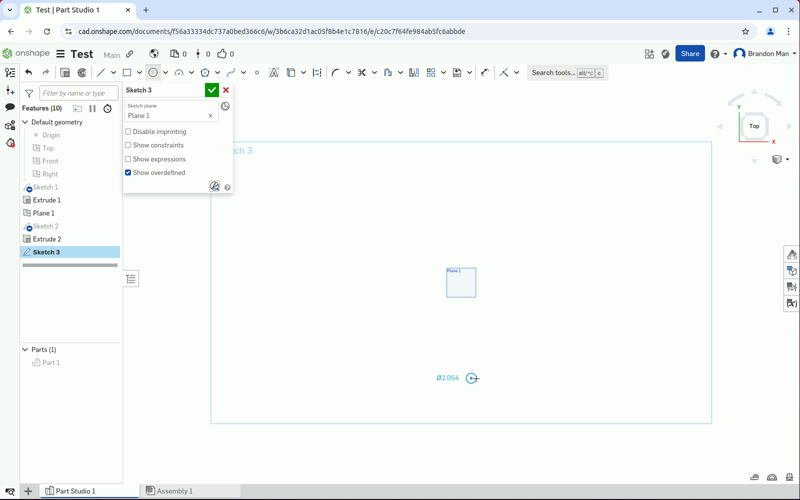
click(476, 378)
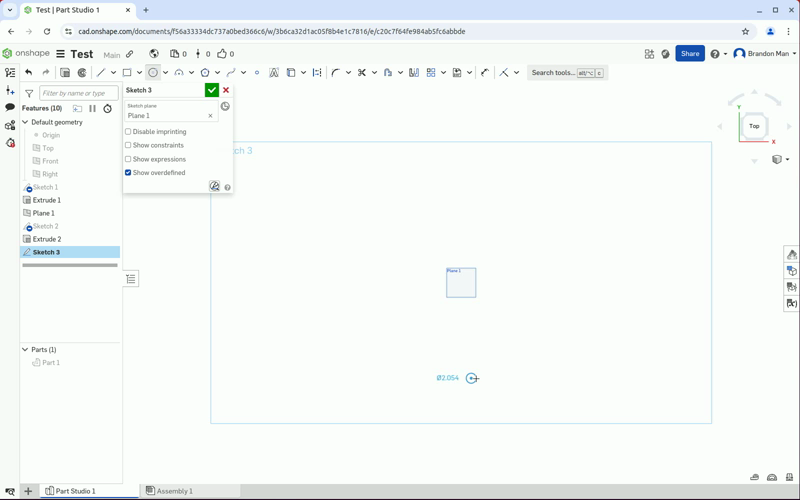
key(esc)
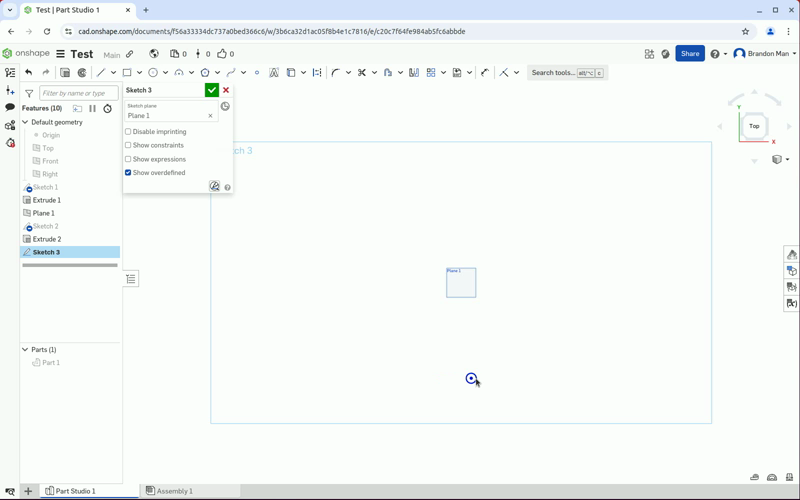
mouse_move(468, 377)
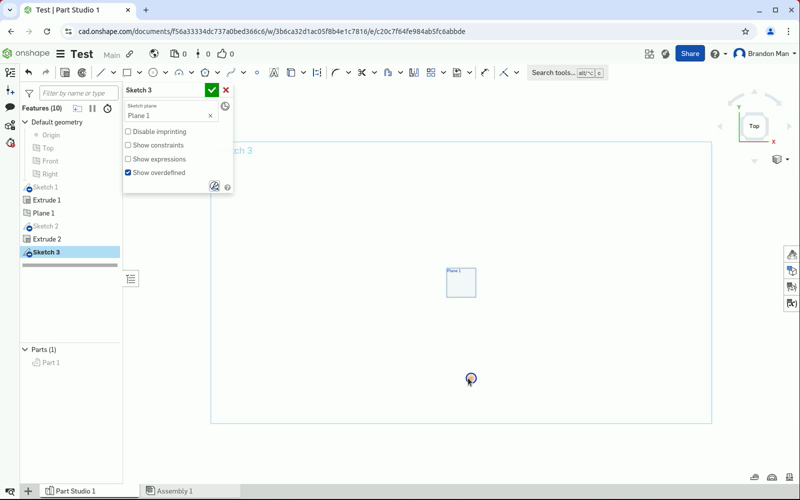
scroll(6)
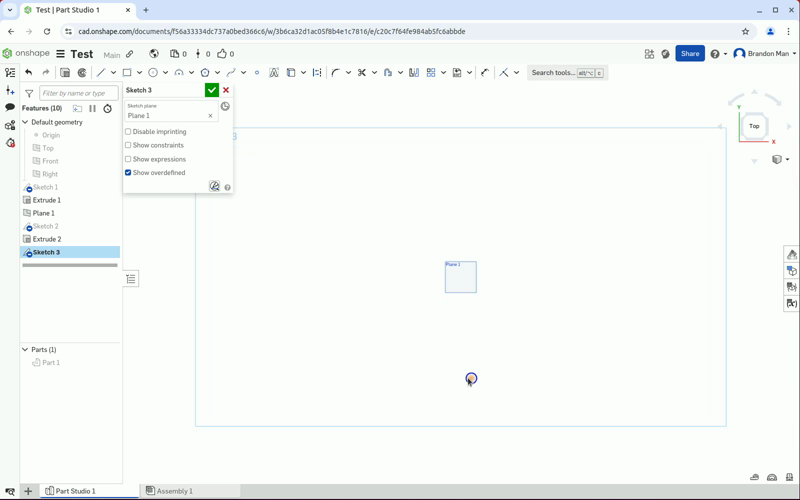
scroll(6)
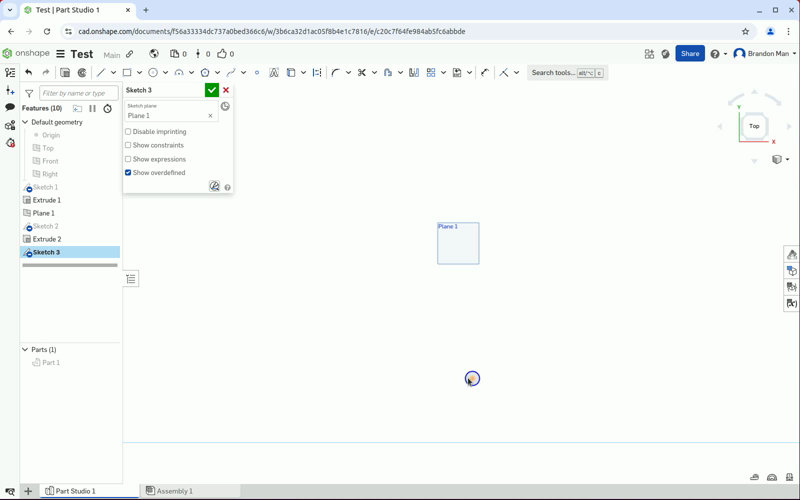
scroll(6)
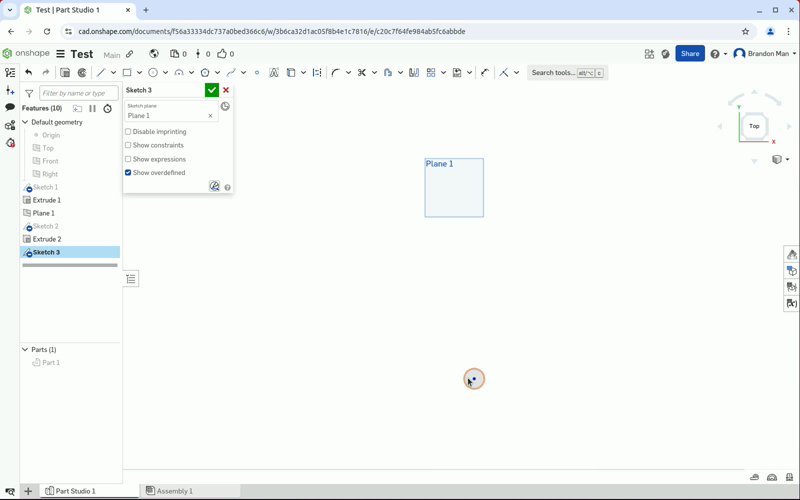
scroll(6)
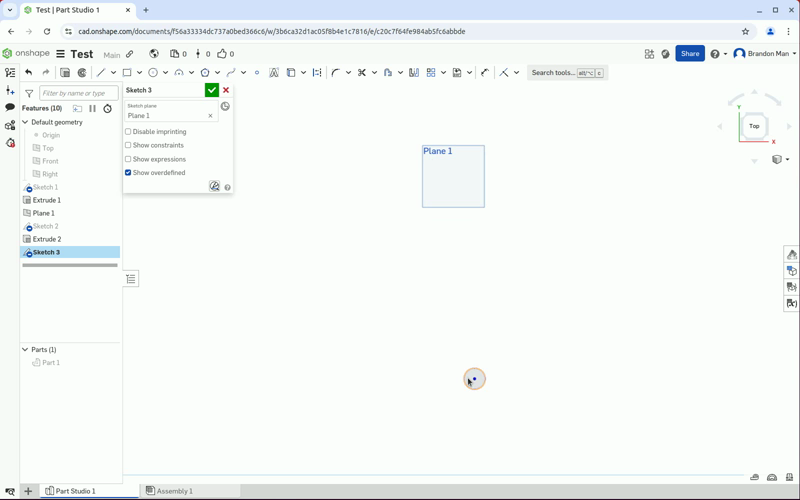
scroll(6)
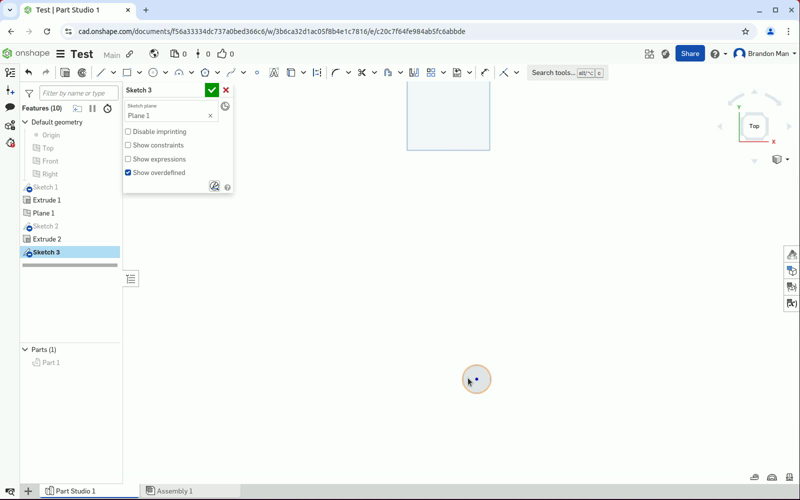
scroll(6)
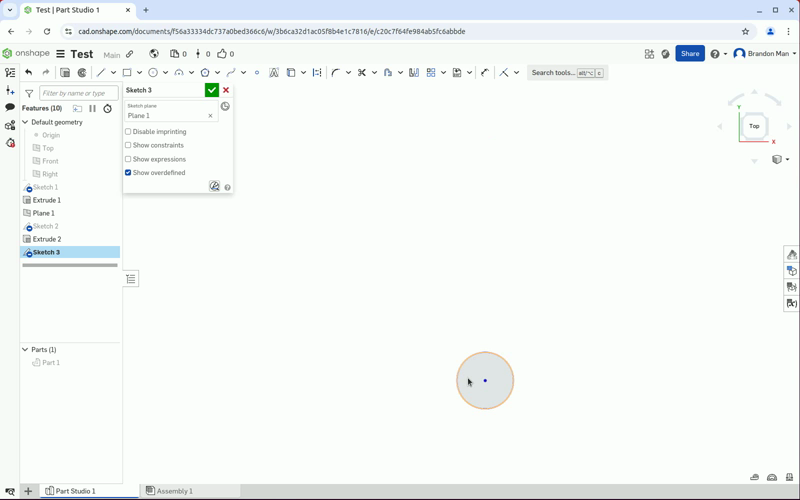
scroll(6)
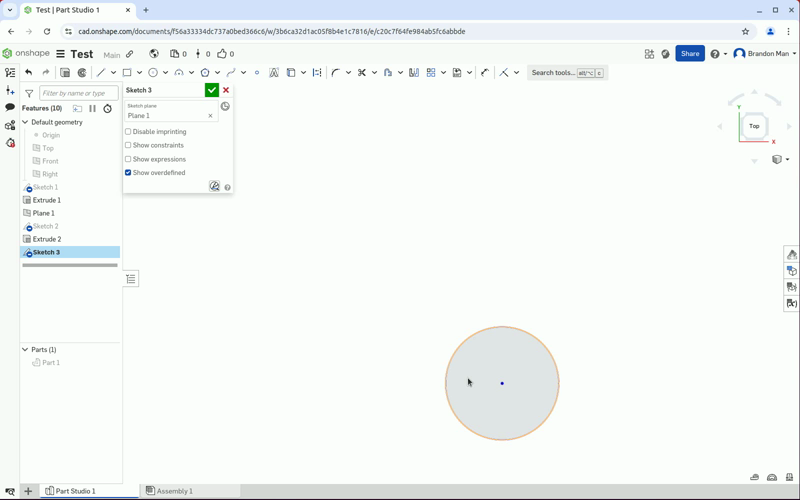
click(468, 377)
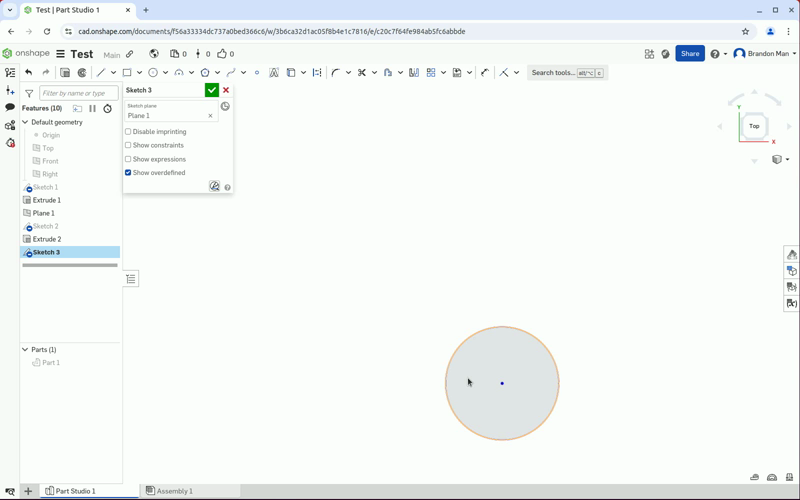
scroll(-6)
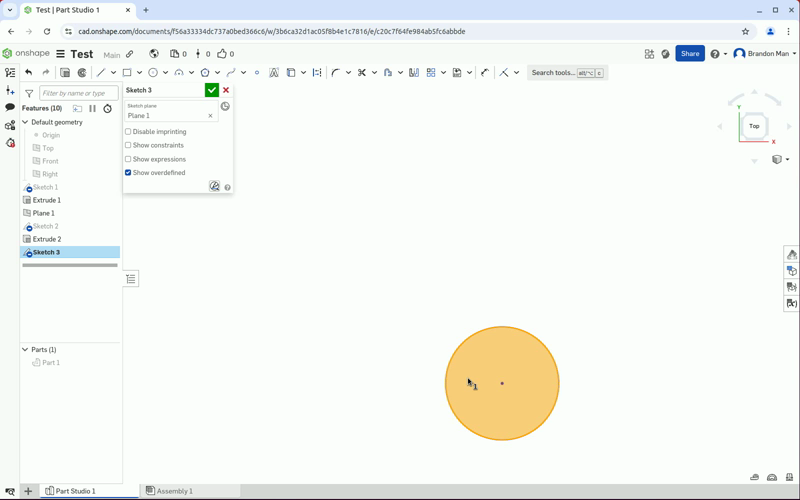
scroll(-6)
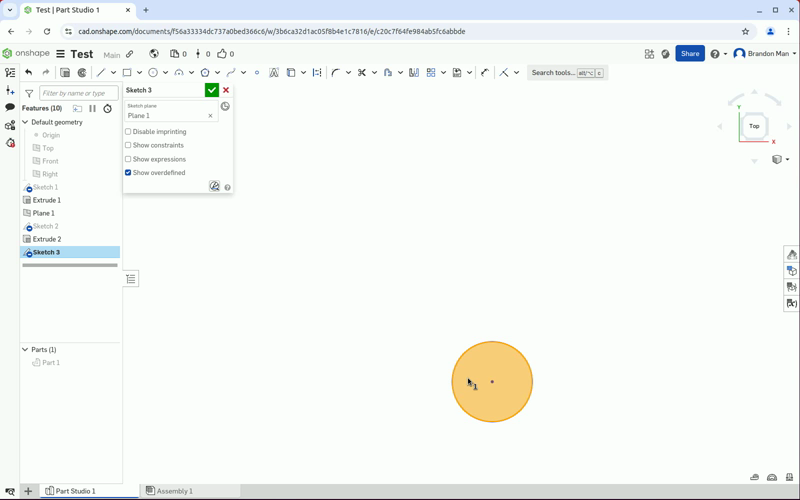
scroll(-6)
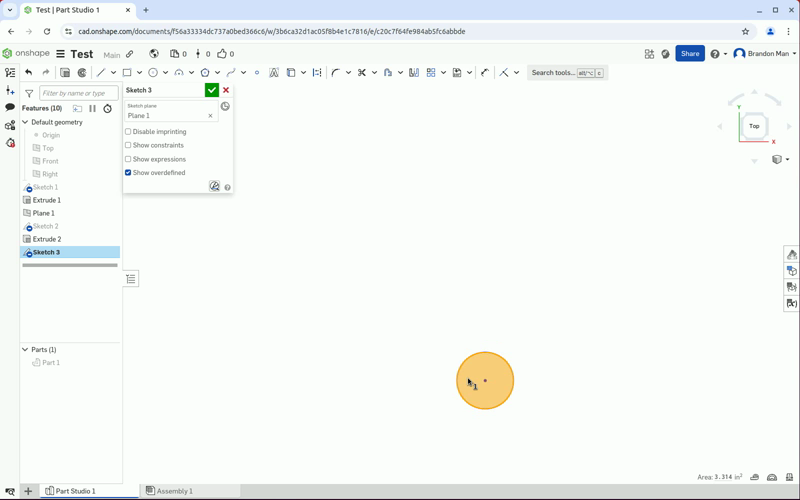
scroll(-6)
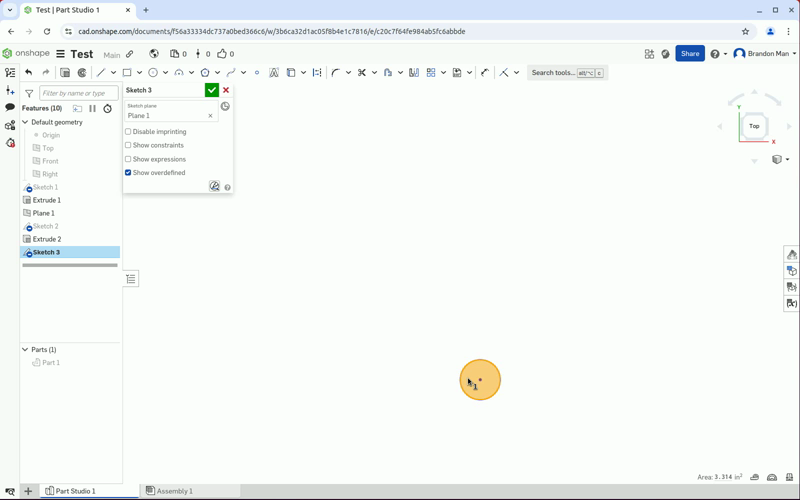
scroll(-6)
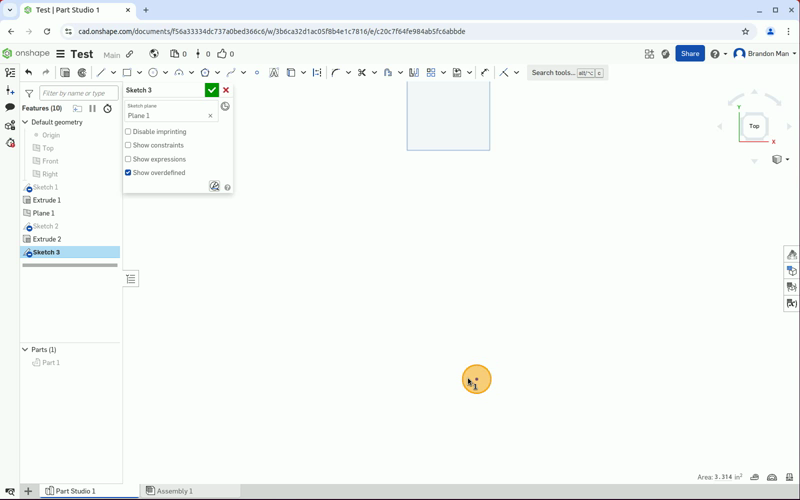
scroll(-6)
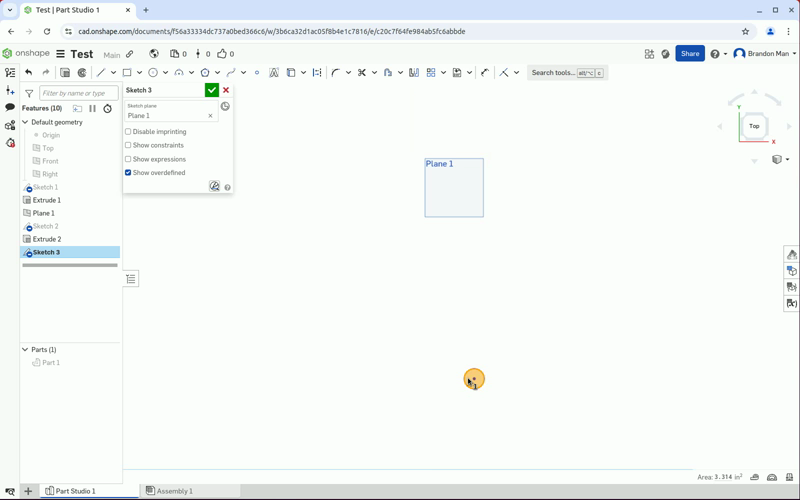
scroll(-6)
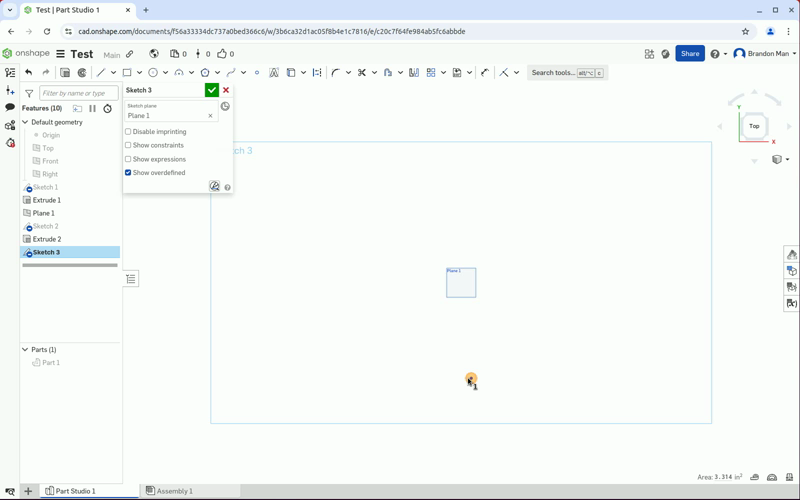
mouse_move(73, 352)
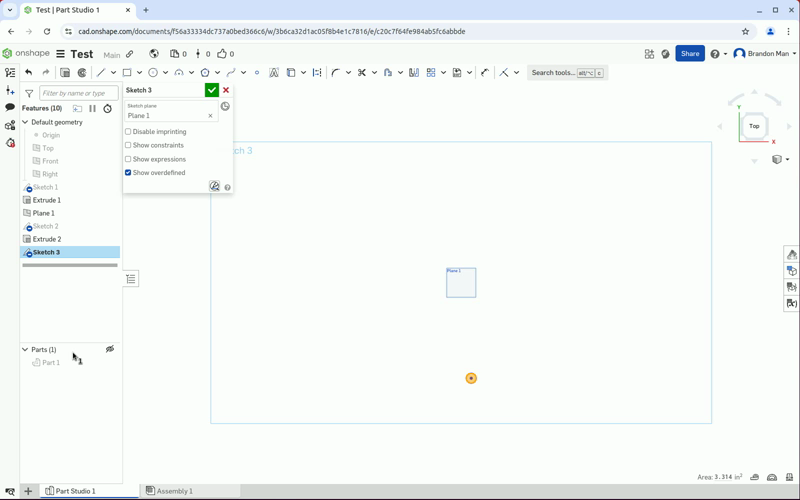
key(shift+y)
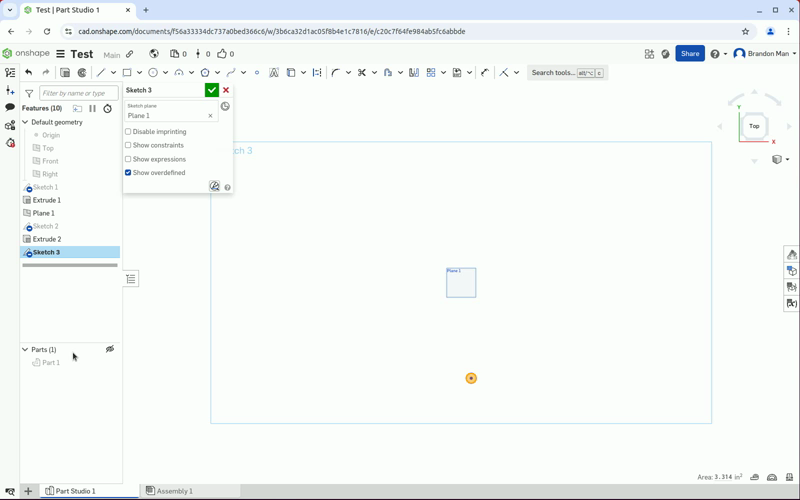
key(shift+e)
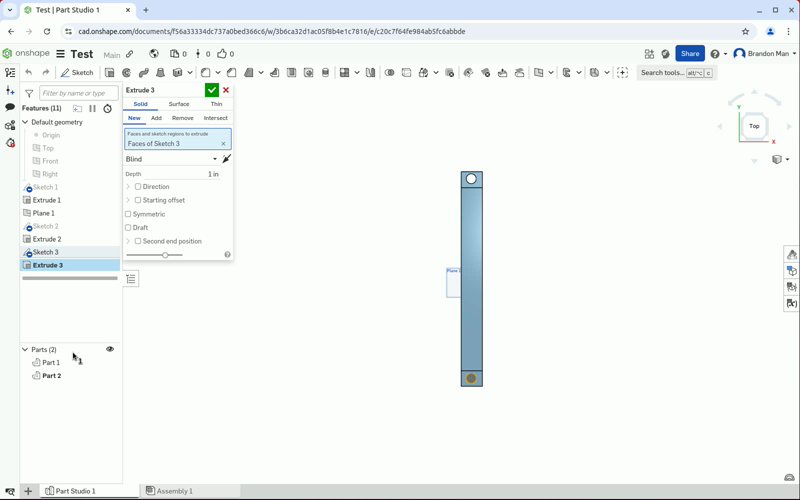
mouse_move(143, 106)
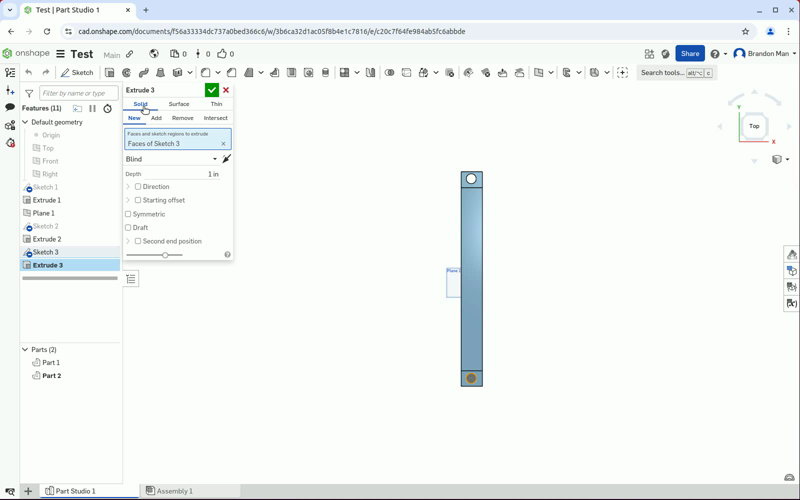
click(143, 106)
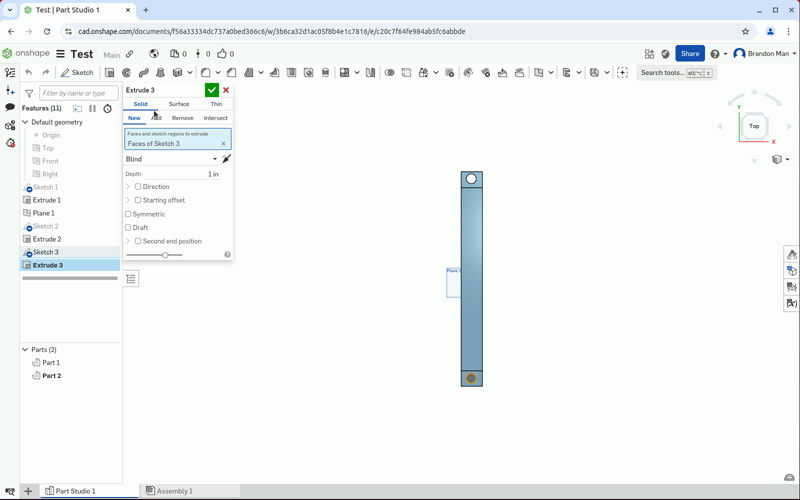
mouse_move(186, 120)
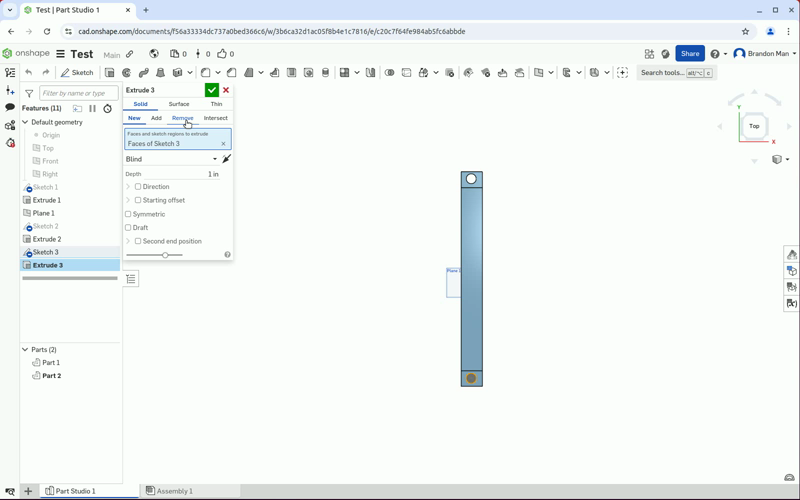
click(186, 120)
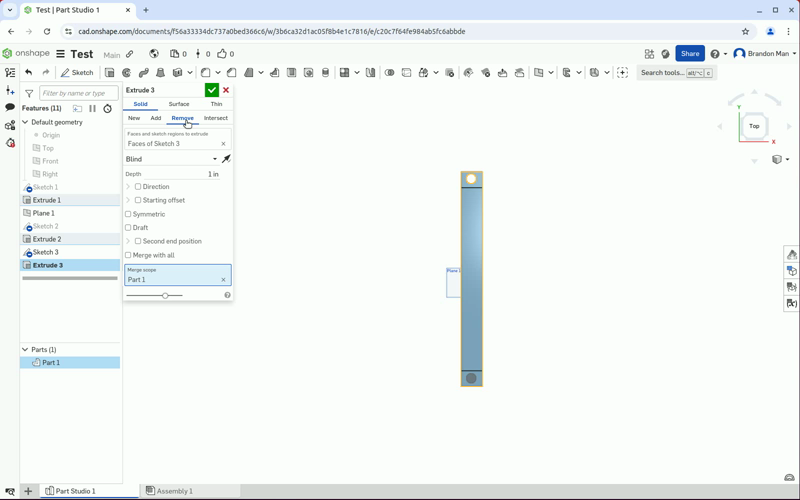
key(tab, 4)
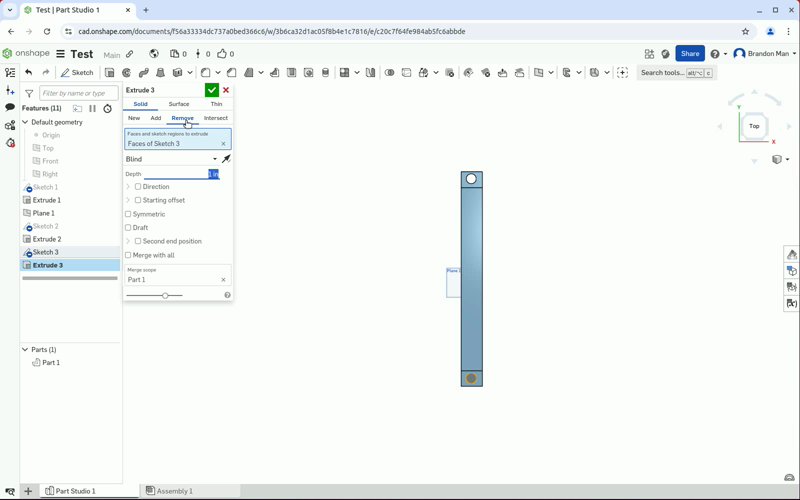
text(10.832)
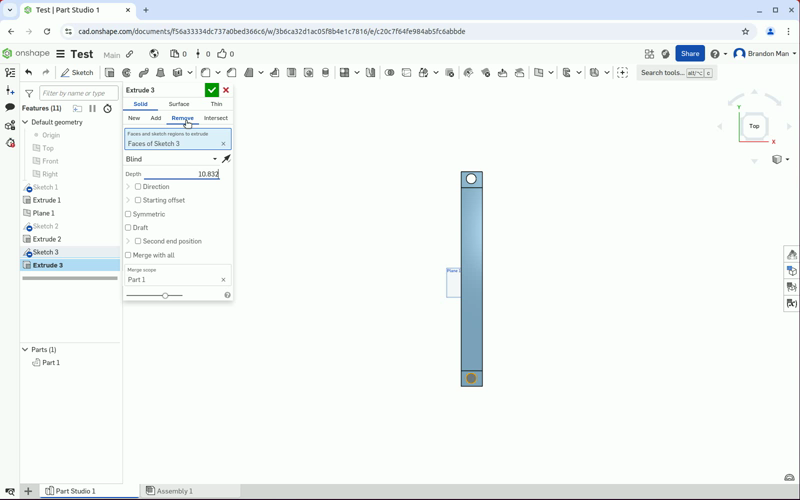
key(tab, 6)
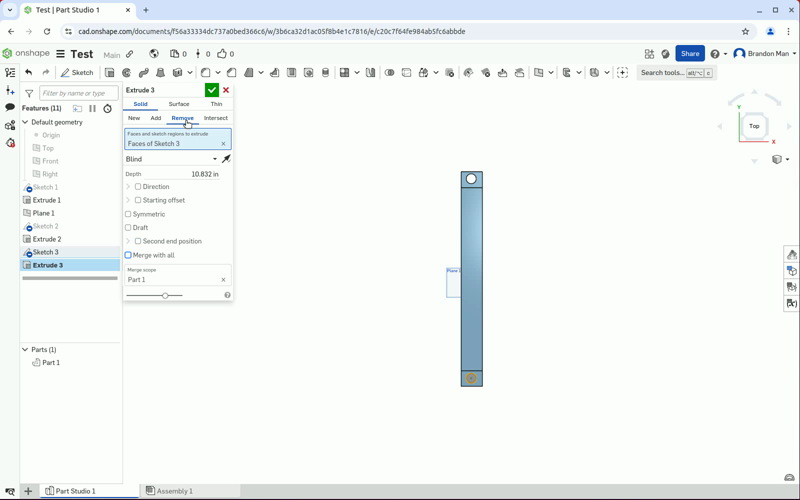
key(space)
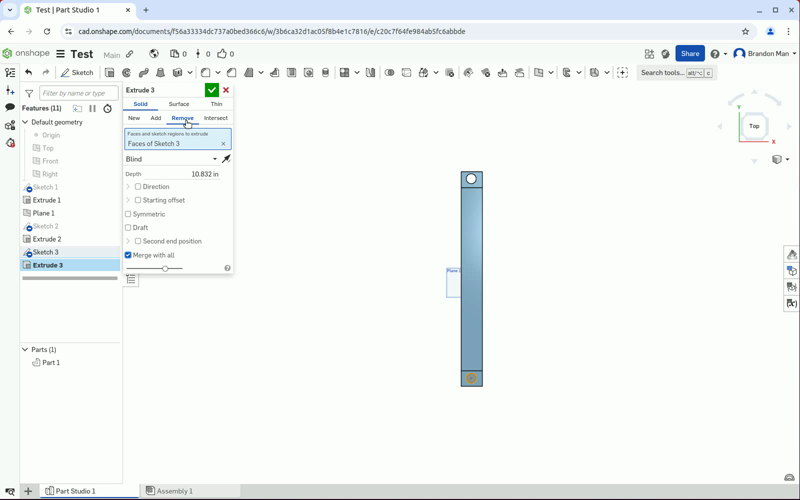
key(enter)
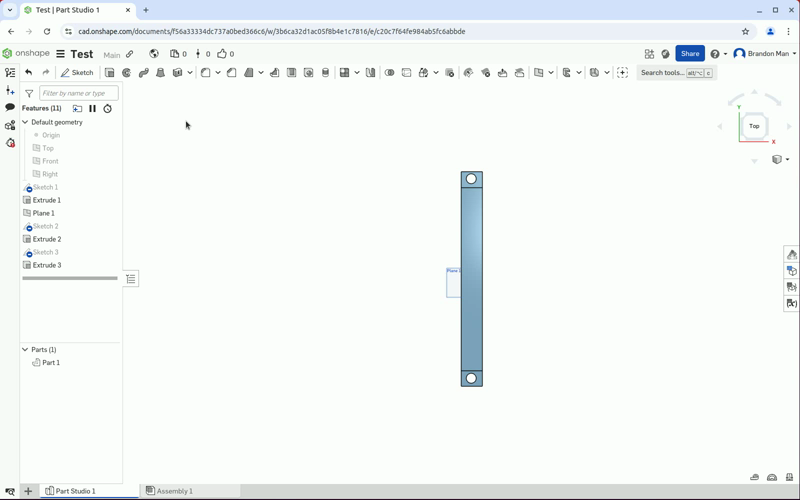
key(shift+h)
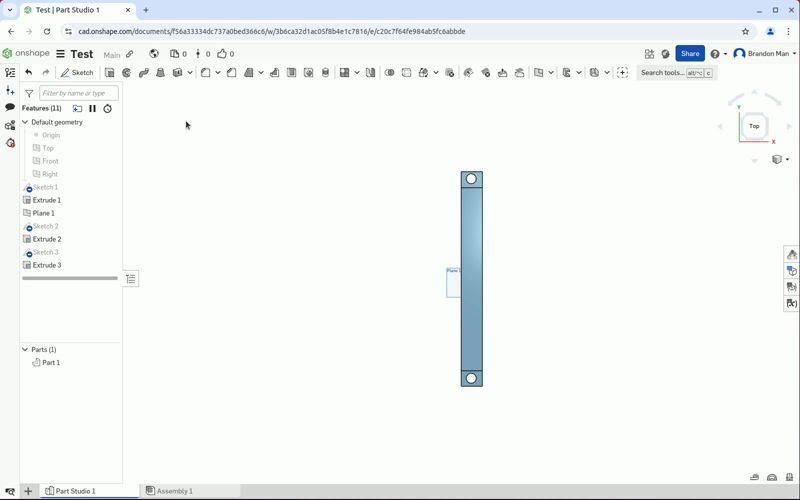
key(shift+h)
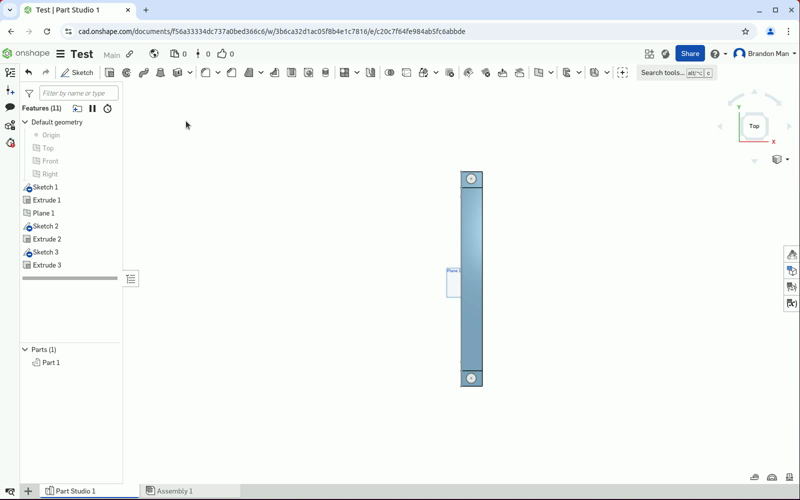
key(shift+7)
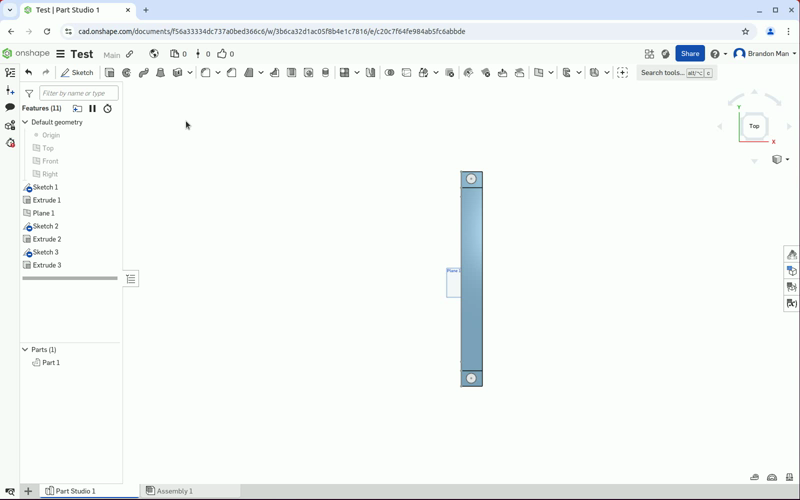
key(up, 3)
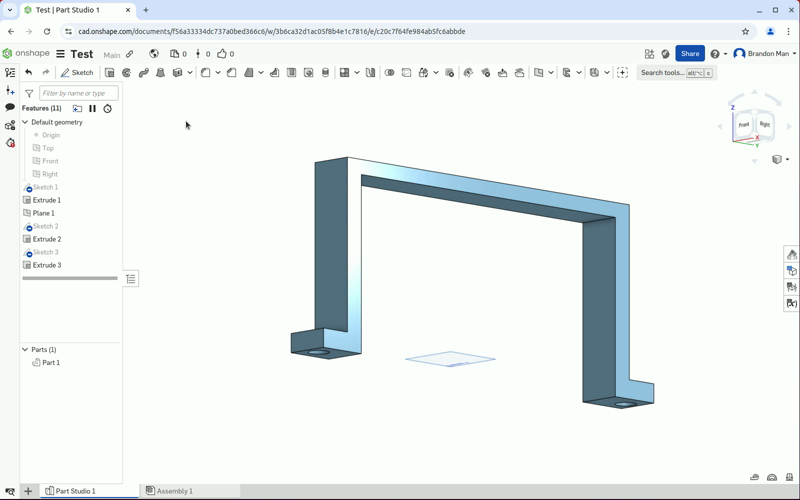
key(left, 3)
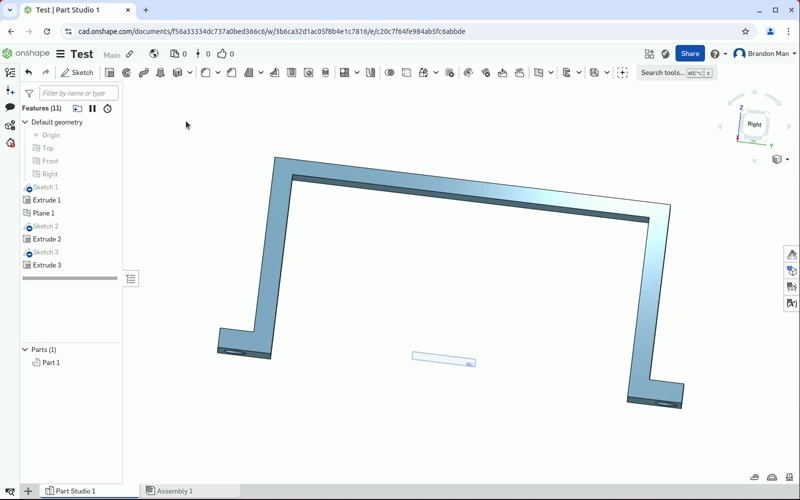
key(right, 3)
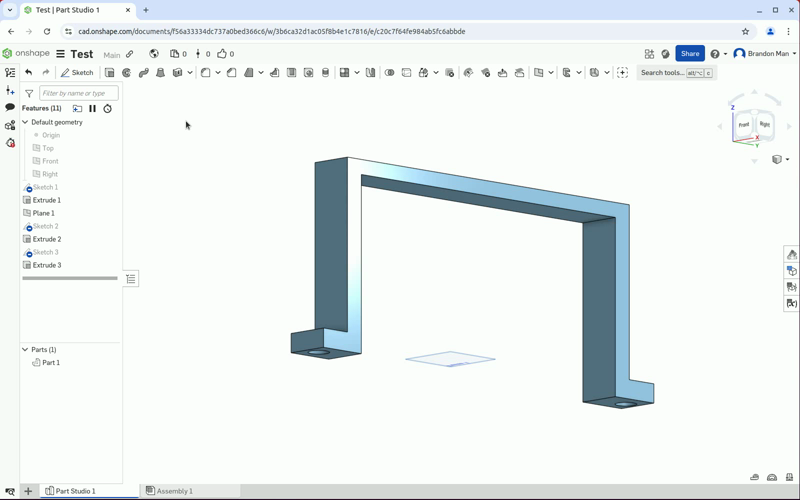
key(down, 3)
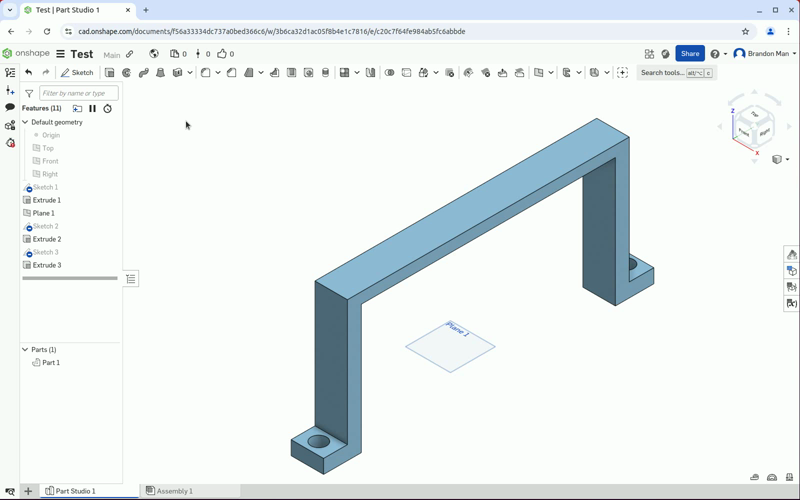
mouse_move(73, 189)
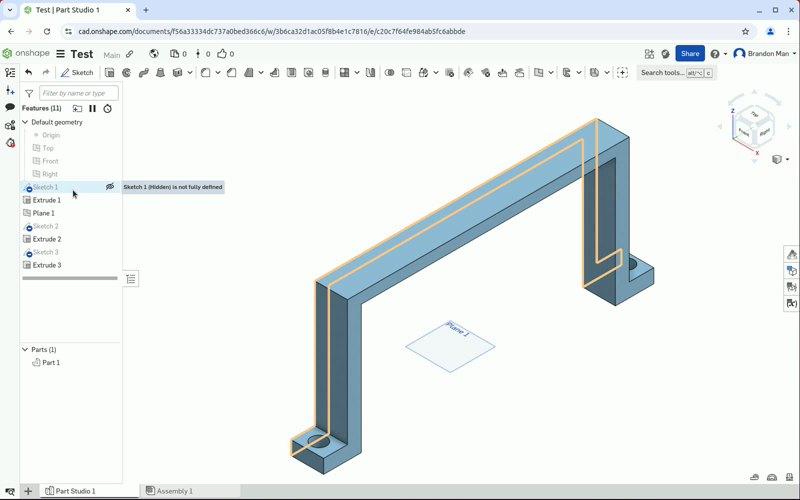
click(73, 189)